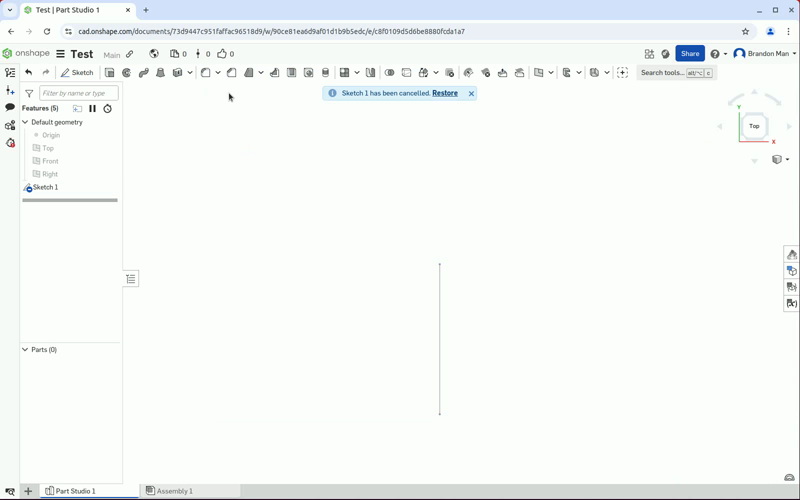
key(shift+h)
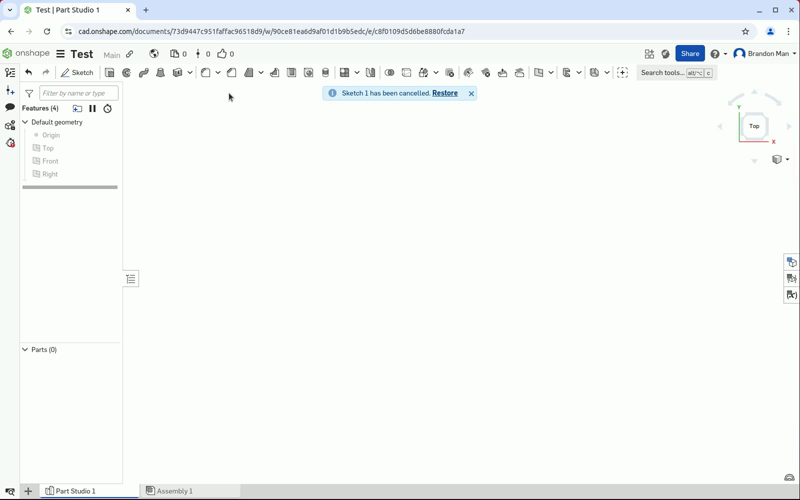
mouse_move(73, 352)
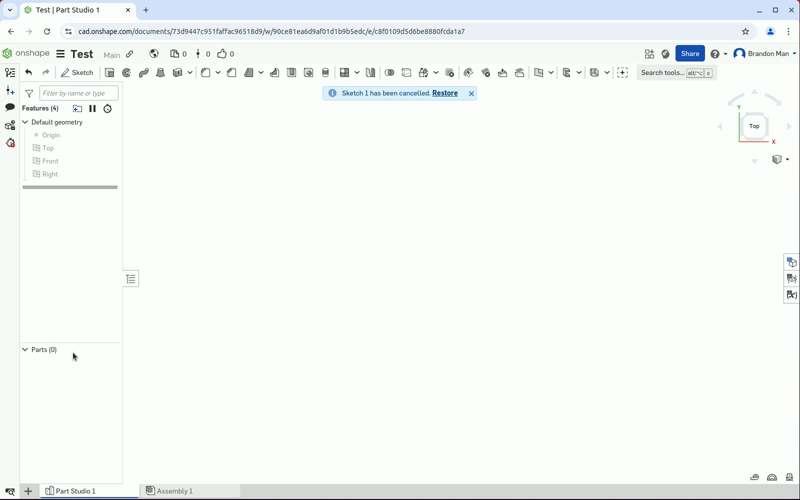
key(y)
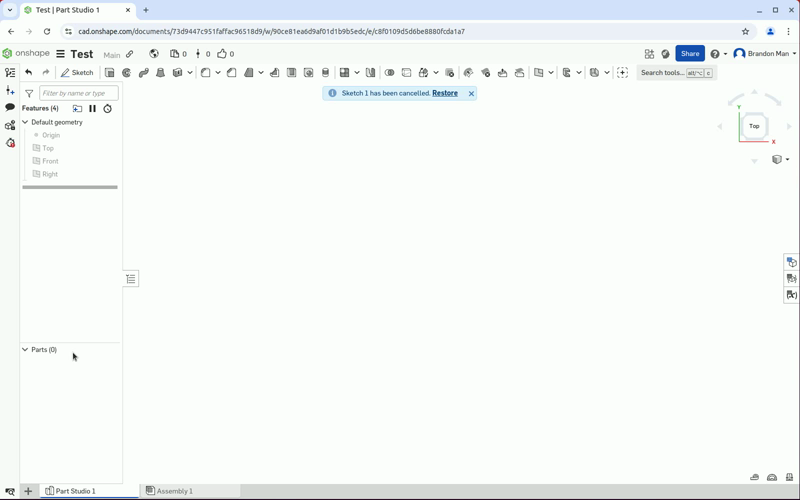
key(shift+p)
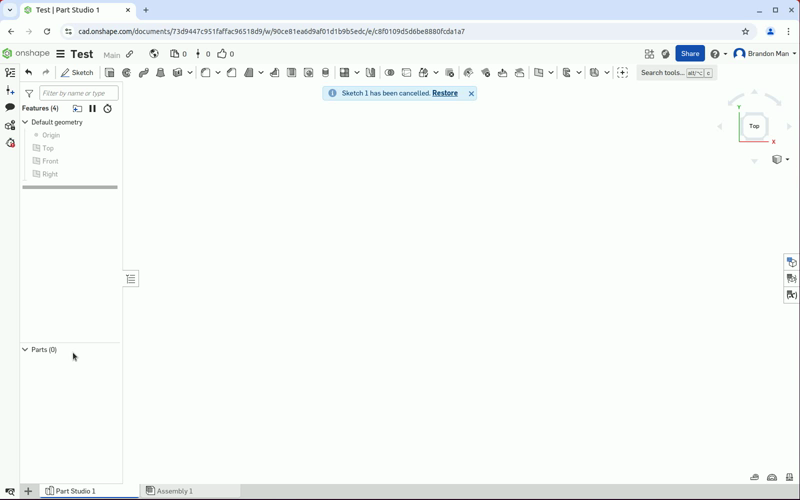
key(space)
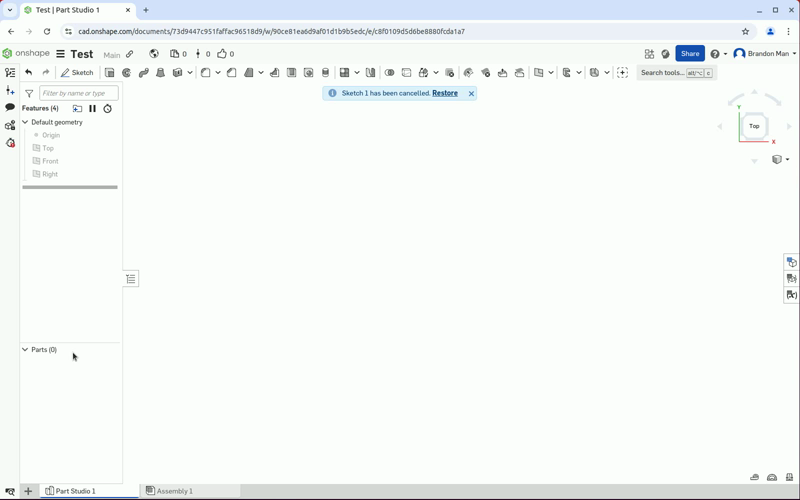
key_down(shift)
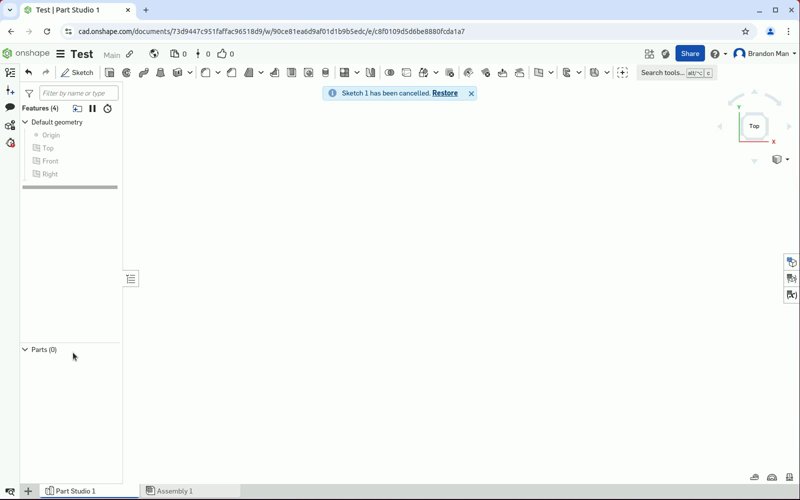
key(up)
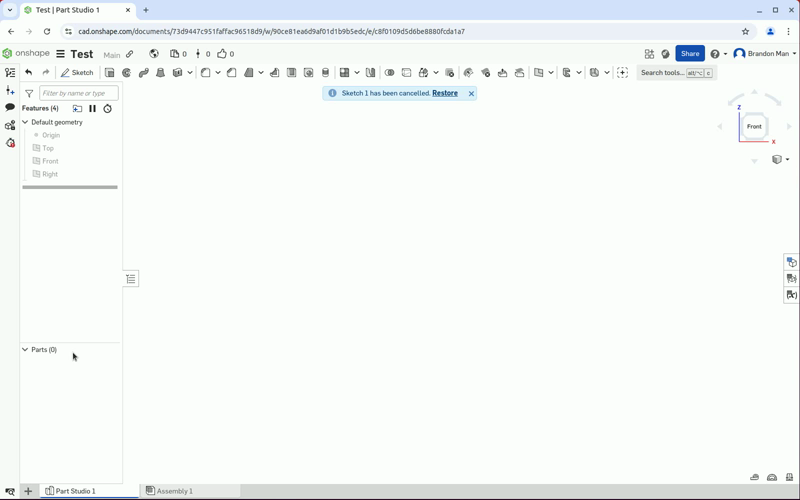
key_up(shift)
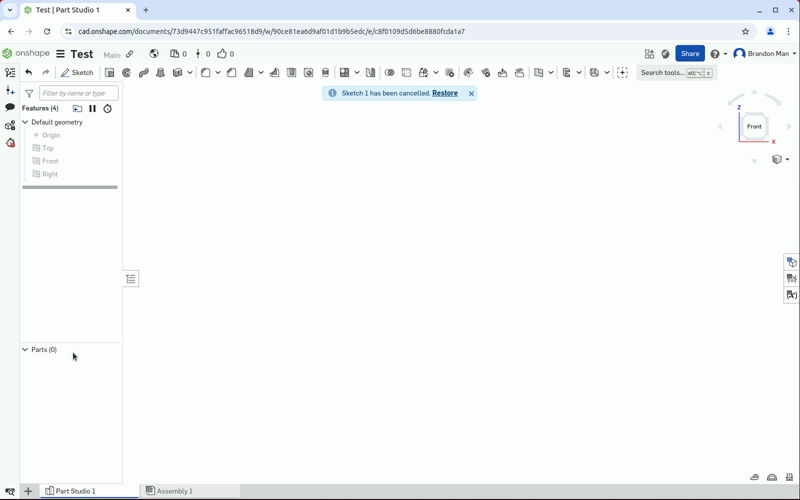
mouse_move(73, 352)
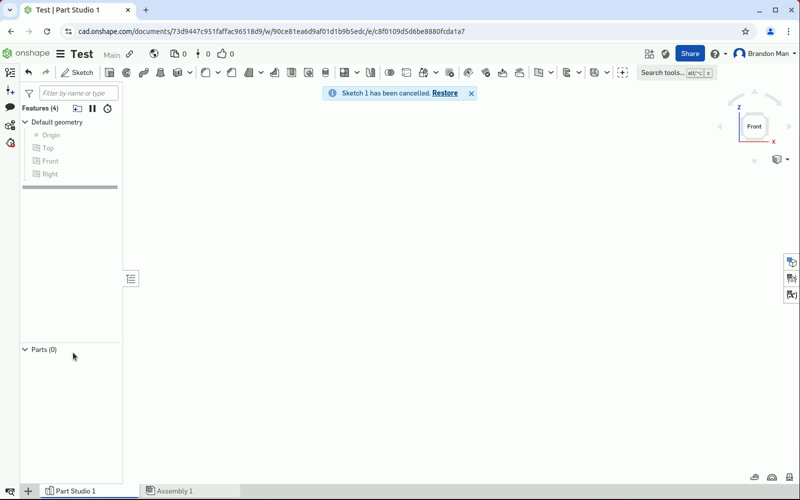
key(shift+y)
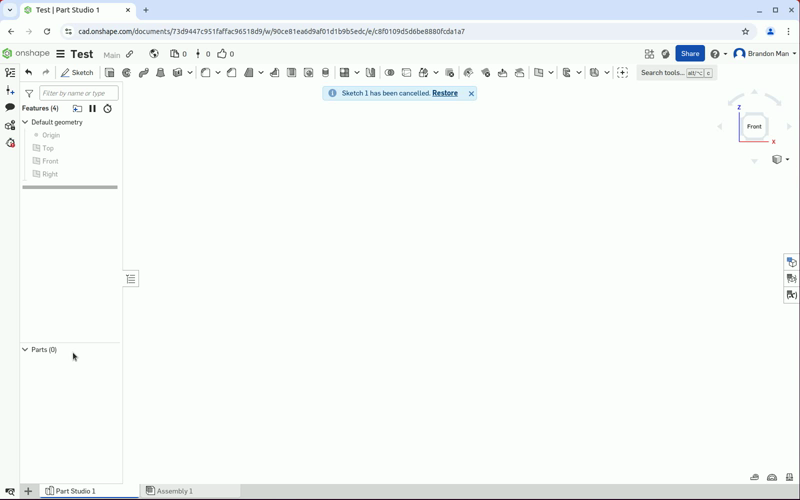
key(shift+s)
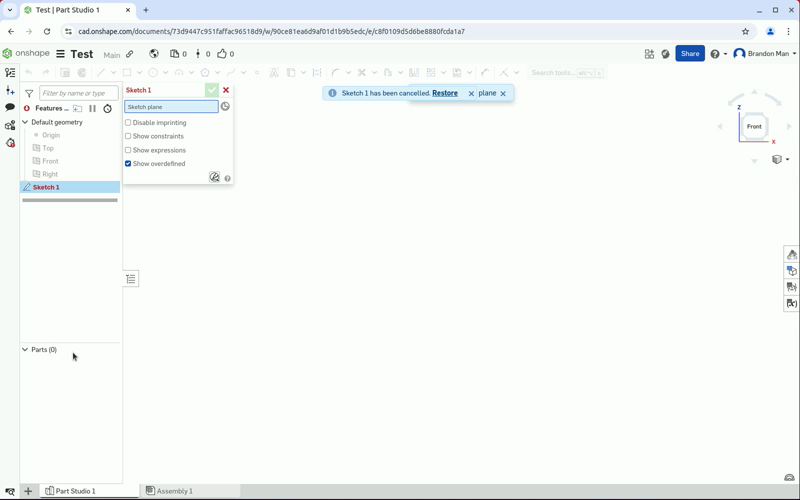
mouse_move(73, 163)
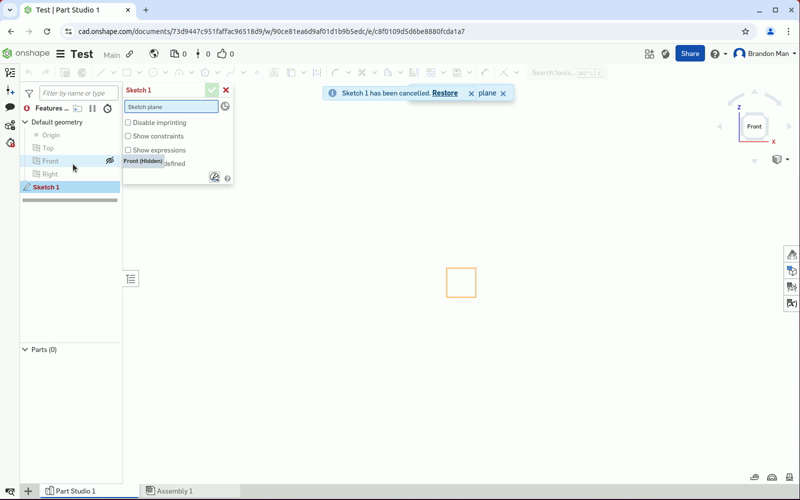
click(73, 163)
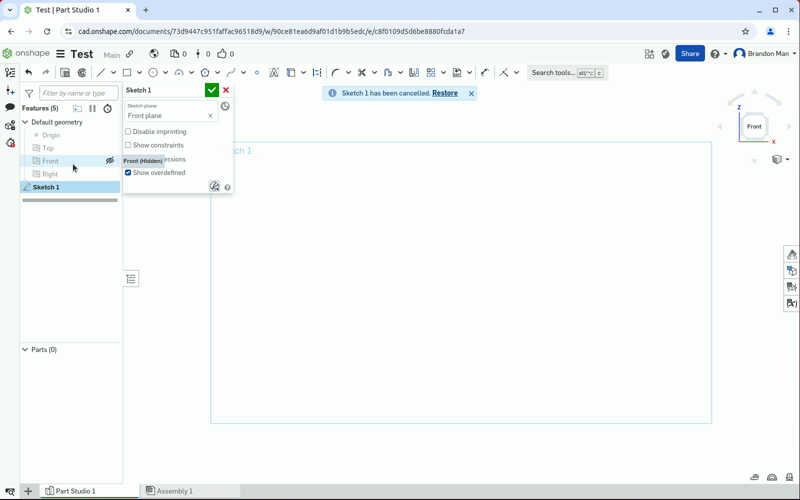
mouse_move(73, 352)
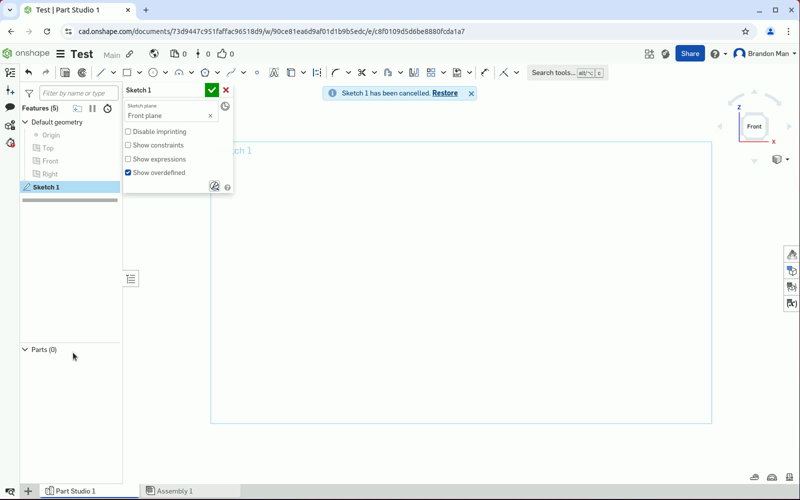
key(y)
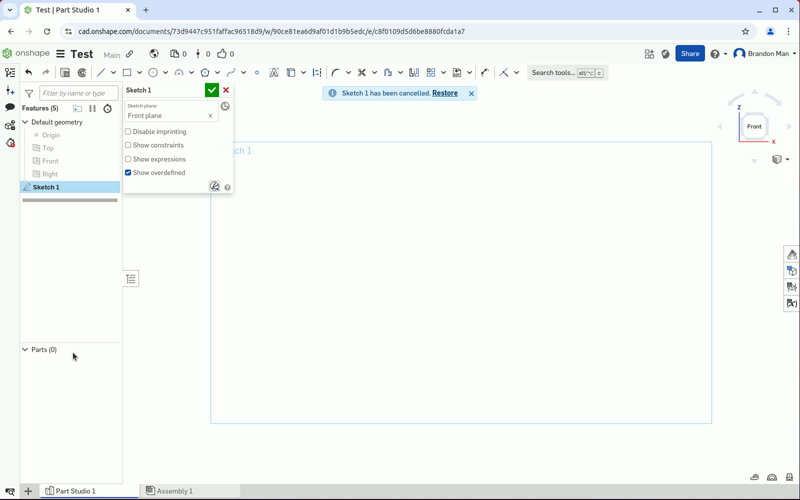
key(c)
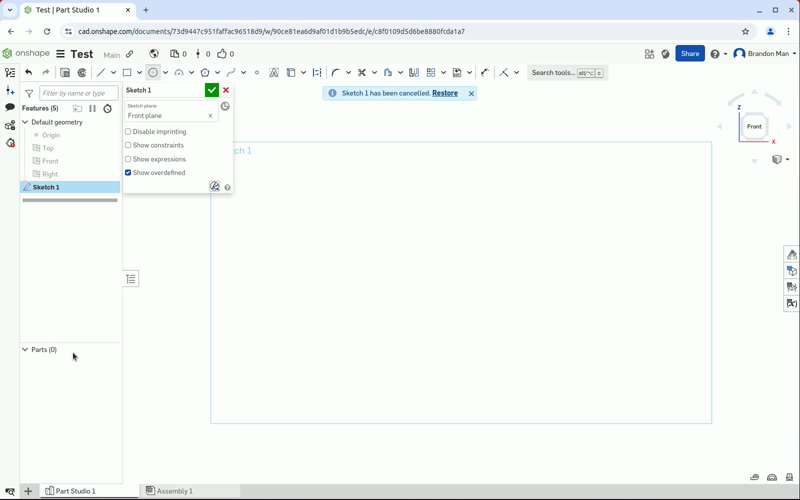
key_down(shift)
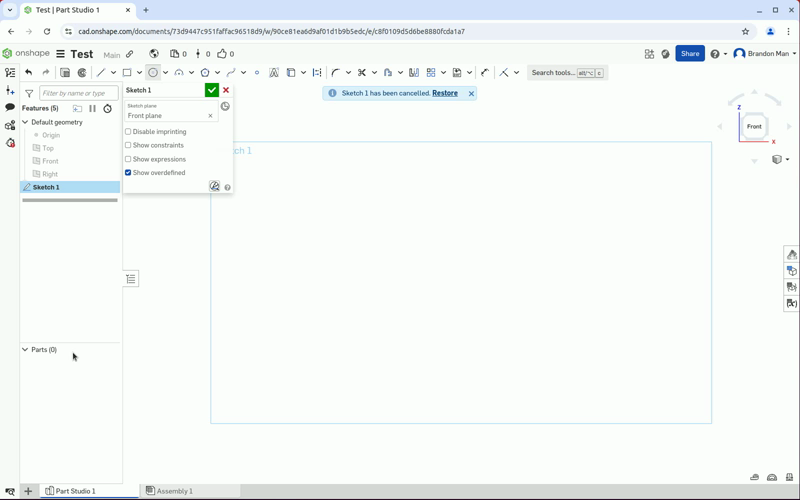
mouse_move(461, 282)
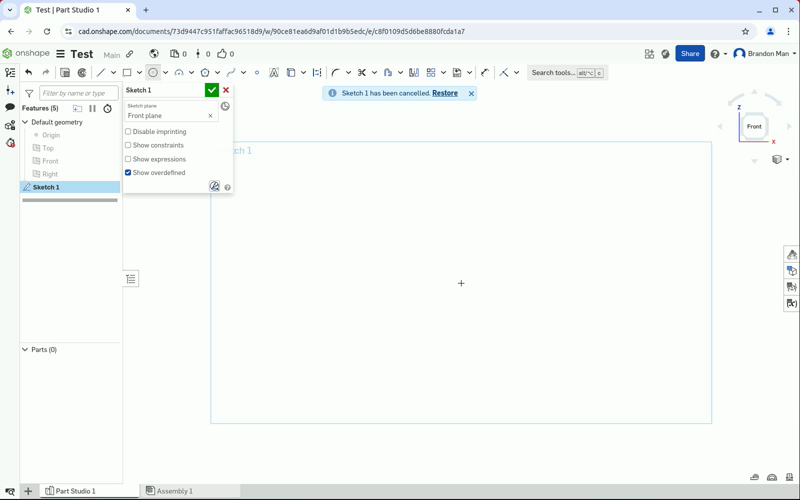
click(461, 282)
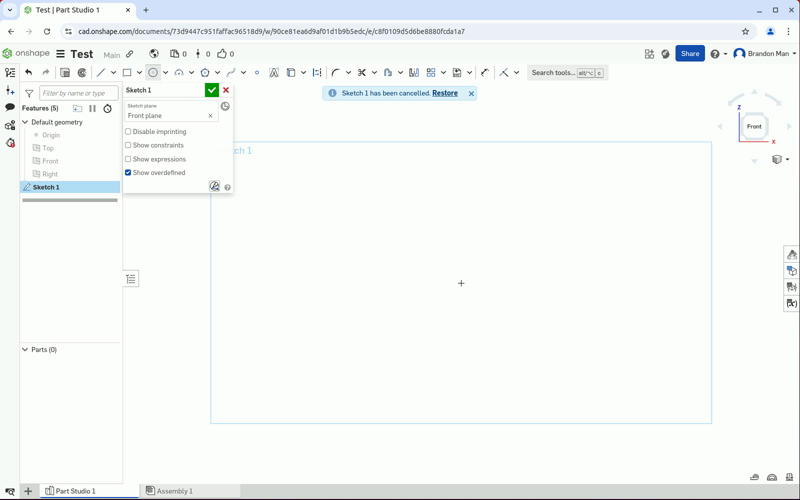
key_up(shift)
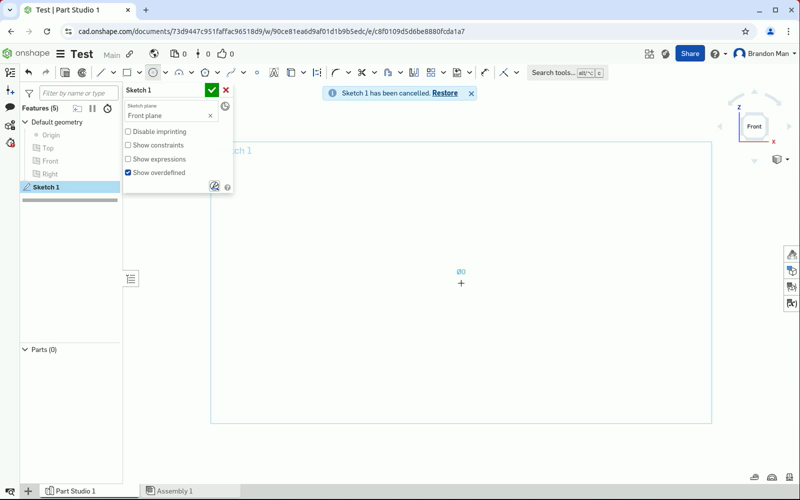
mouse_move(487, 282)
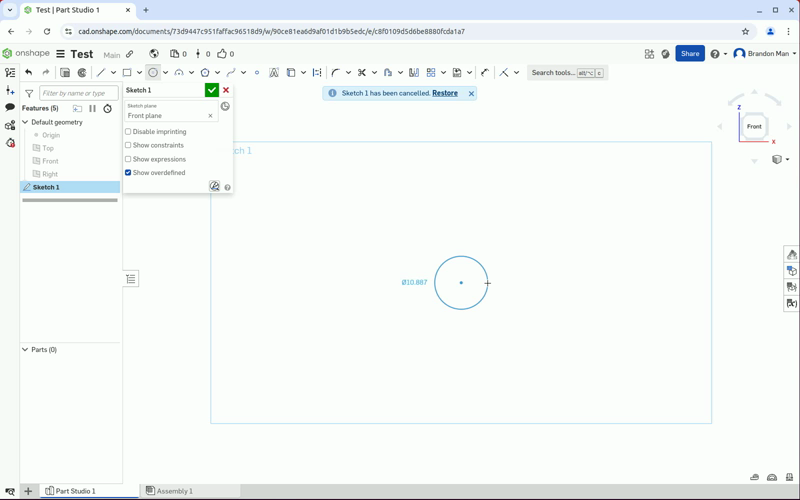
click(487, 282)
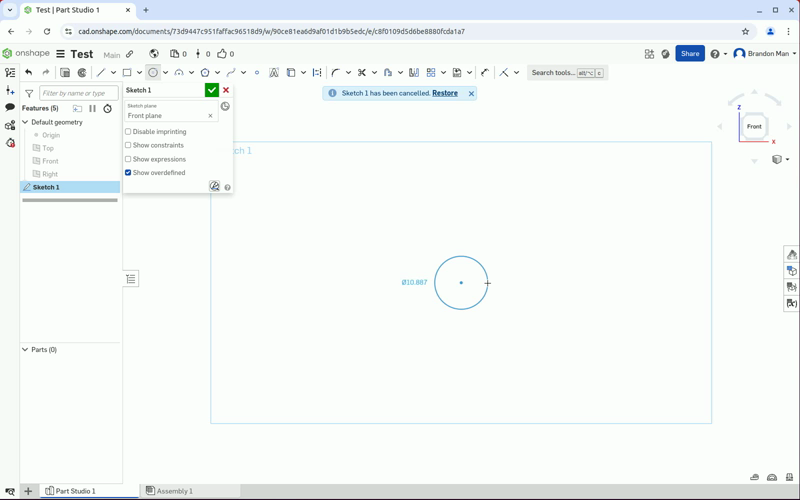
key(esc)
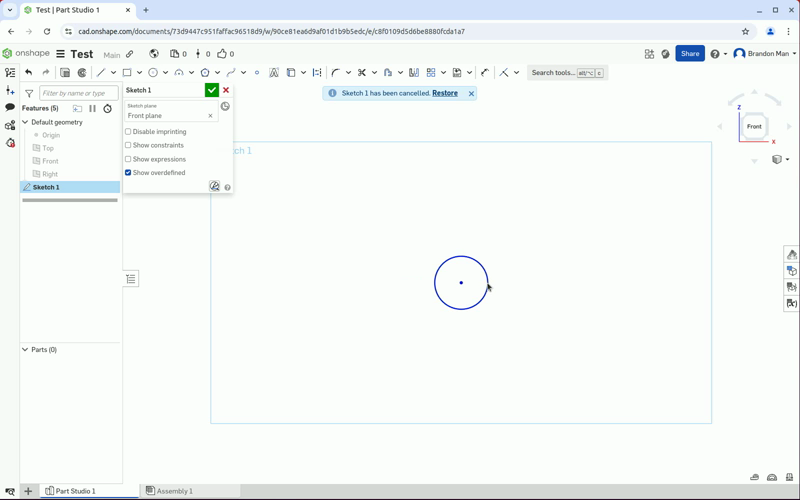
key(c)
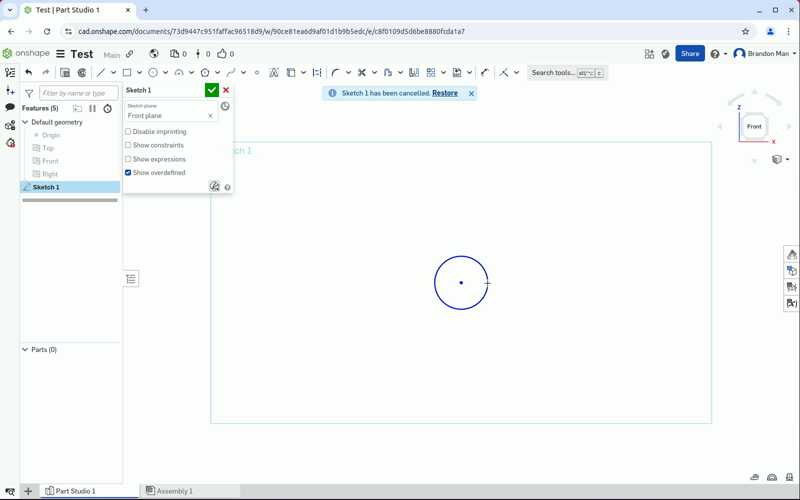
key_down(shift)
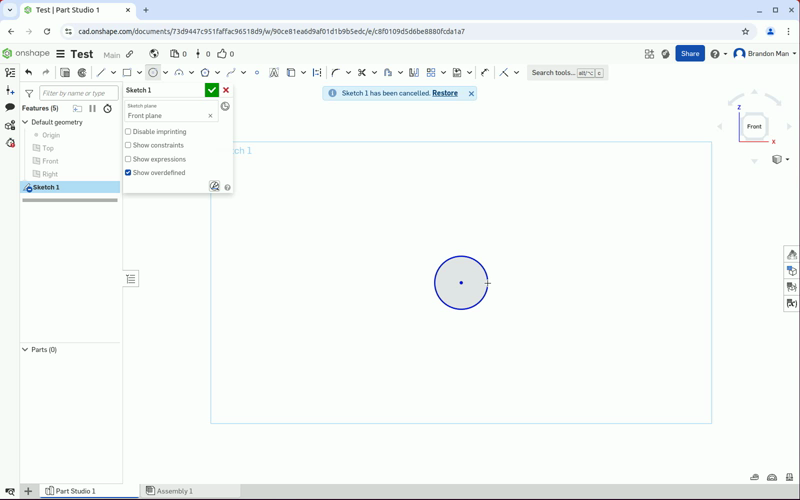
mouse_move(461, 282)
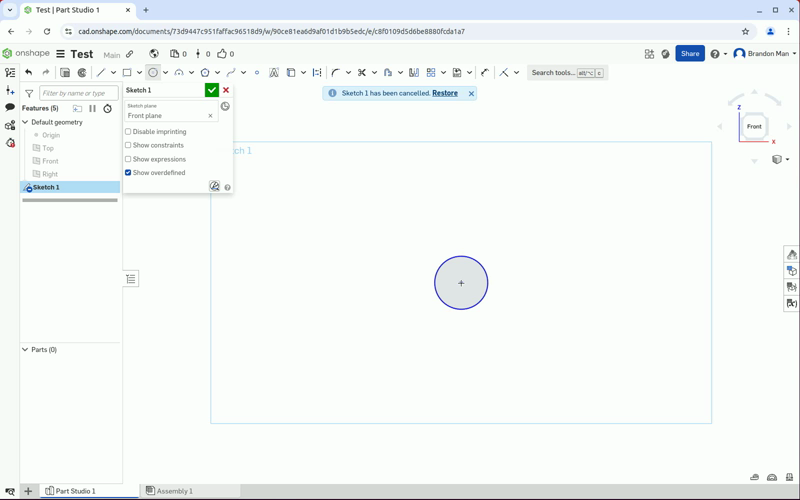
click(461, 282)
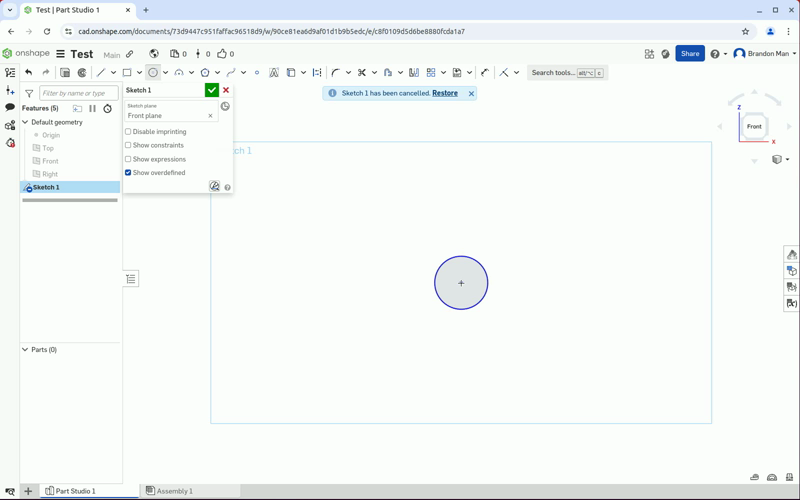
key_up(shift)
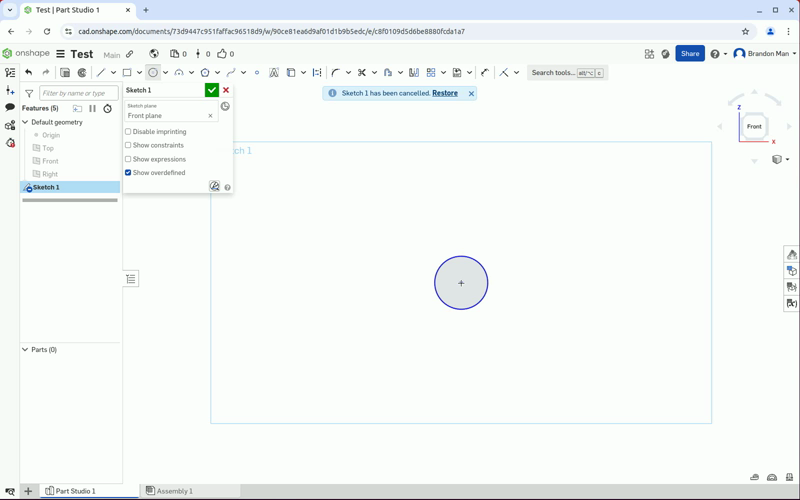
mouse_move(475, 282)
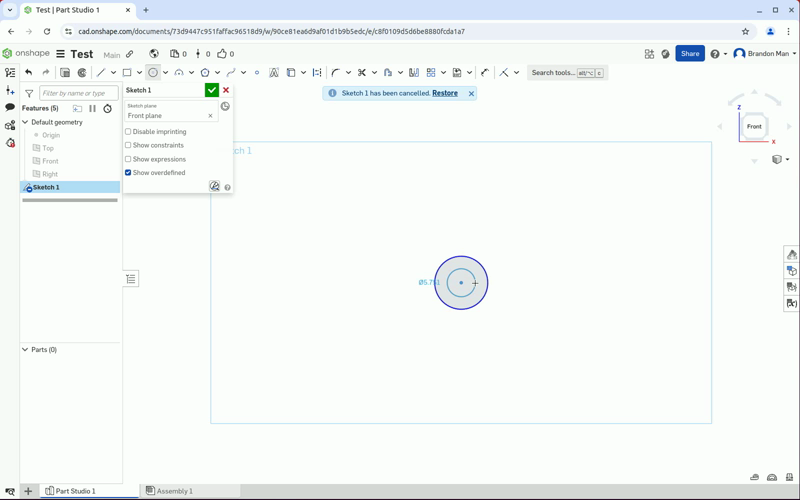
click(475, 282)
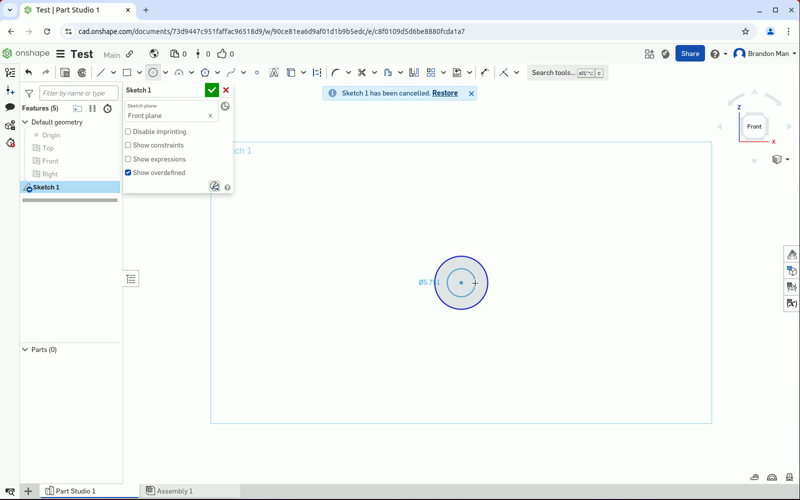
key(esc)
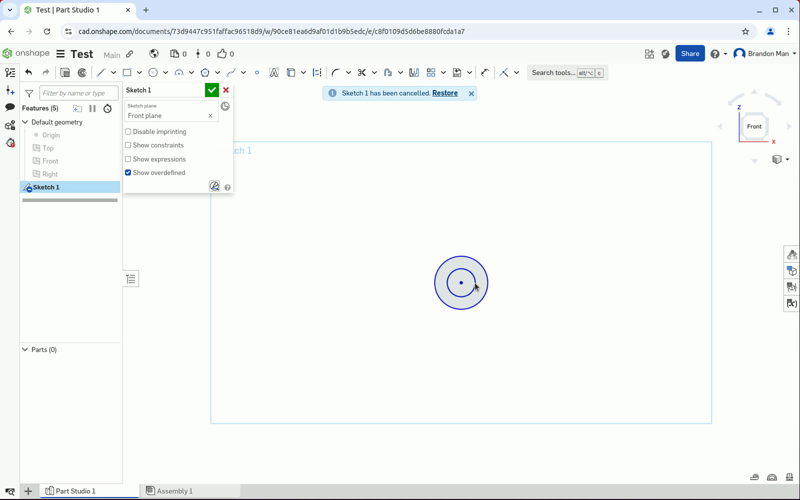
mouse_move(448, 295)
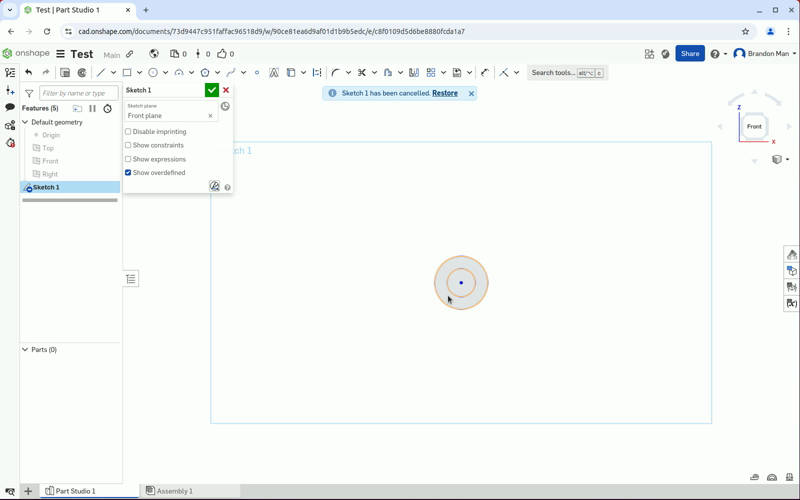
scroll(6)
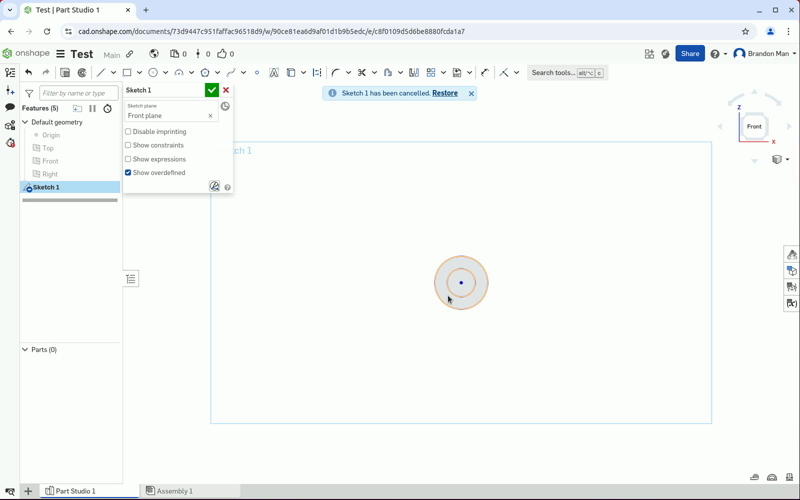
scroll(6)
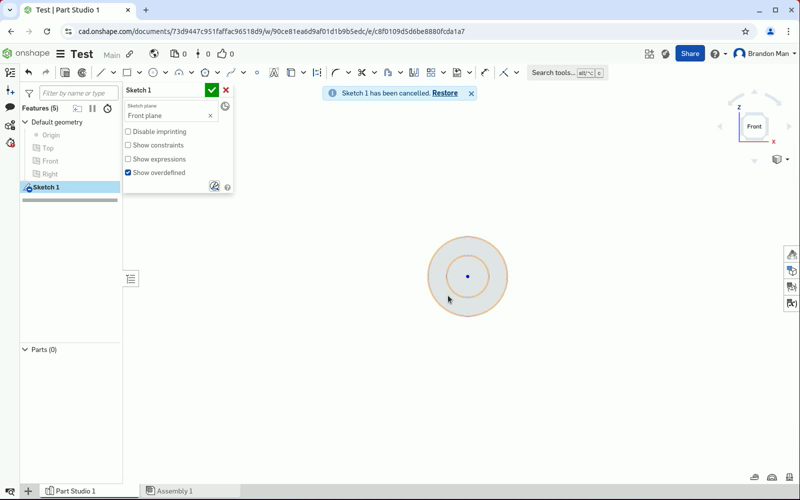
scroll(6)
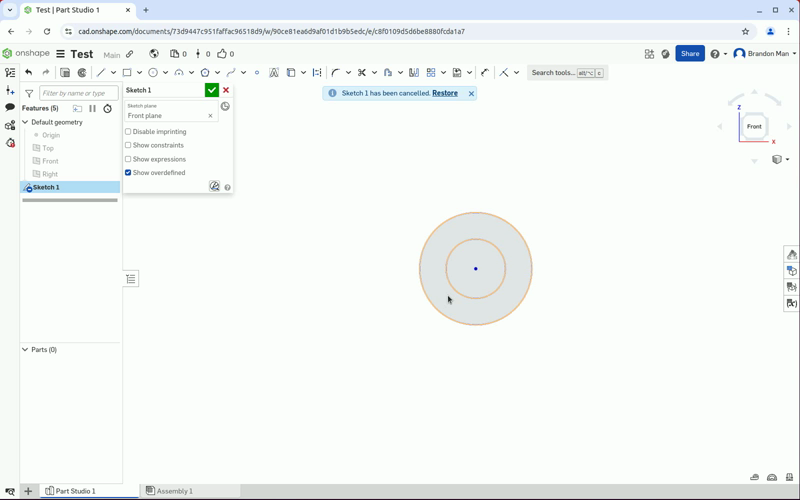
scroll(6)
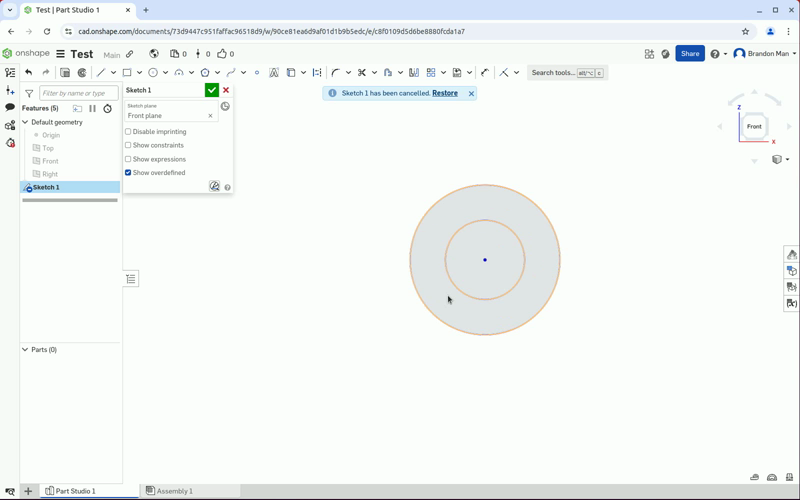
scroll(6)
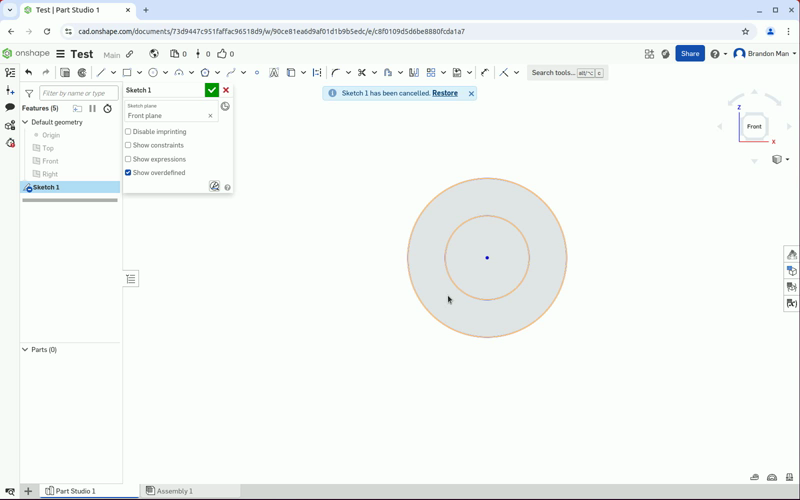
scroll(6)
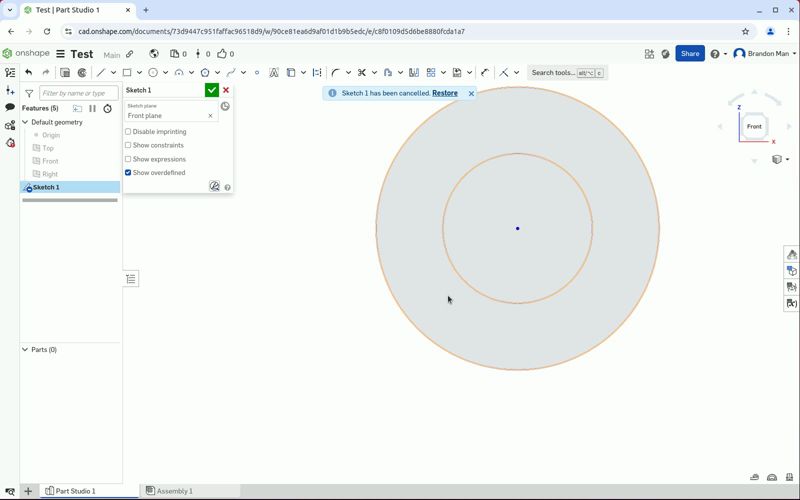
scroll(6)
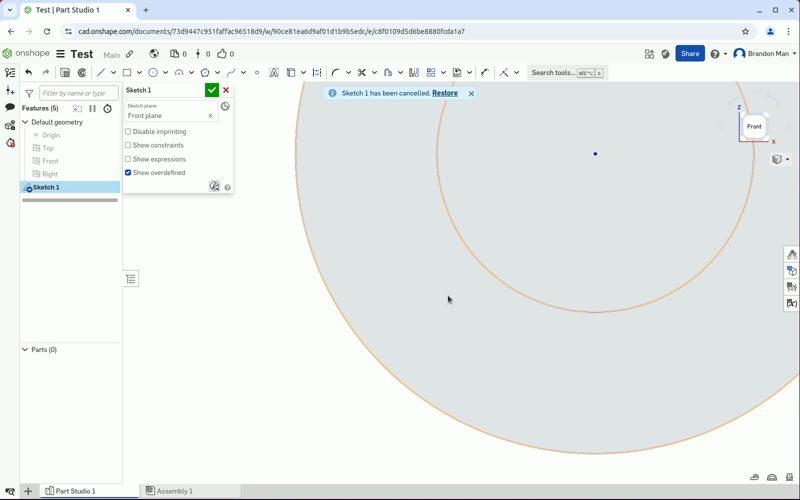
click(448, 295)
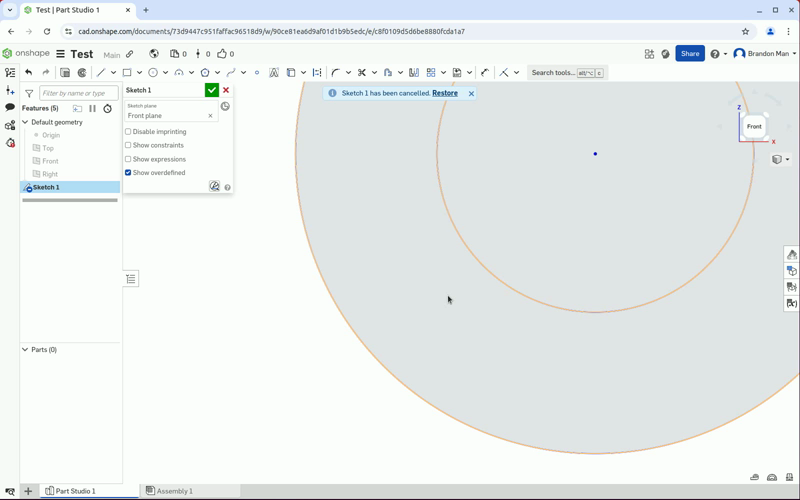
scroll(-6)
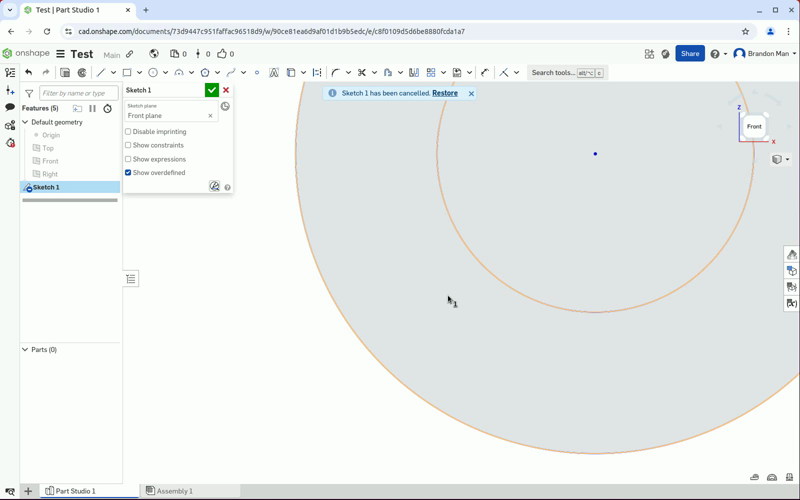
scroll(-6)
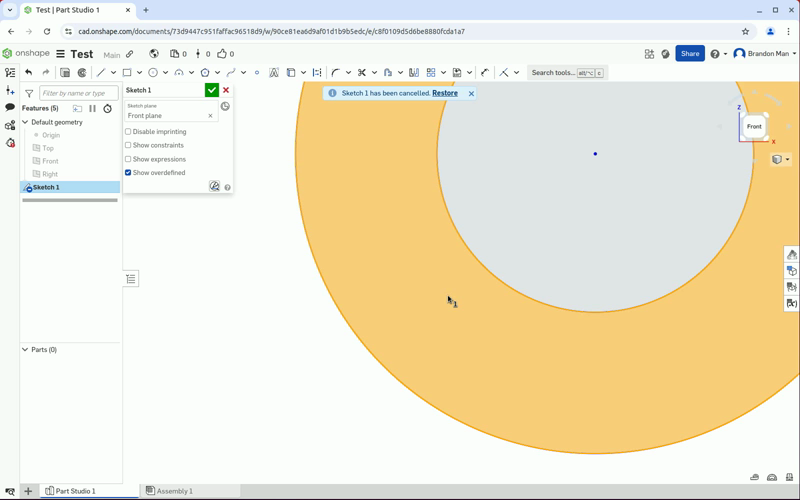
scroll(-6)
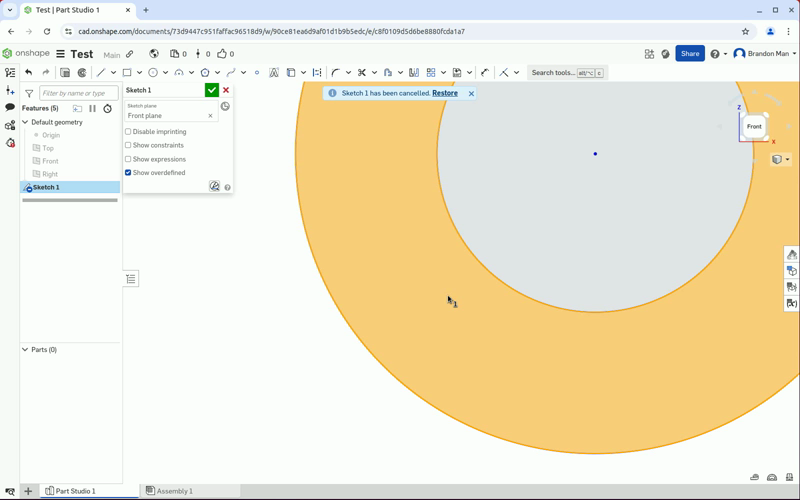
scroll(-6)
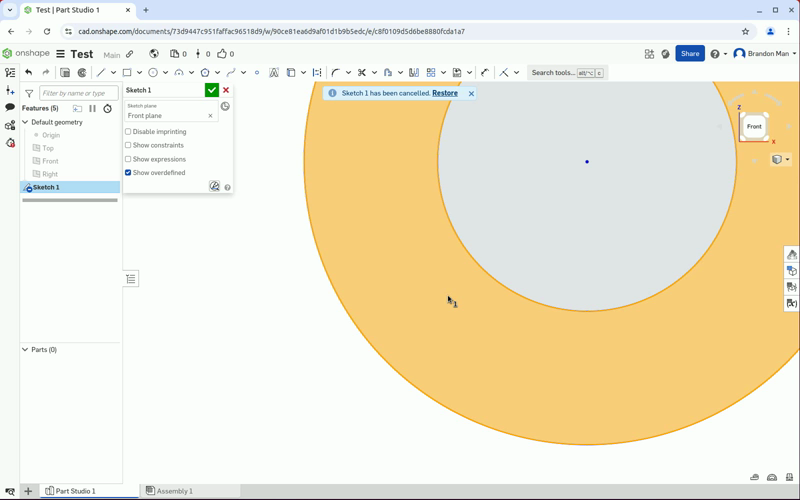
scroll(-6)
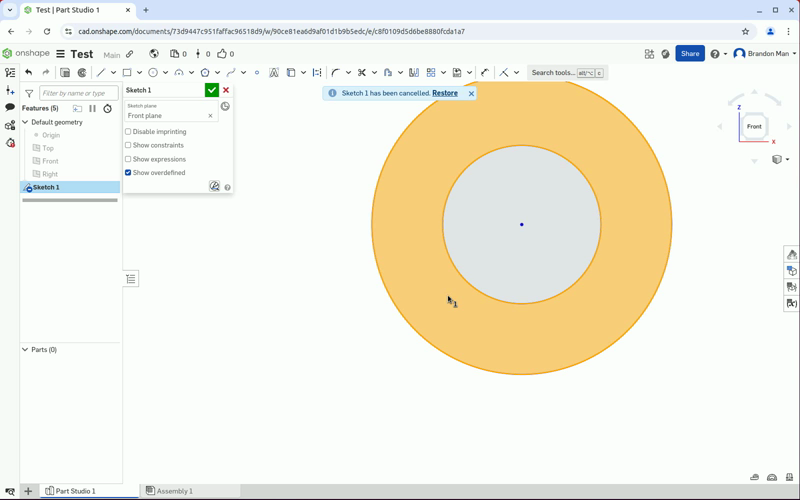
scroll(-6)
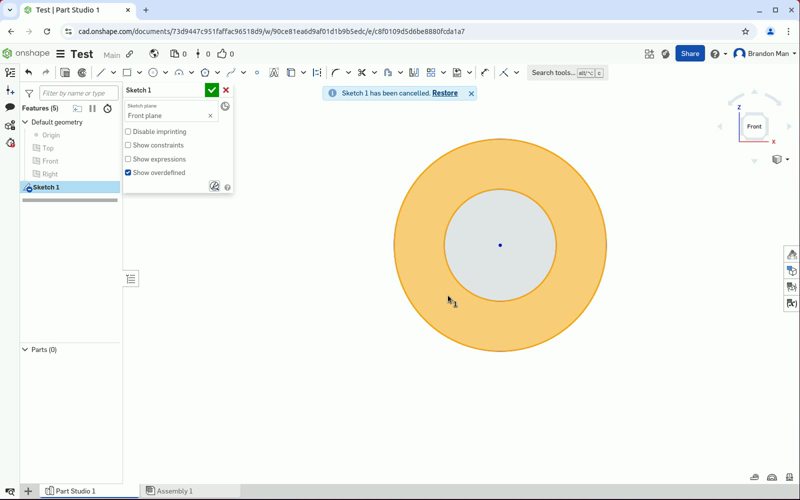
scroll(-6)
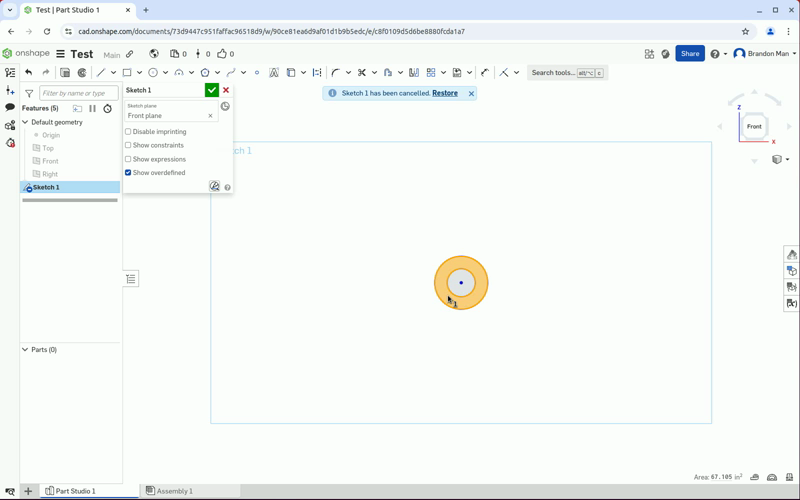
mouse_move(73, 352)
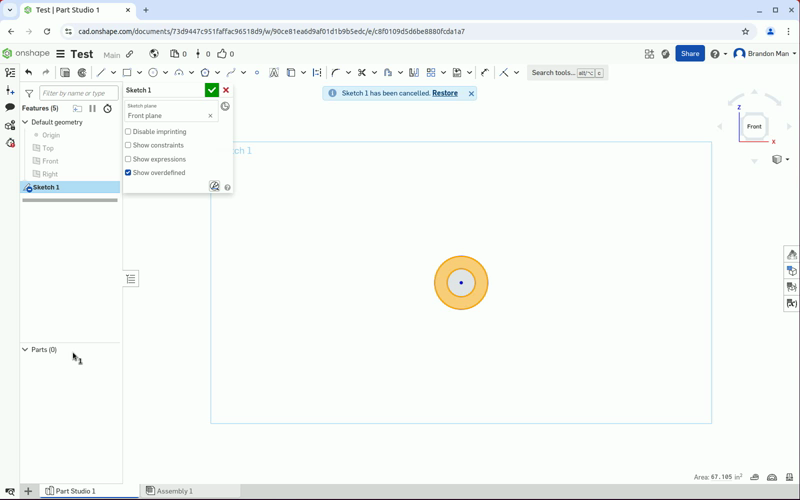
key(shift+y)
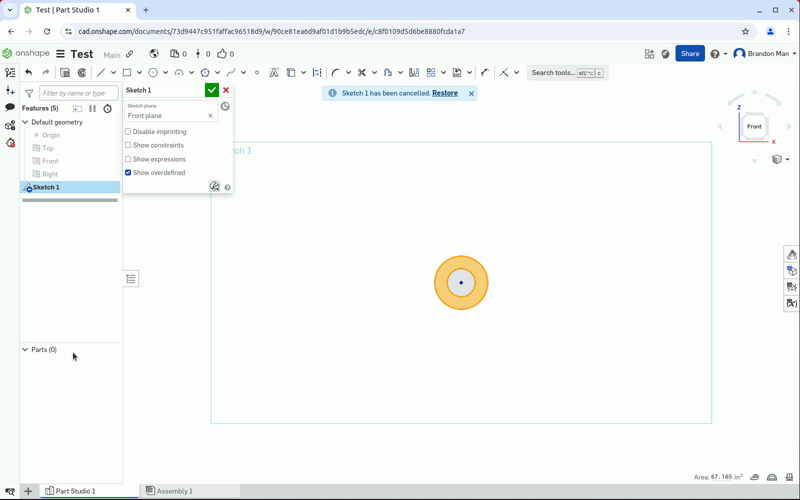
key(shift+e)
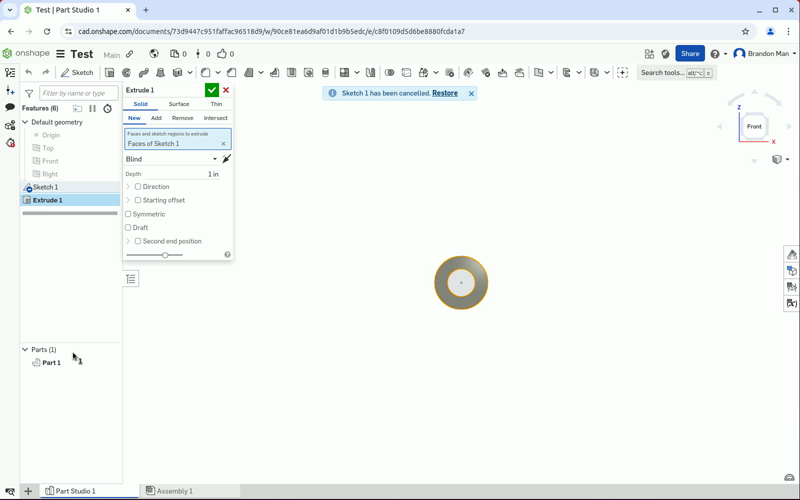
mouse_move(143, 106)
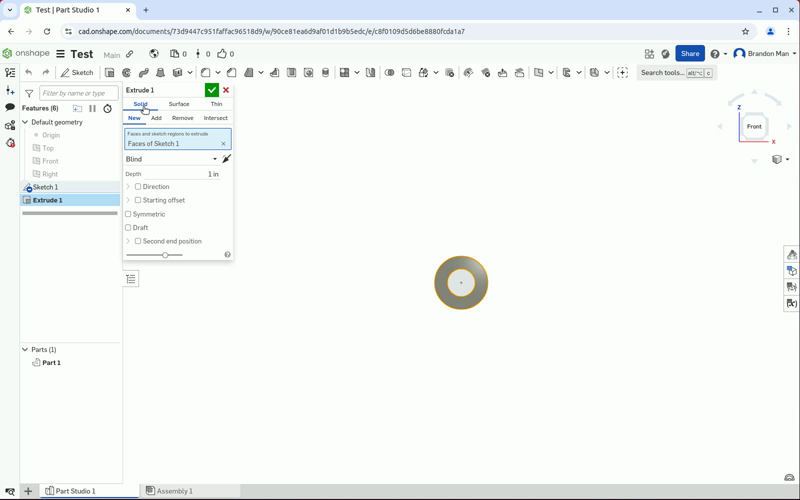
click(143, 106)
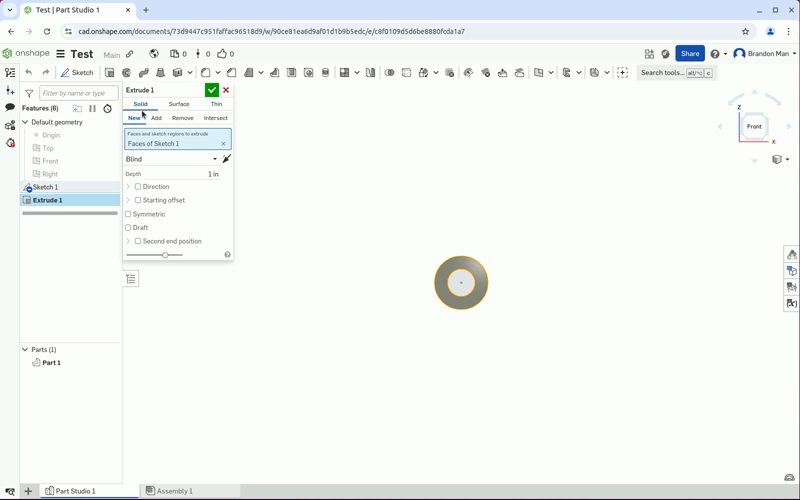
mouse_move(137, 120)
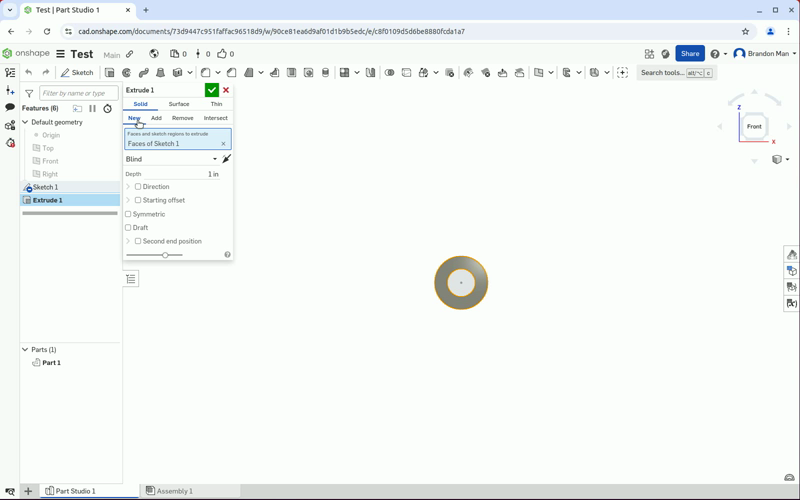
click(137, 120)
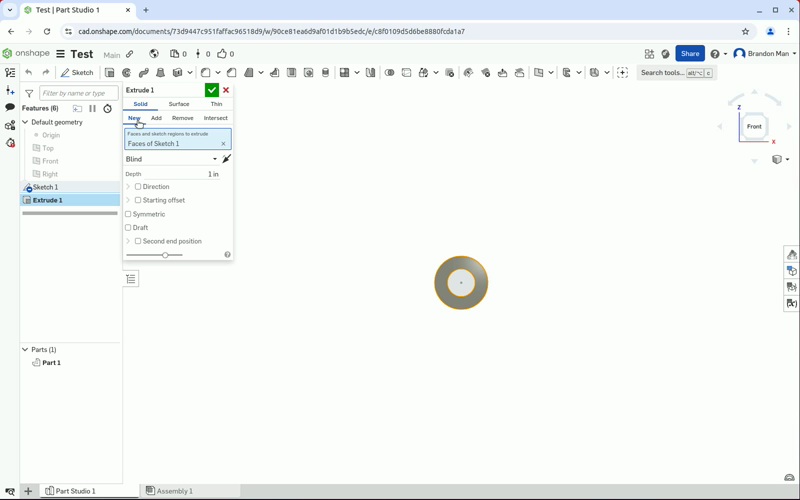
key(tab, 4)
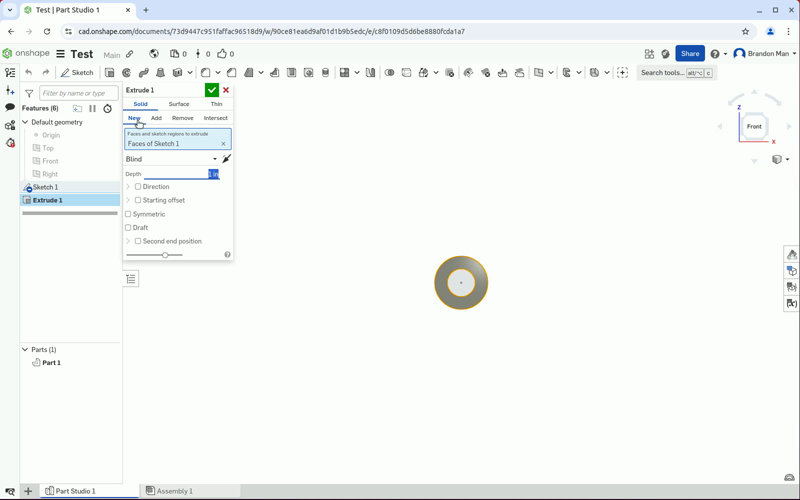
text(8.184)
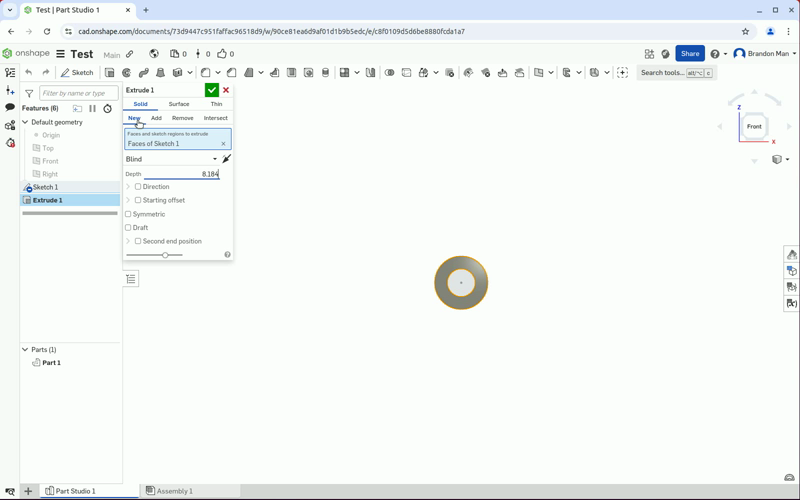
key(tab, 3)
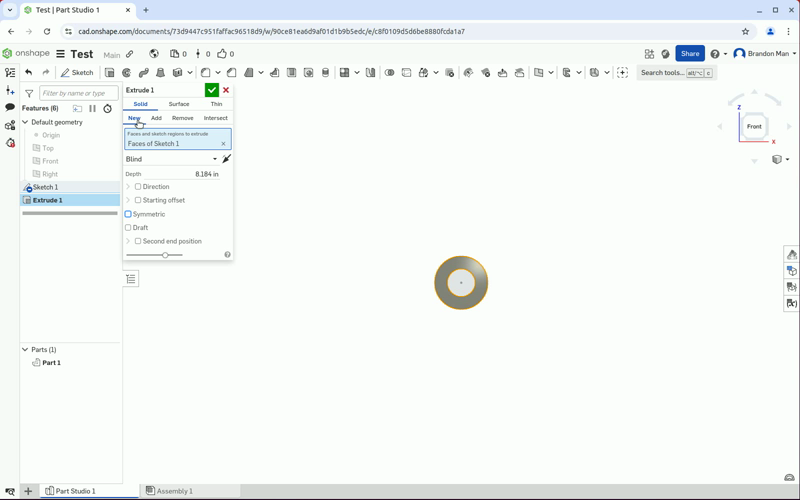
key(space)
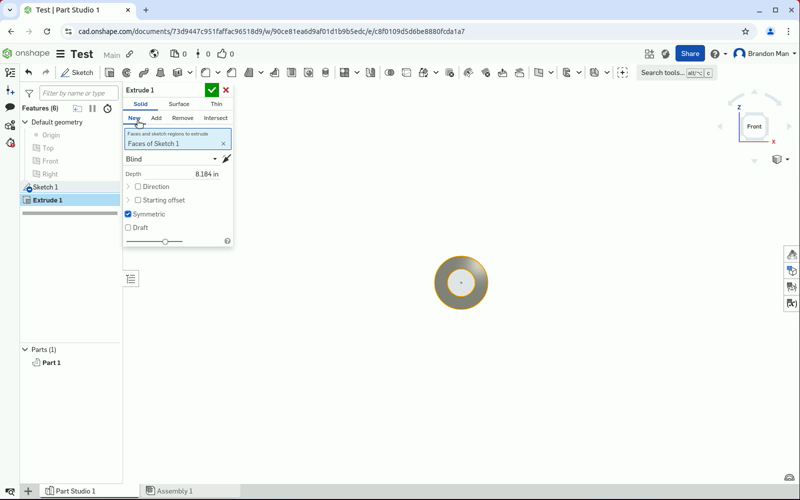
key(enter)
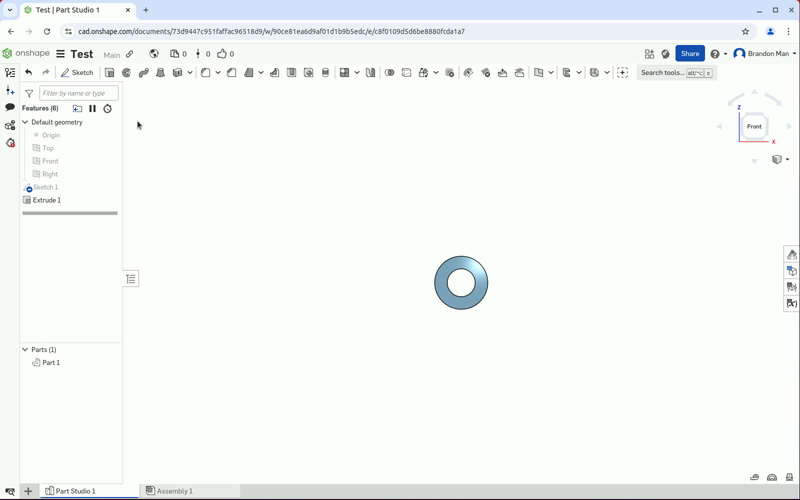
key(shift+h)
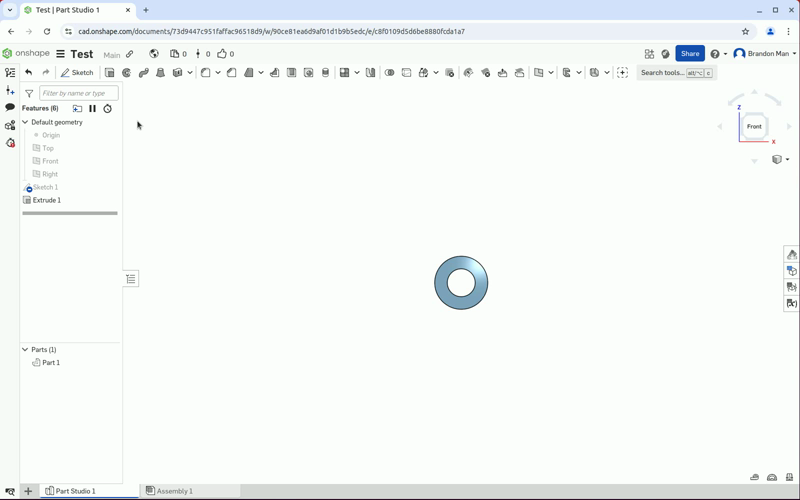
key(shift+h)
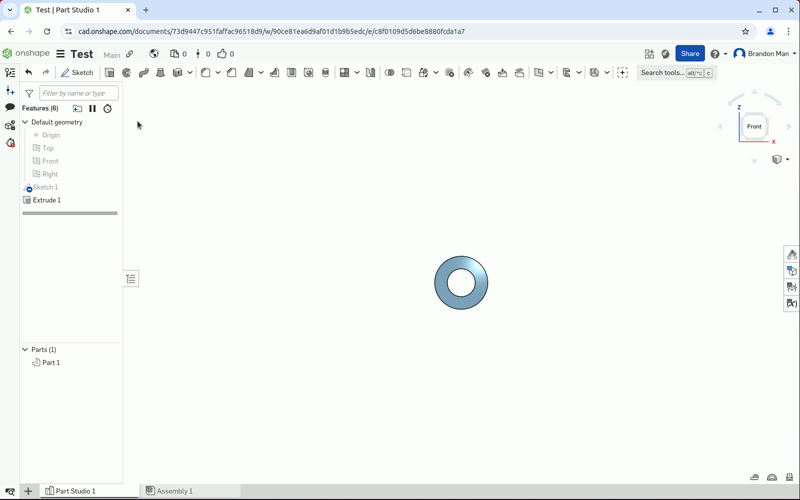
mouse_move(73, 189)
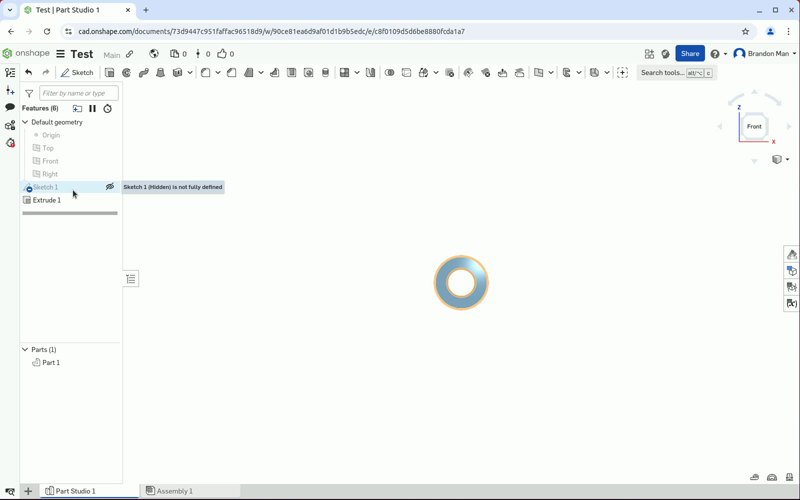
click(73, 189)
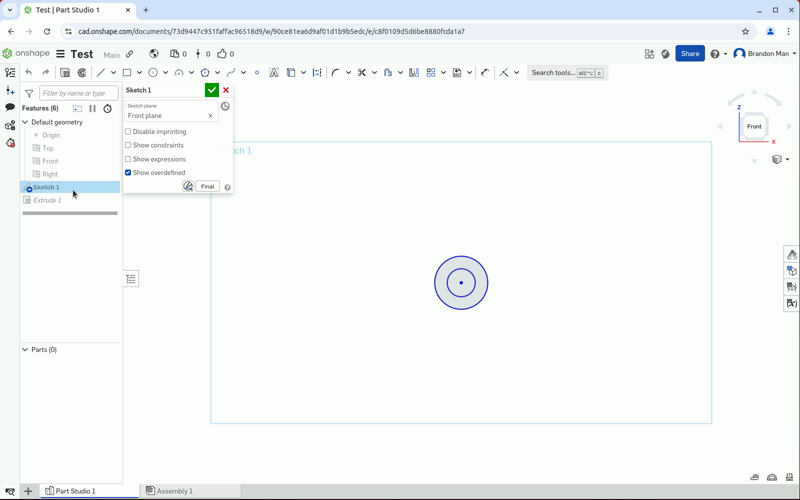
mouse_move(229, 92)
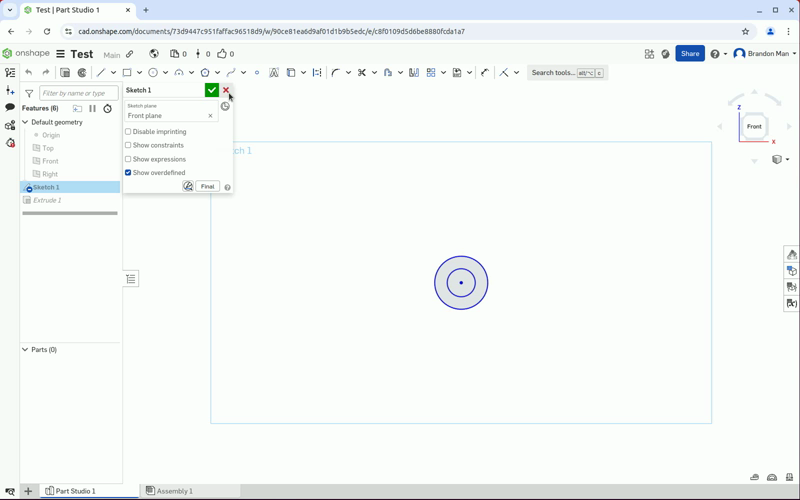
click(229, 92)
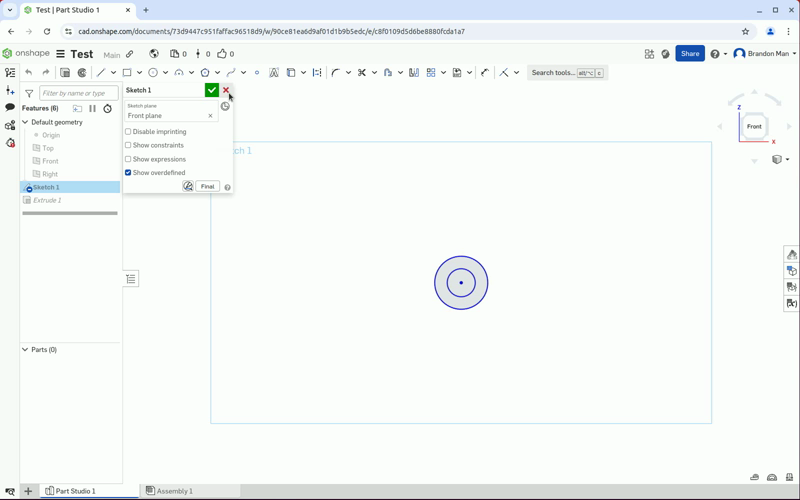
key(shift+s)
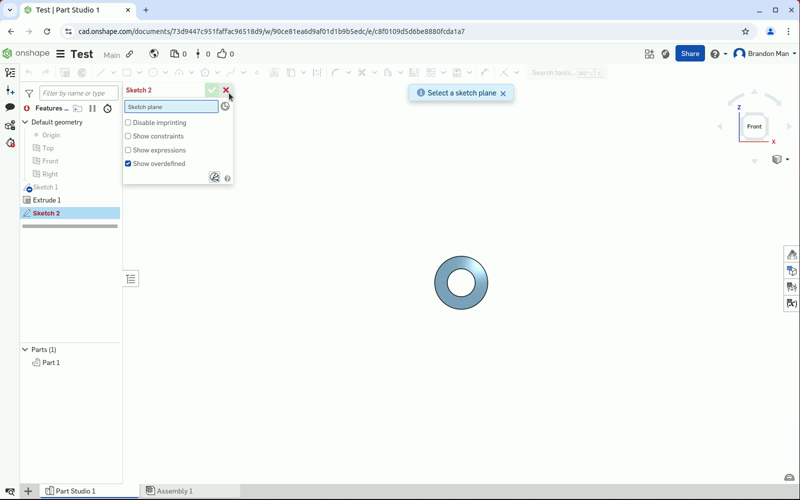
mouse_move(73, 163)
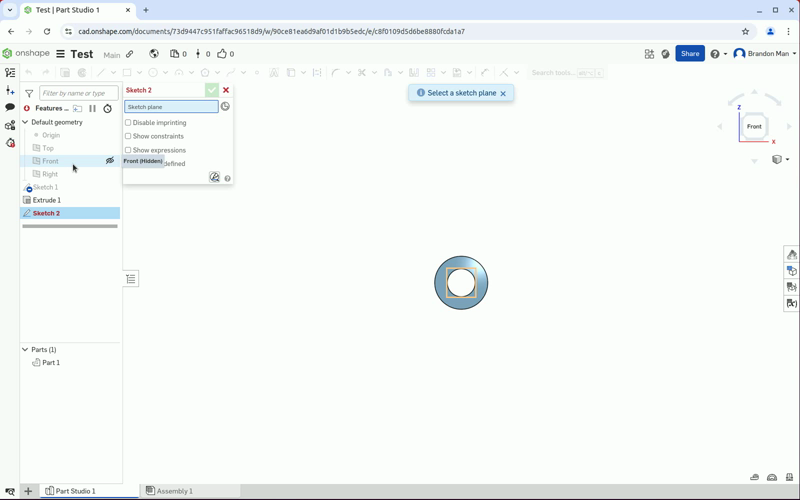
click(73, 163)
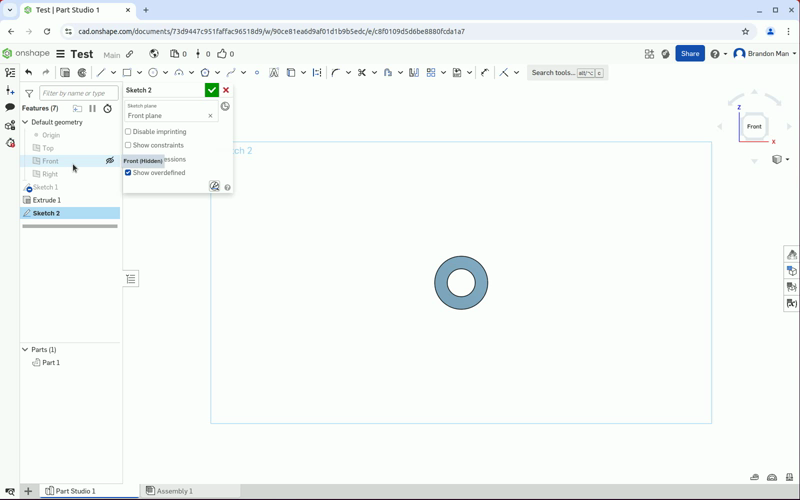
mouse_move(73, 352)
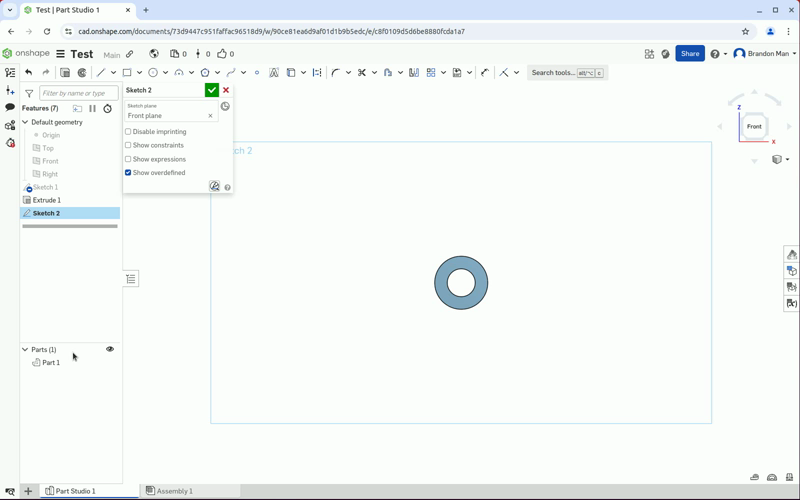
key(y)
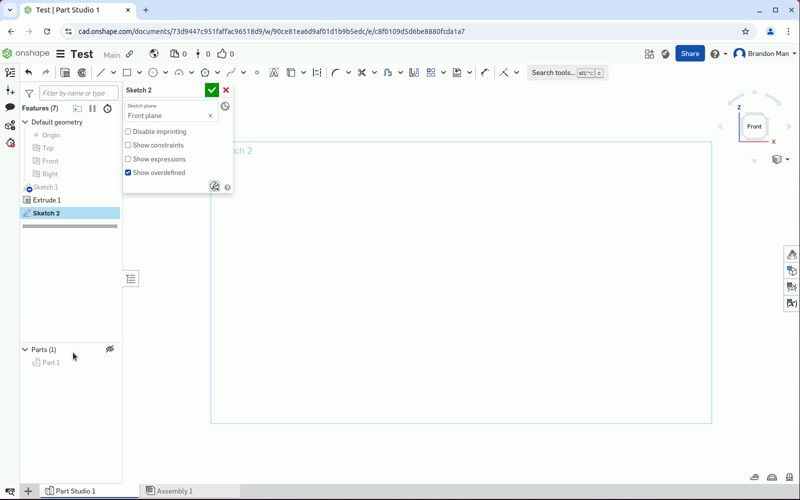
key(a)
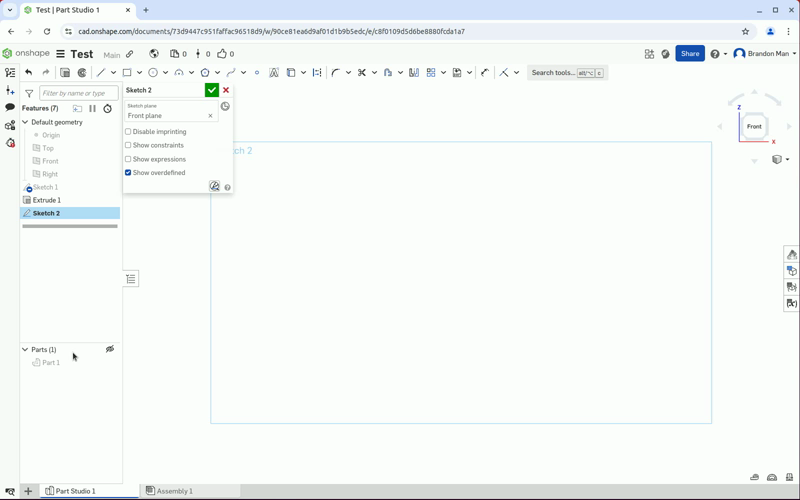
key_down(shift)
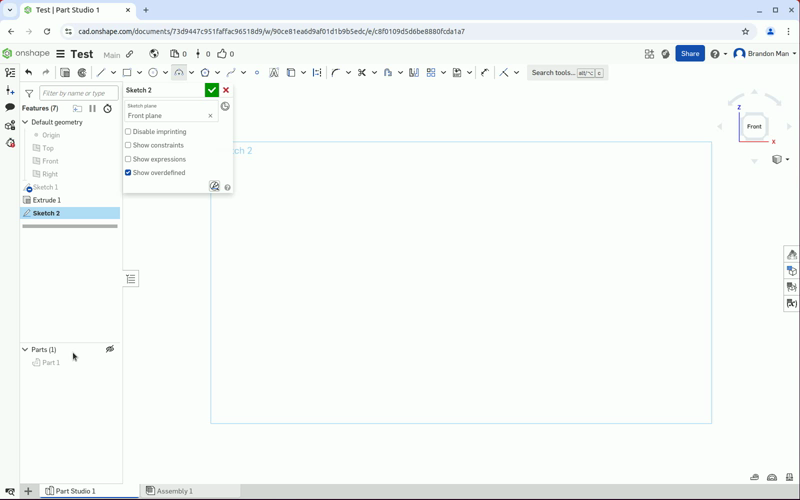
mouse_move(348, 354)
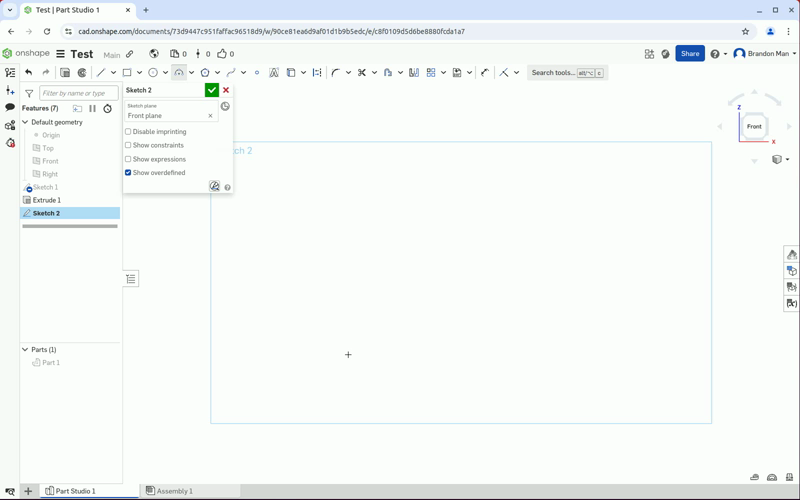
click(348, 354)
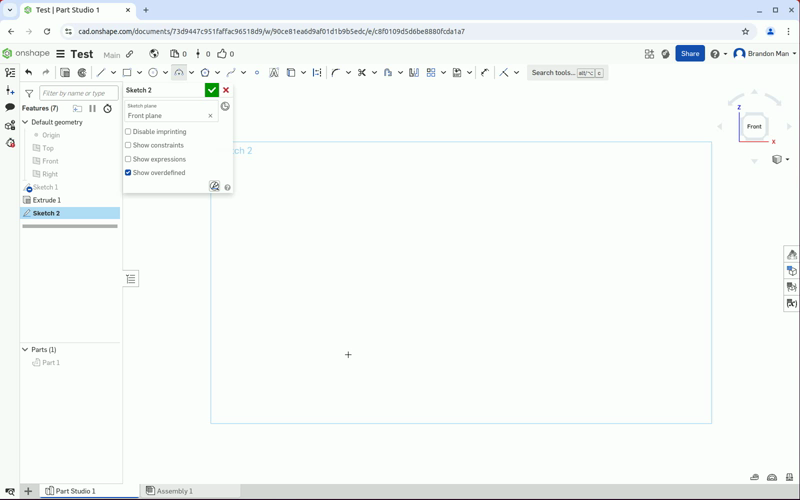
key_up(shift)
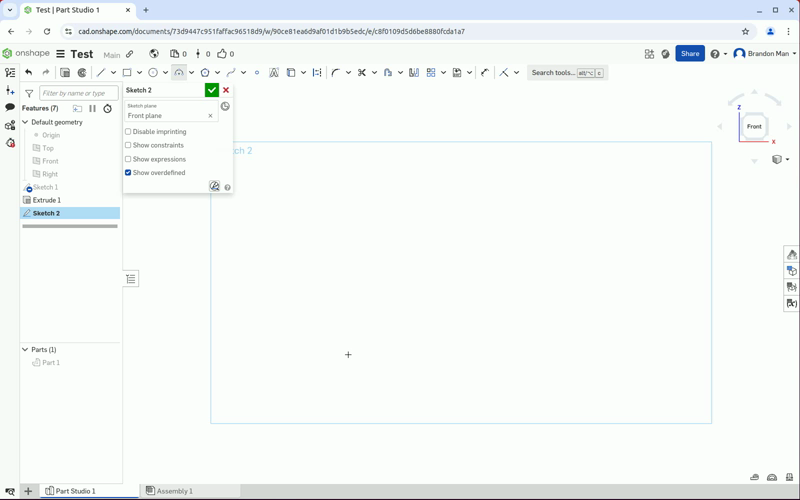
key_down(shift)
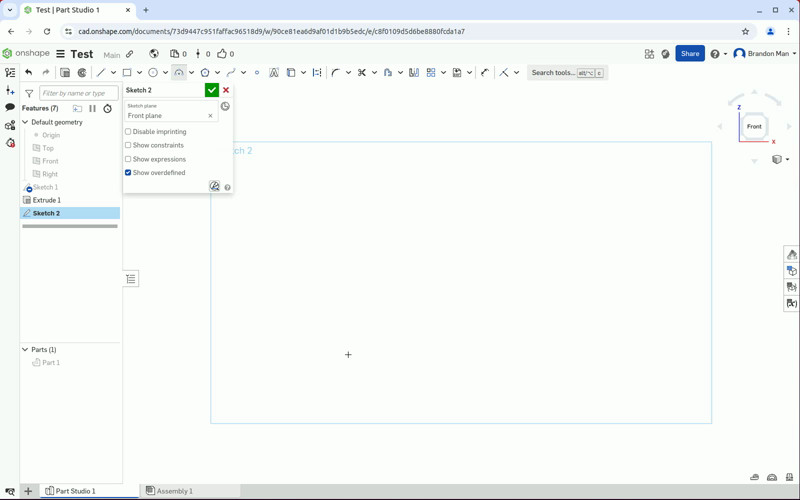
mouse_move(368, 364)
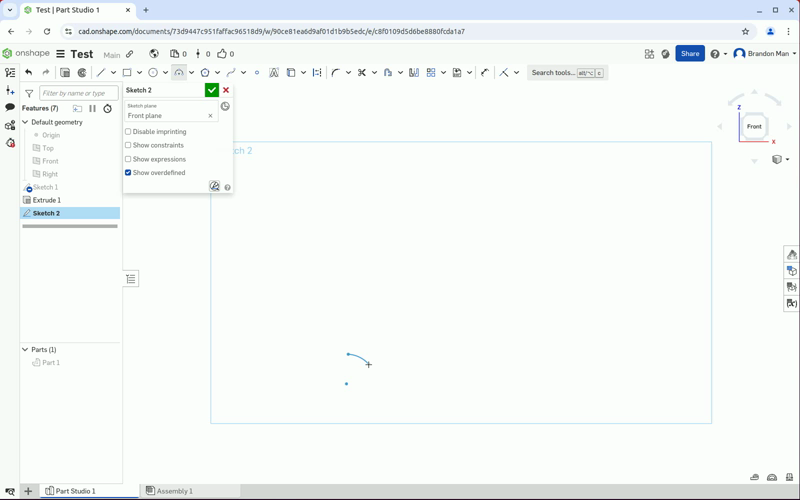
click(368, 364)
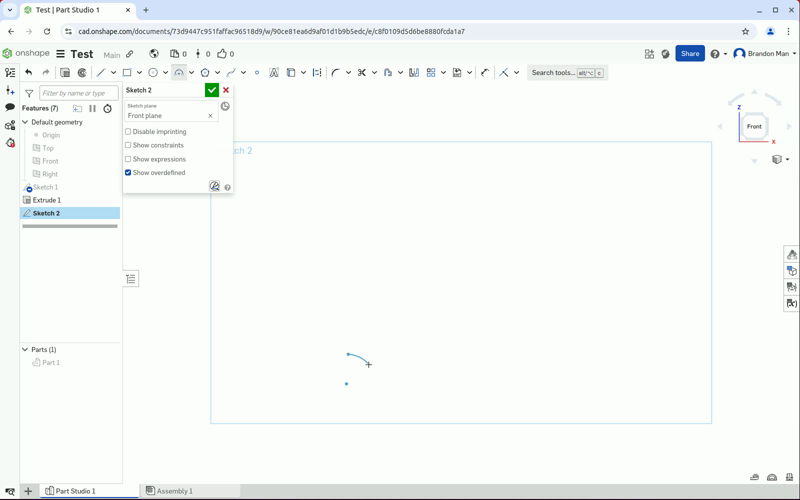
mouse_move(365, 343)
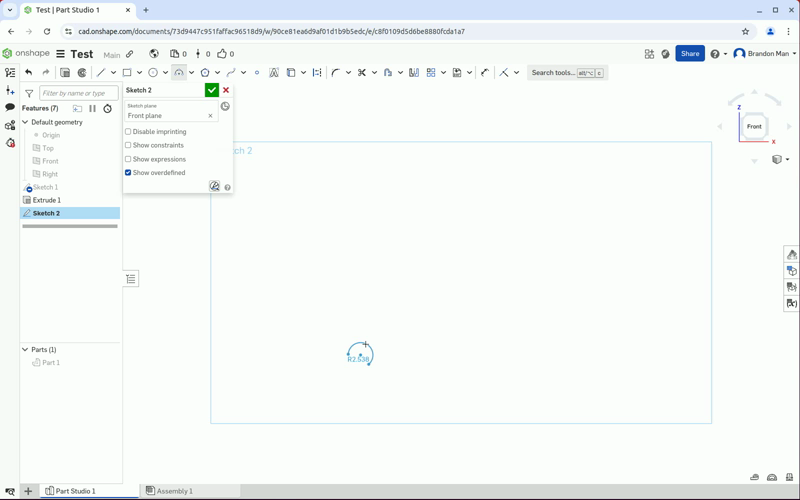
click(365, 343)
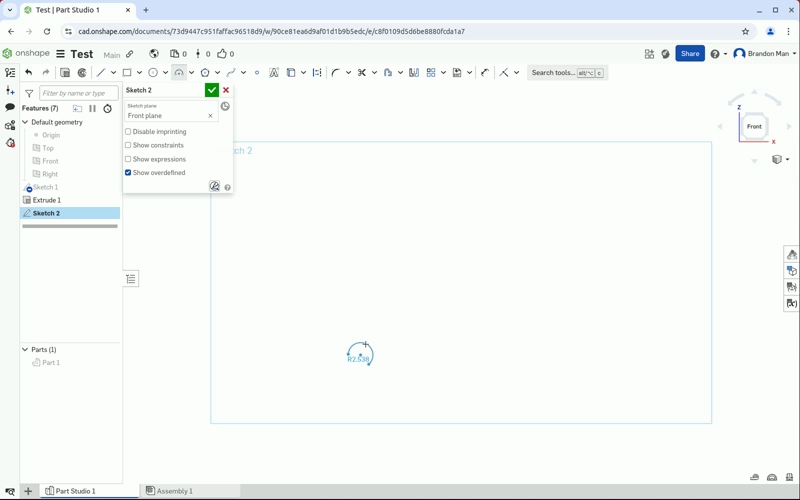
key_up(shift)
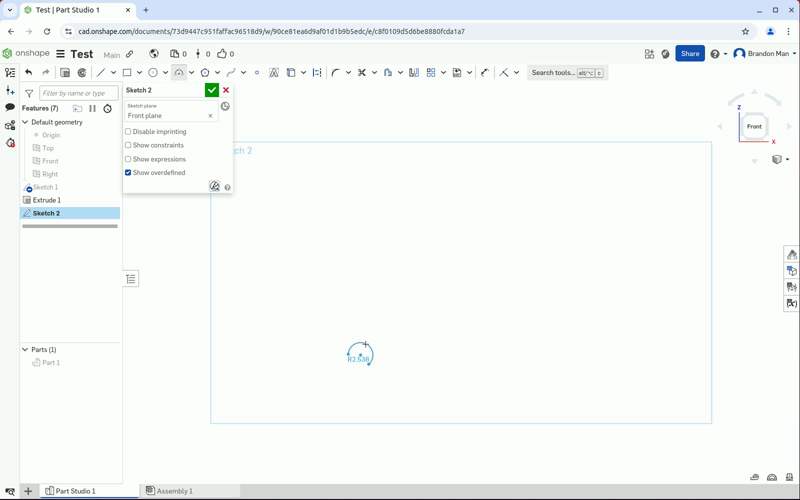
key(esc)
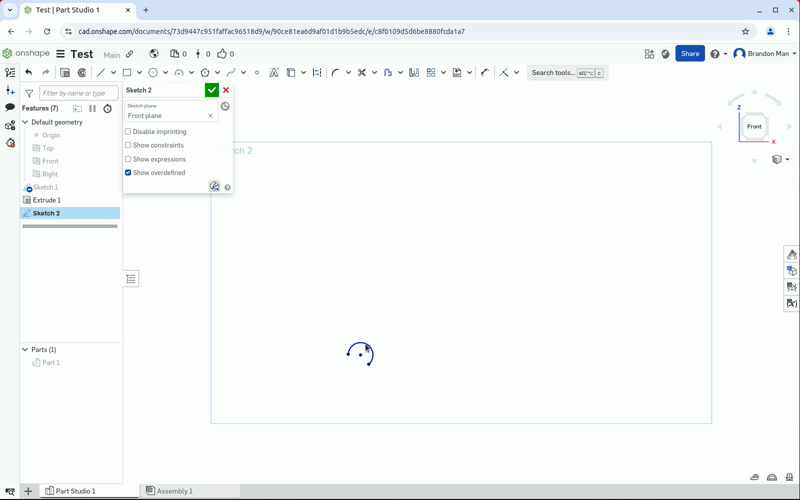
key(l)
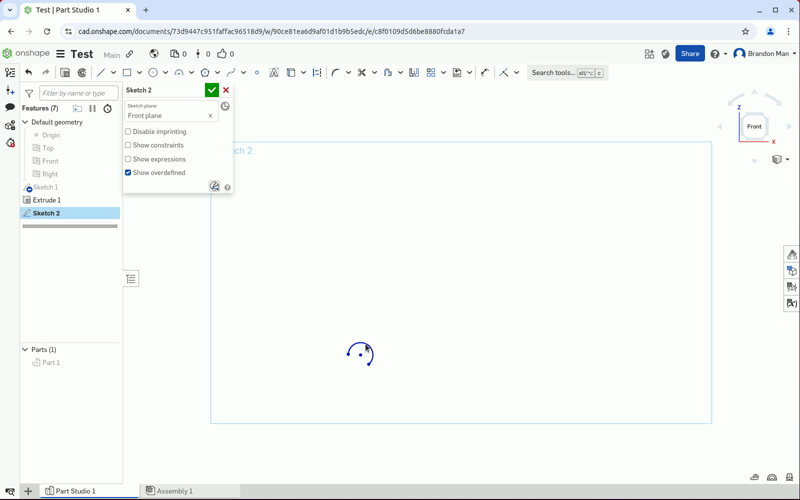
mouse_move(368, 364)
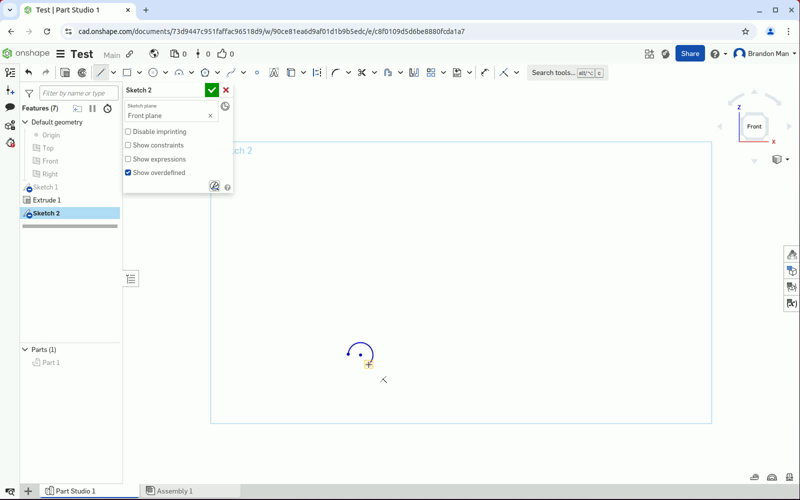
click(368, 364)
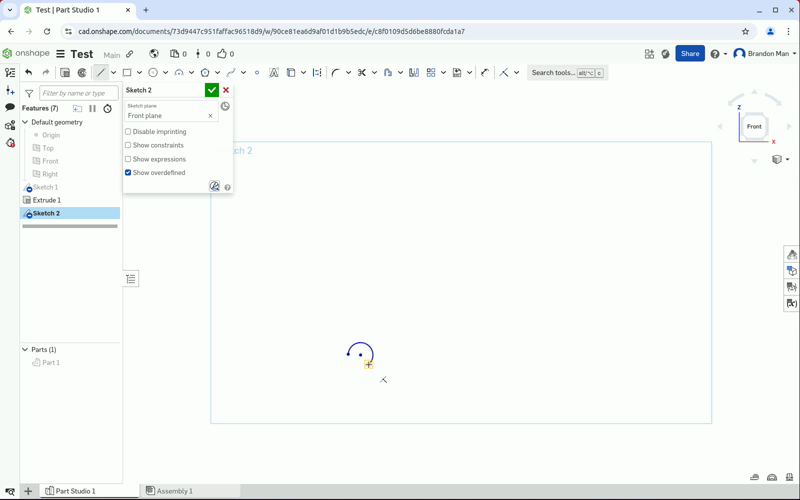
key_down(shift)
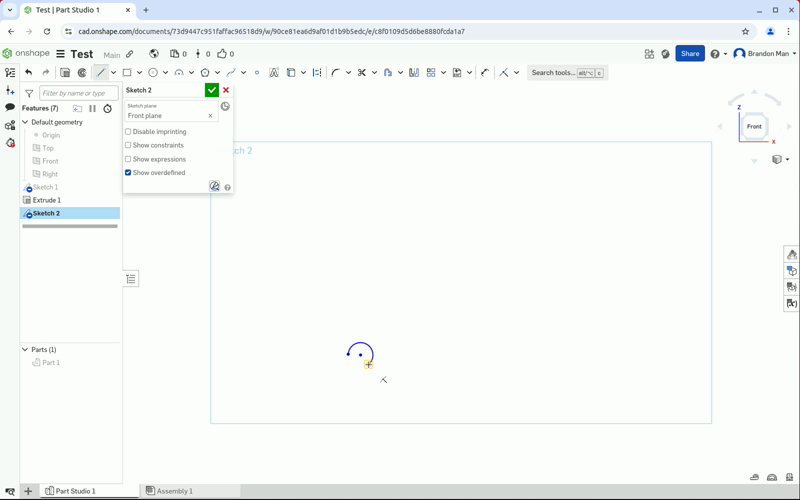
mouse_move(431, 308)
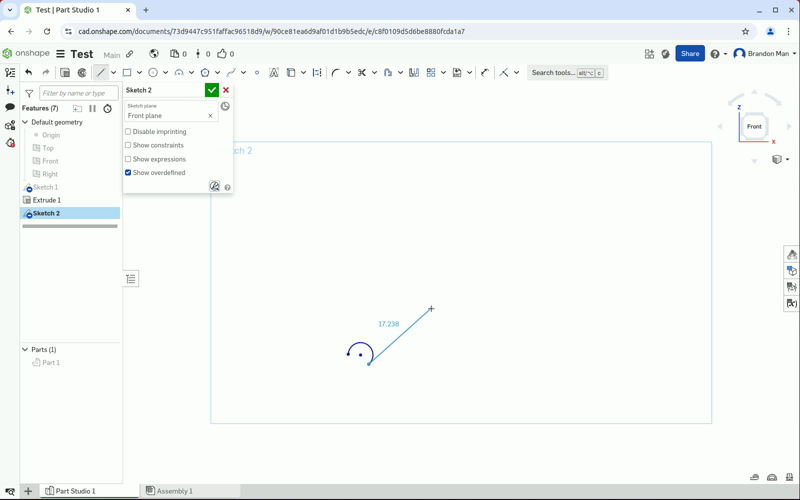
click(431, 308)
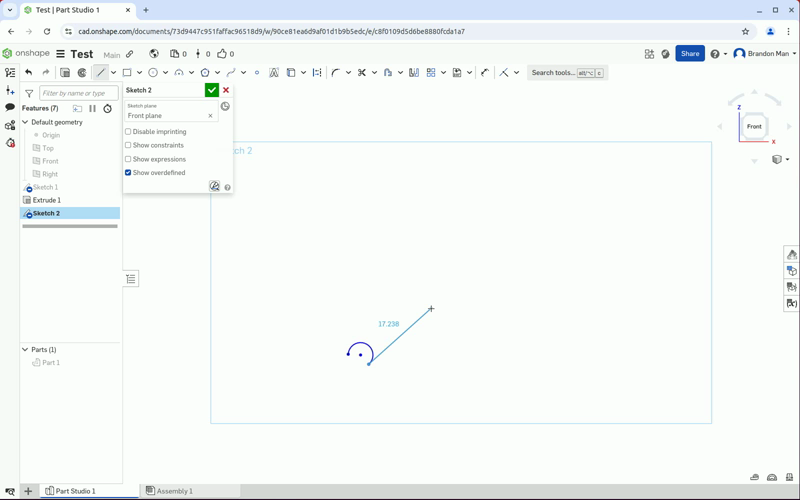
key_up(shift)
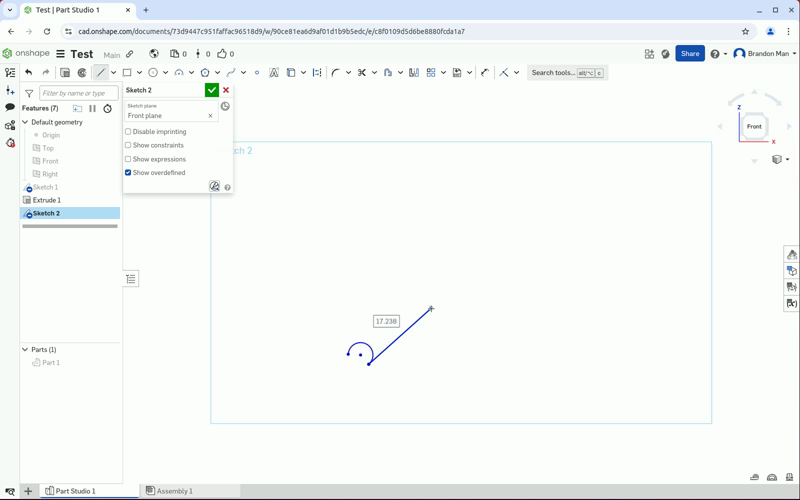
key(esc)
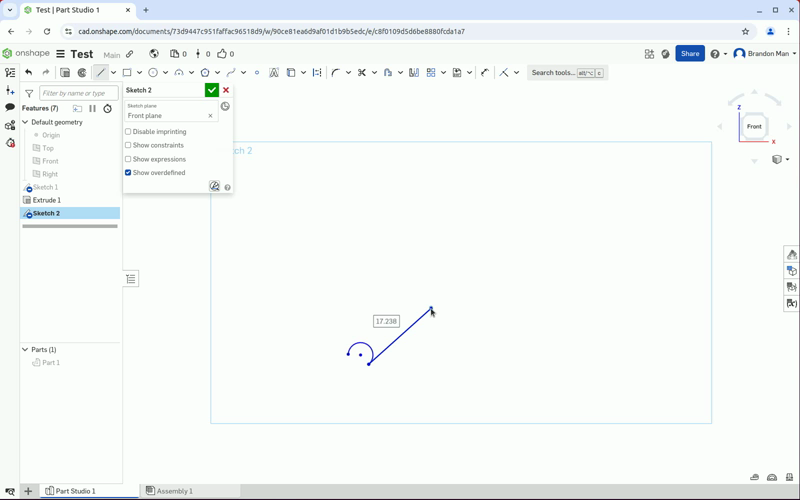
key(a)
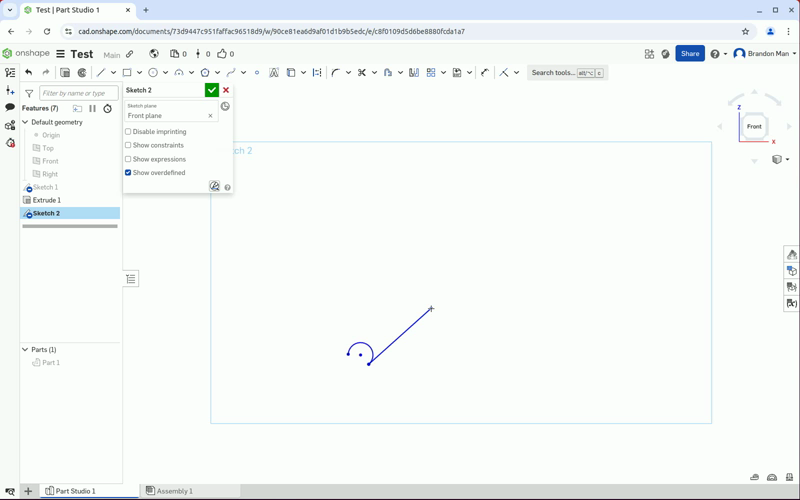
mouse_move(431, 308)
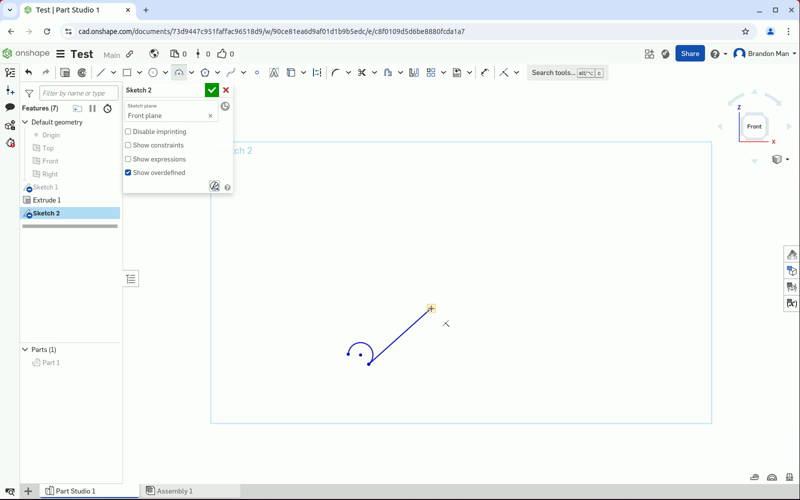
click(431, 308)
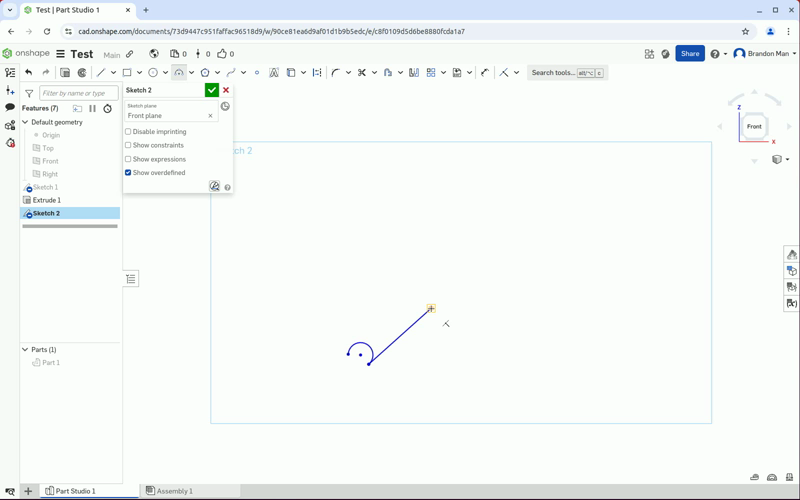
key_down(shift)
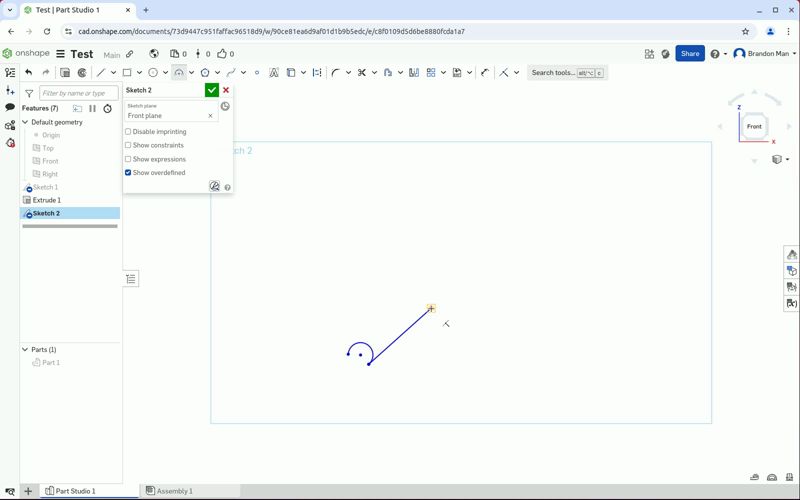
mouse_move(447, 305)
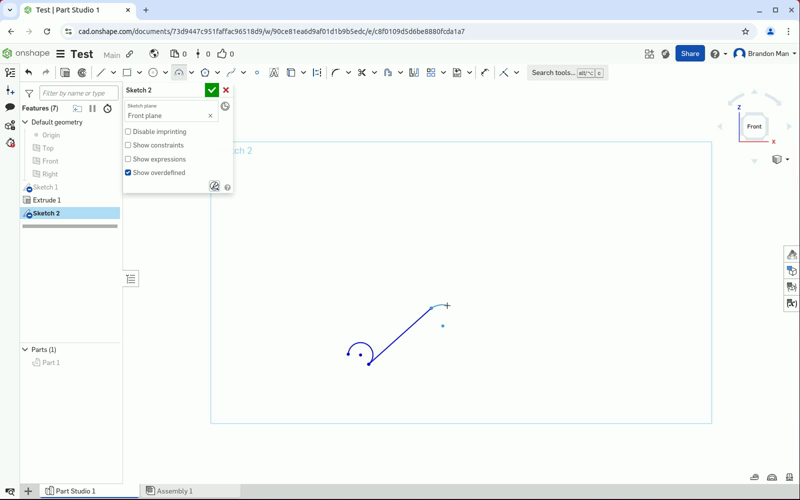
click(447, 305)
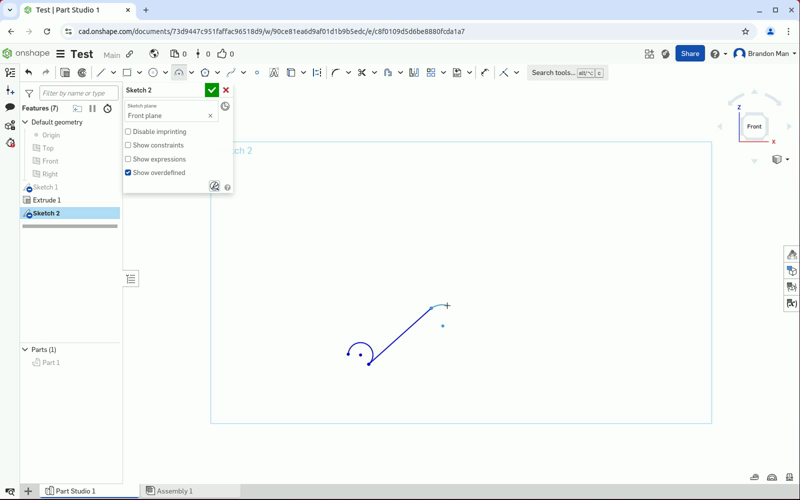
mouse_move(438, 303)
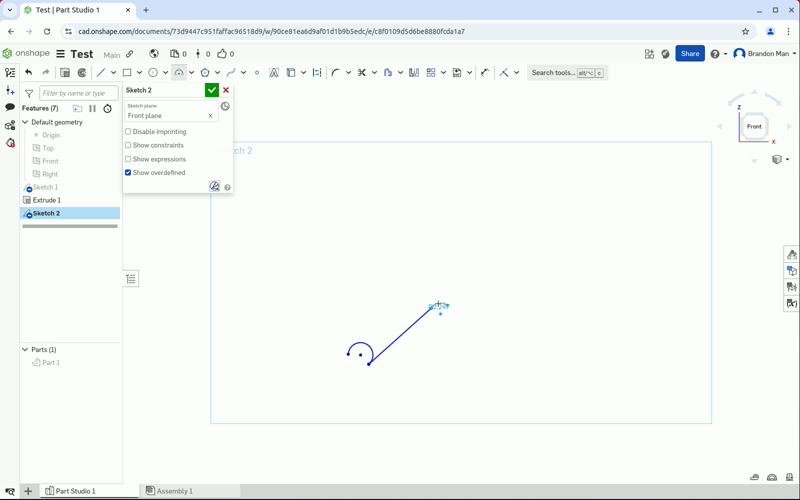
click(438, 303)
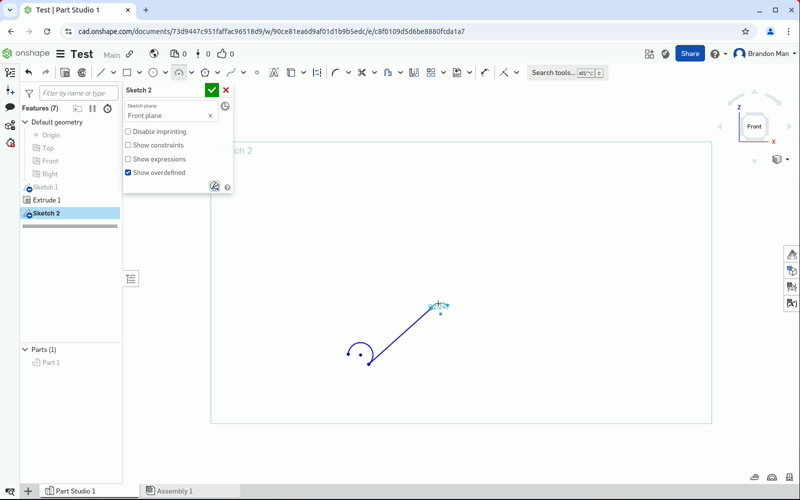
key_up(shift)
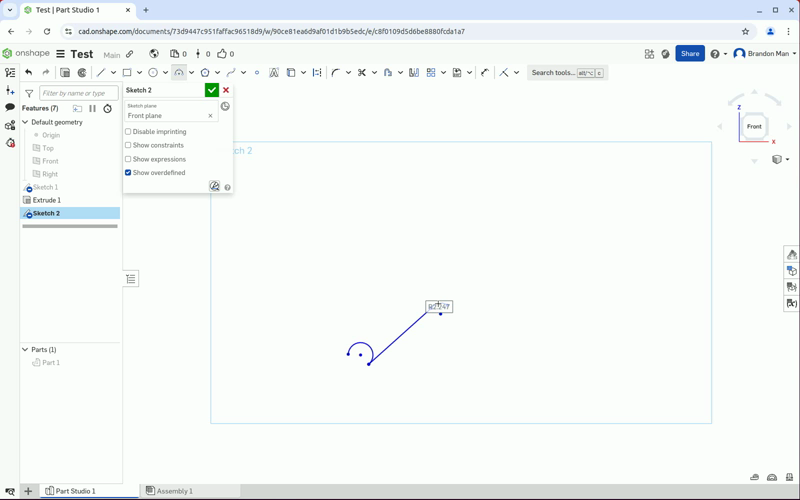
mouse_move(447, 305)
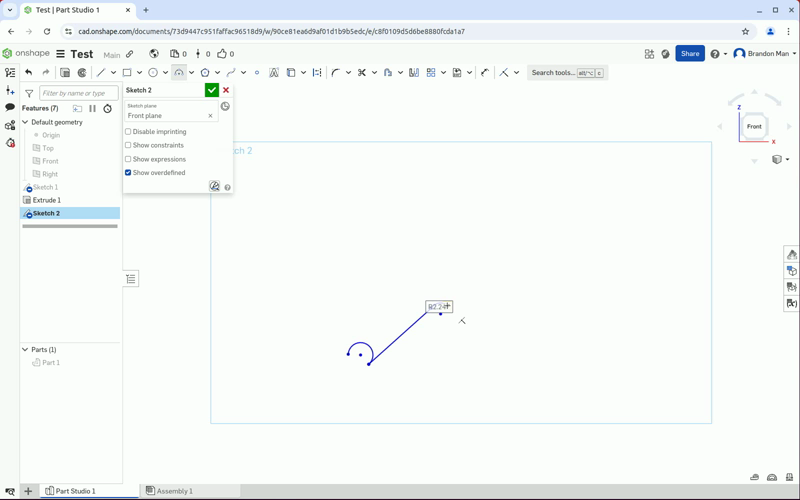
click(447, 305)
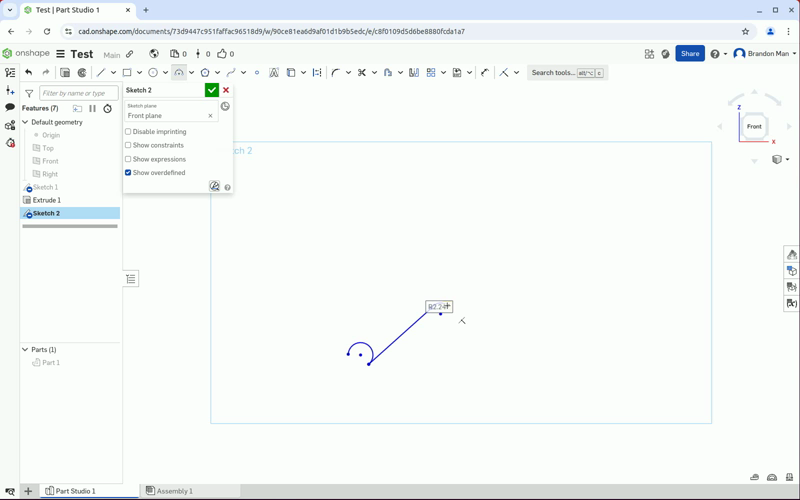
key_down(shift)
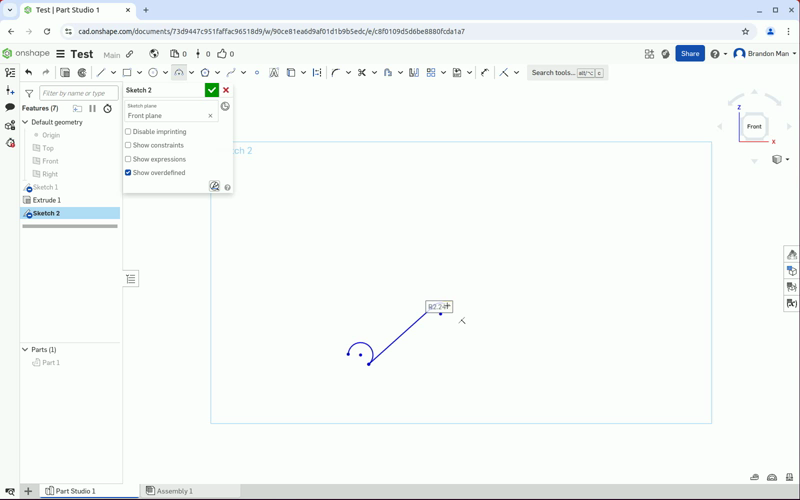
mouse_move(450, 259)
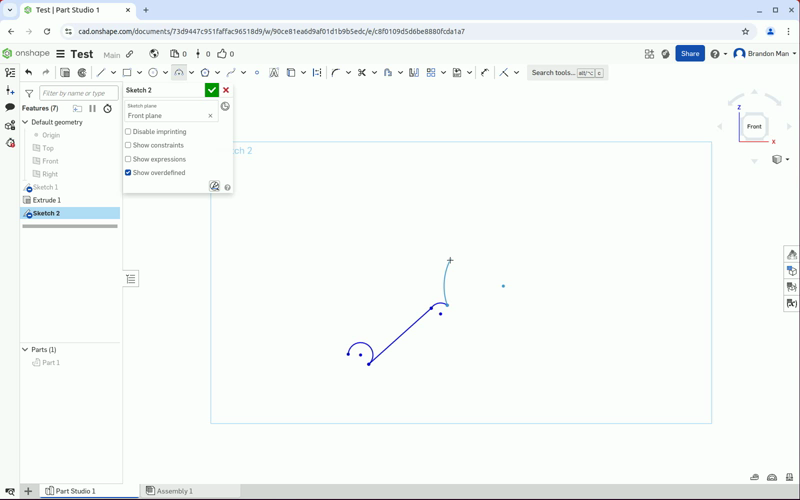
click(450, 259)
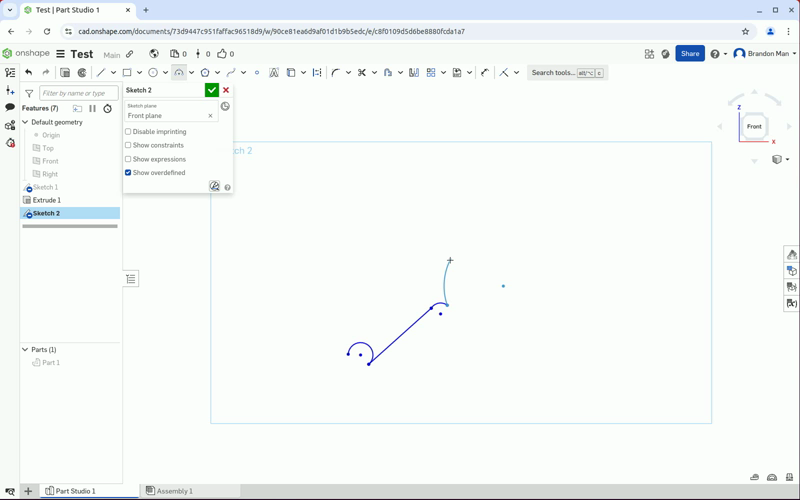
mouse_move(434, 281)
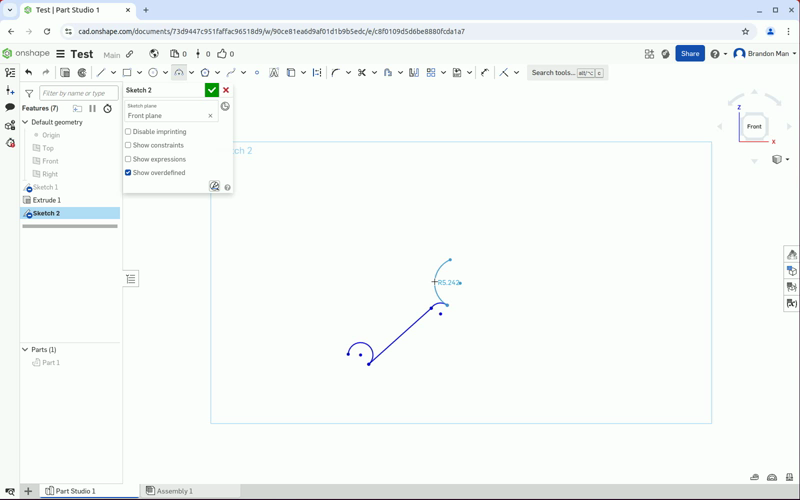
click(434, 281)
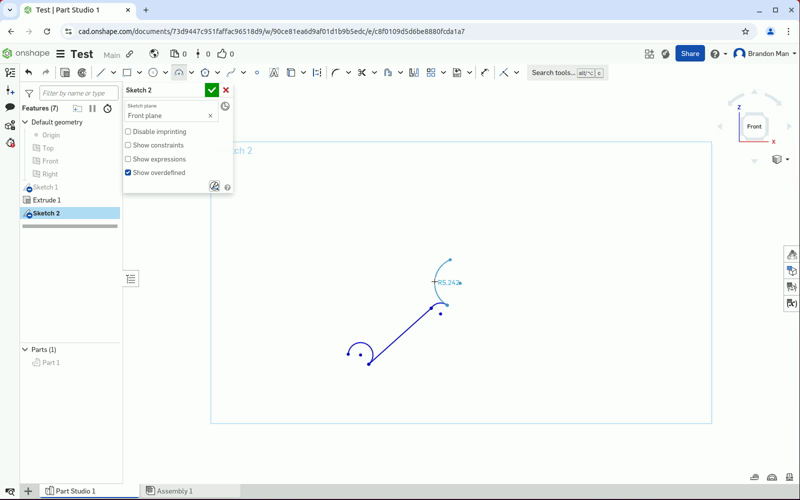
key_up(shift)
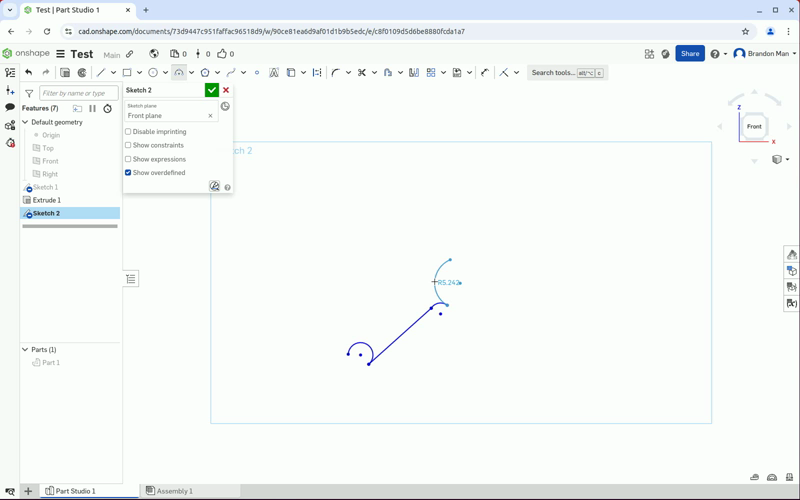
key(esc)
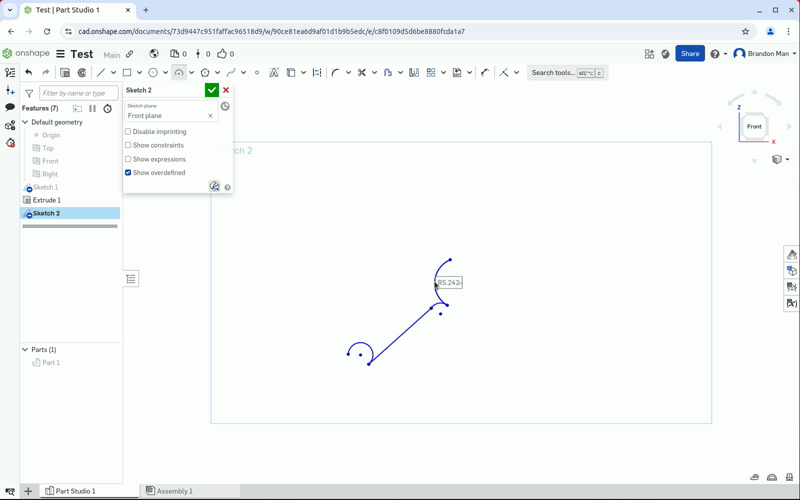
key(l)
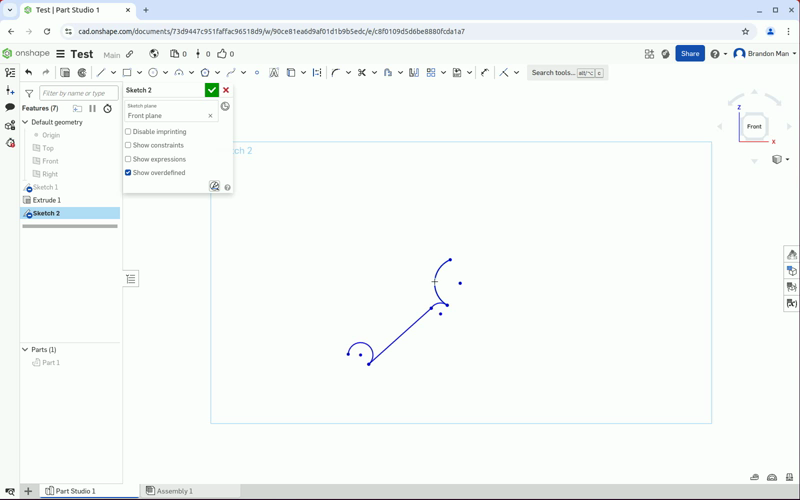
mouse_move(450, 259)
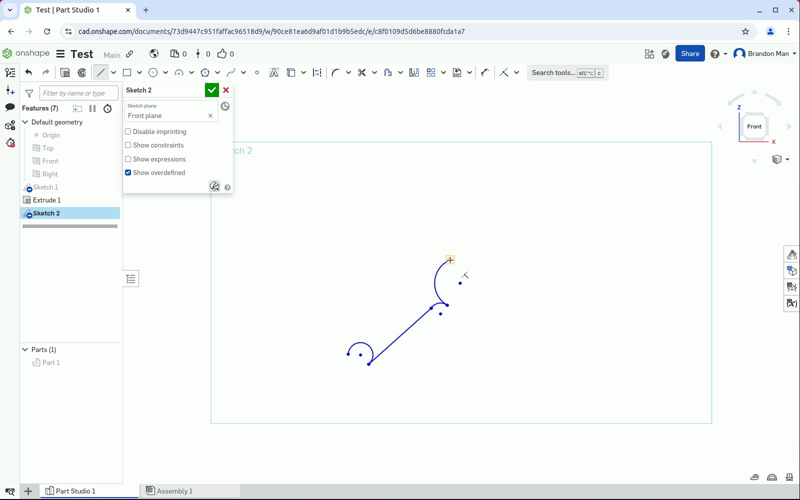
click(450, 259)
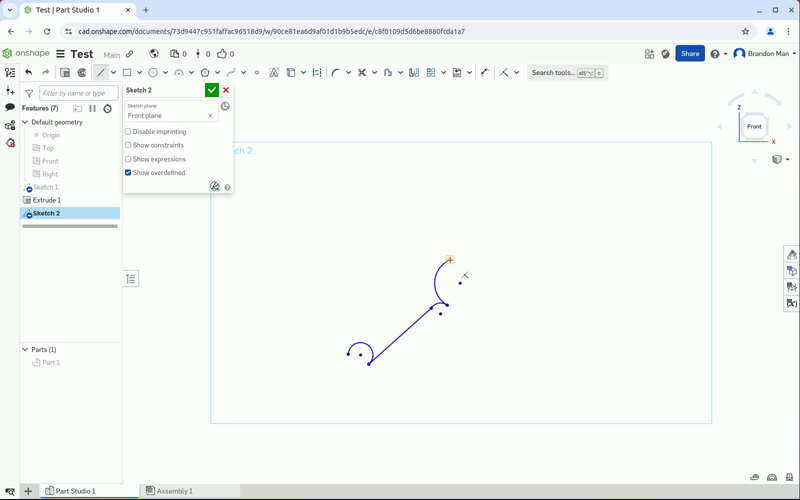
key_down(shift)
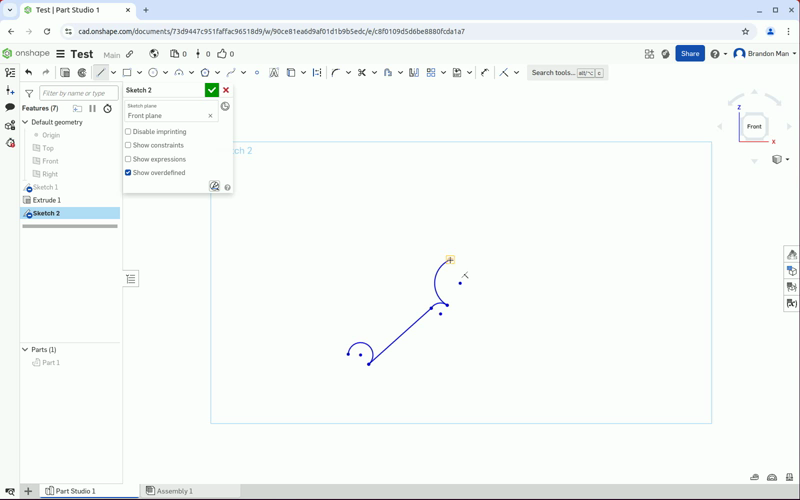
mouse_move(355, 301)
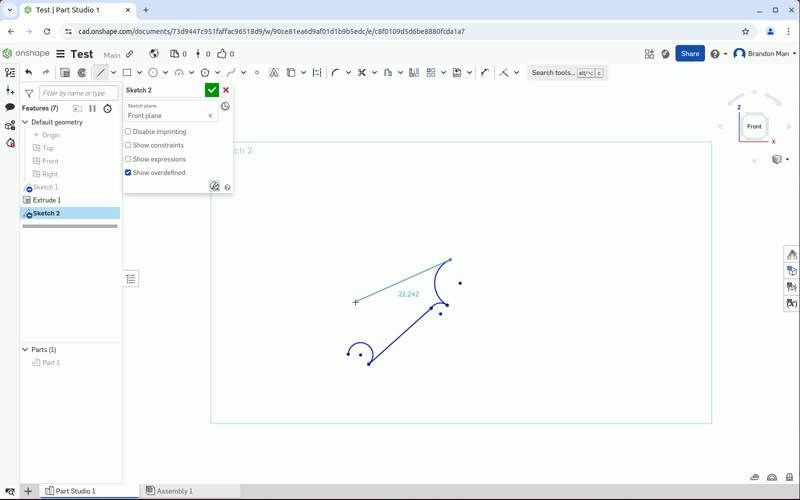
click(355, 301)
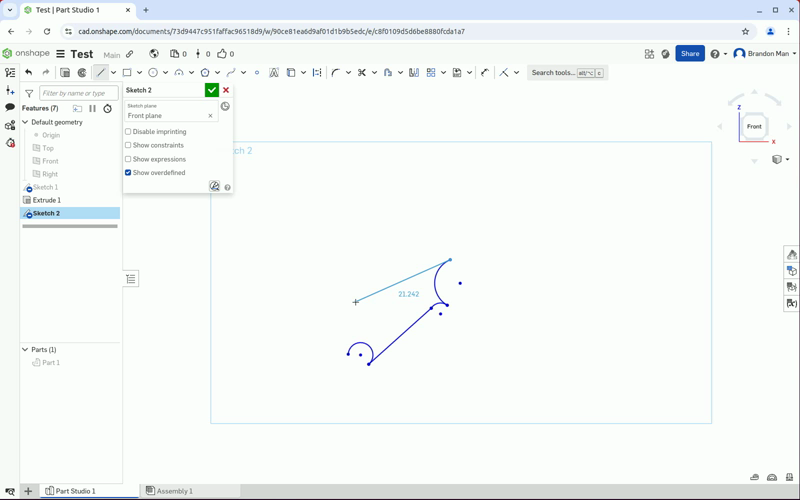
key_up(shift)
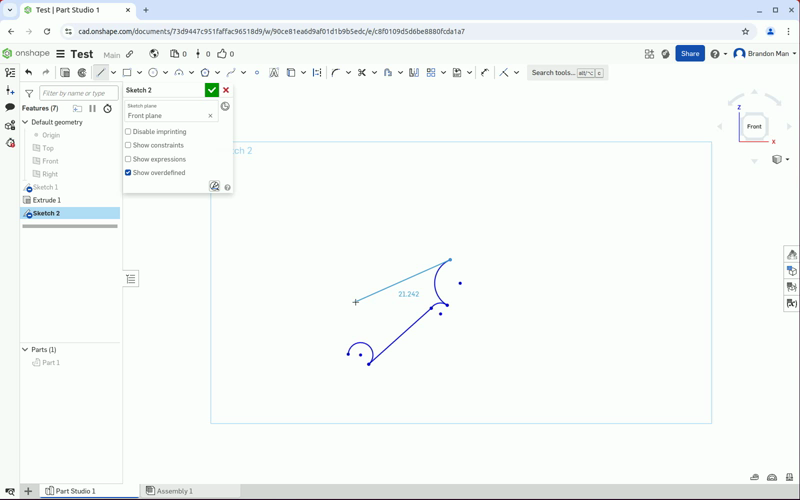
key(esc)
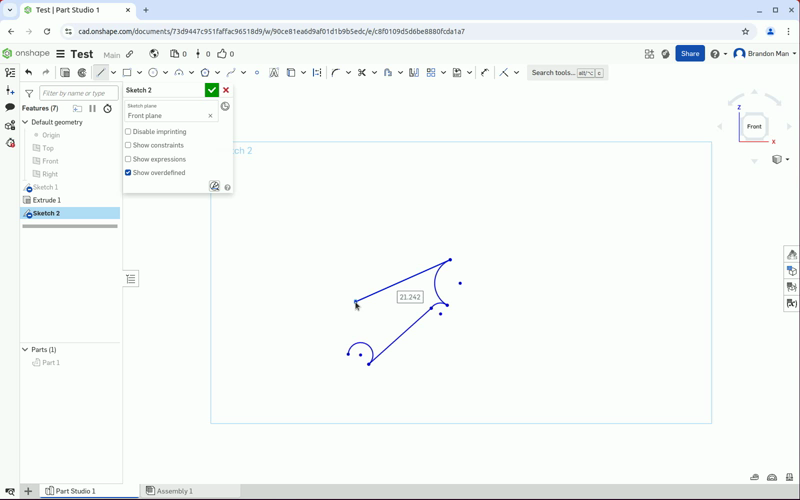
key(a)
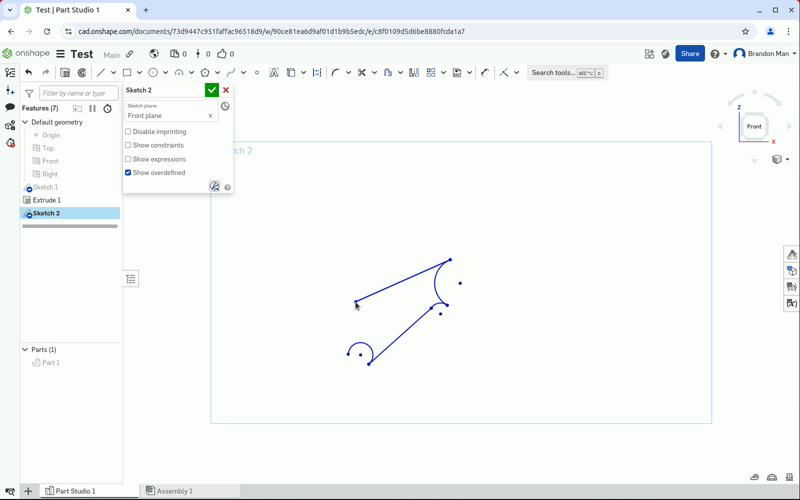
mouse_move(355, 301)
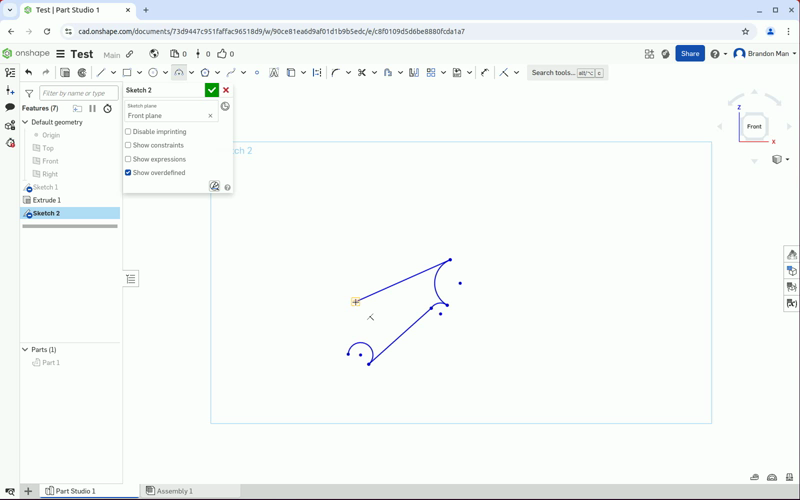
click(355, 301)
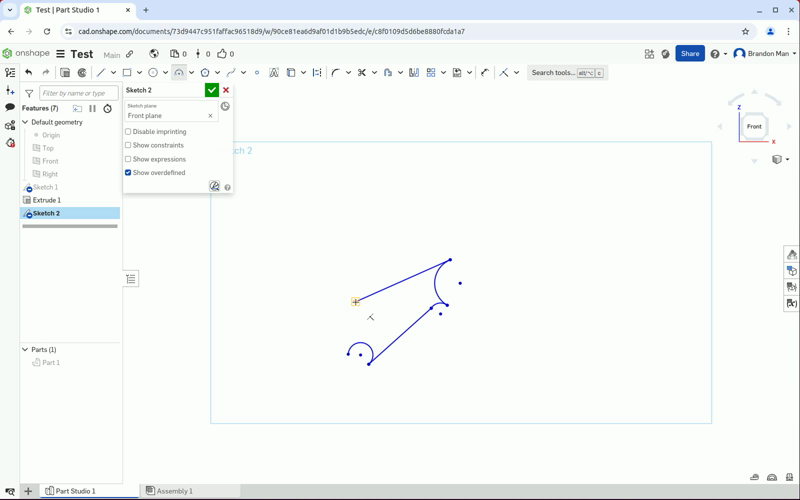
key_down(shift)
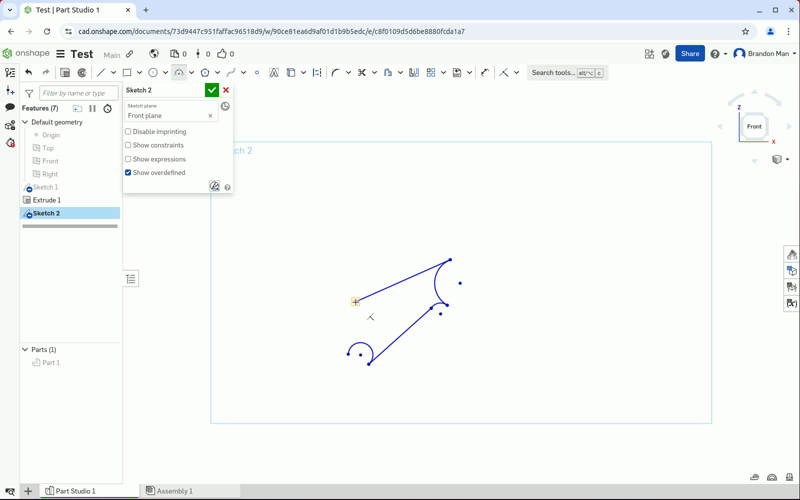
mouse_move(348, 313)
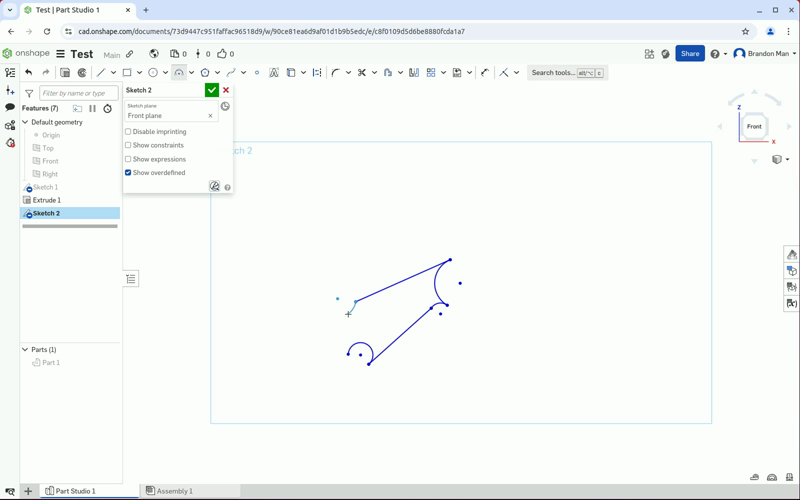
click(348, 313)
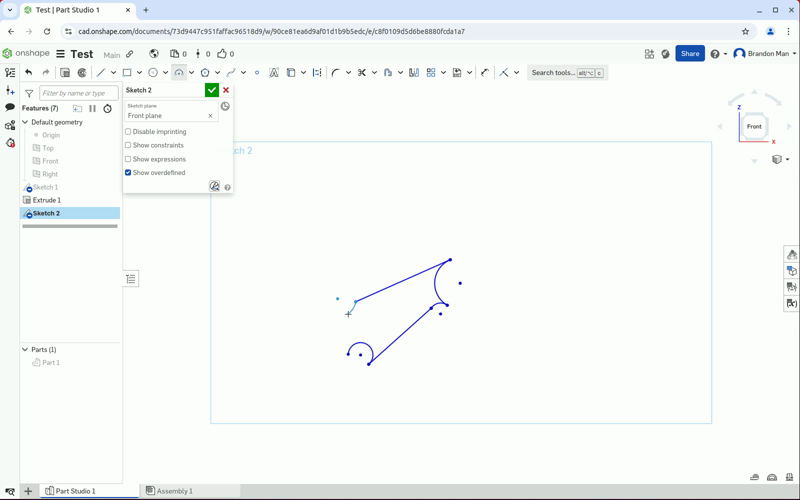
mouse_move(371, 320)
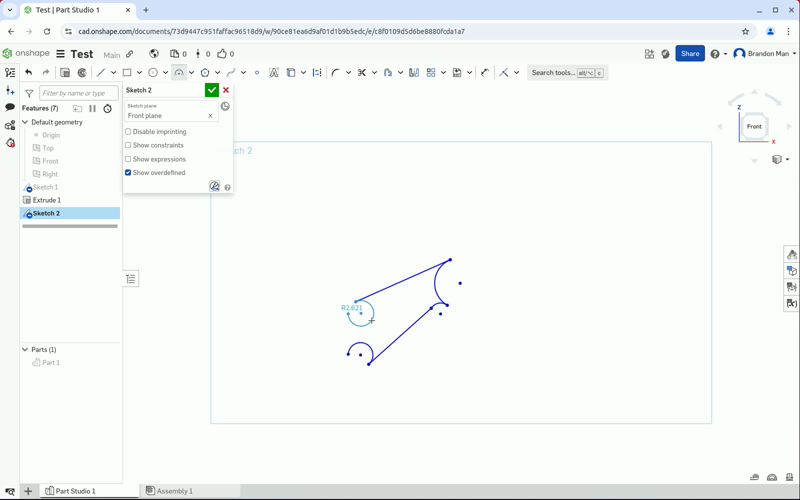
click(371, 320)
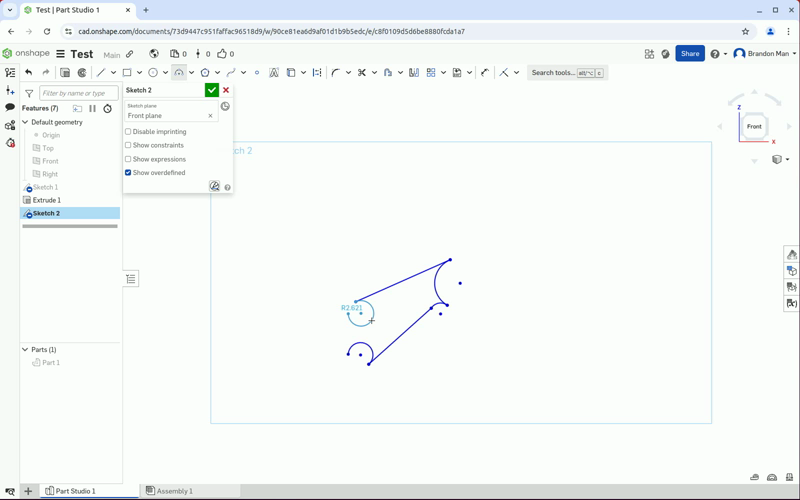
key_up(shift)
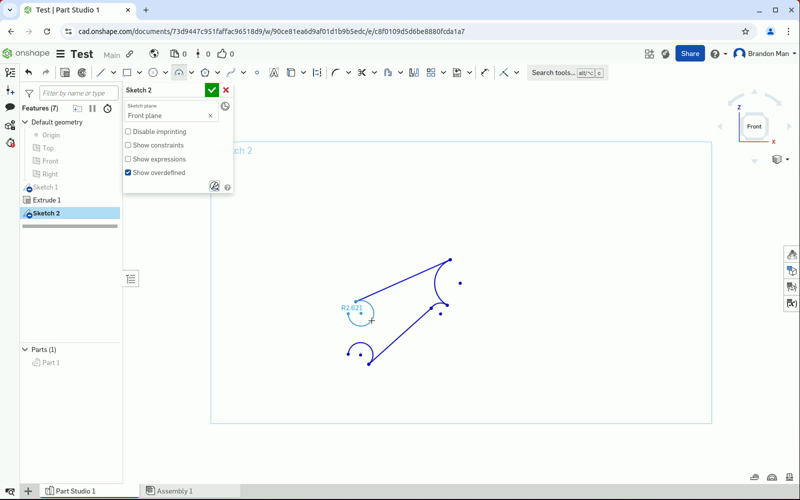
key(esc)
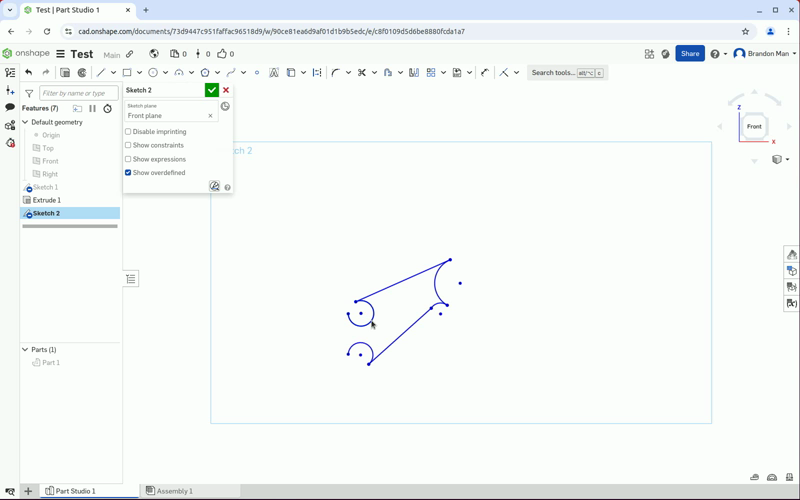
key(l)
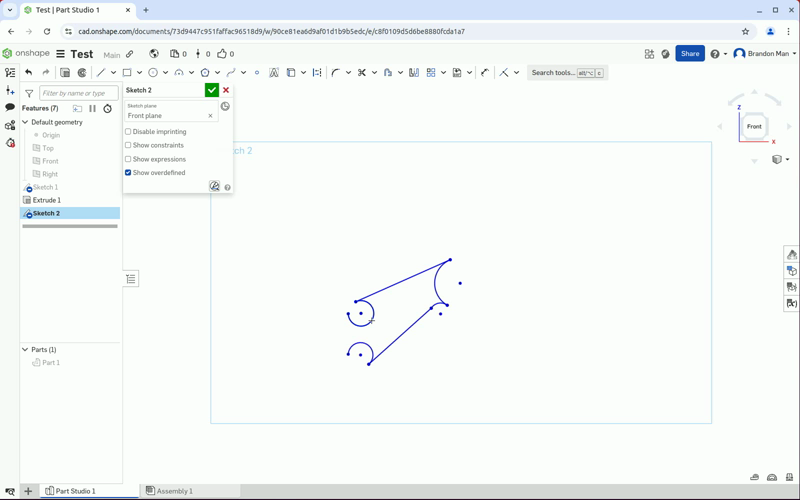
mouse_move(348, 313)
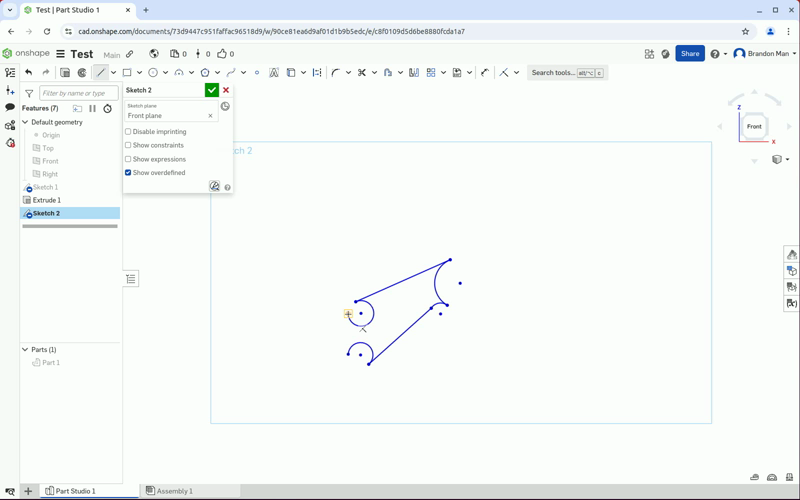
click(348, 313)
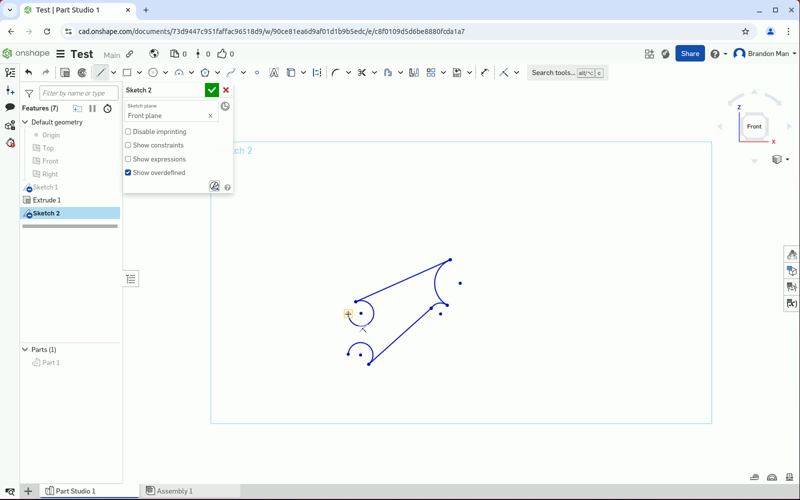
mouse_move(378, 313)
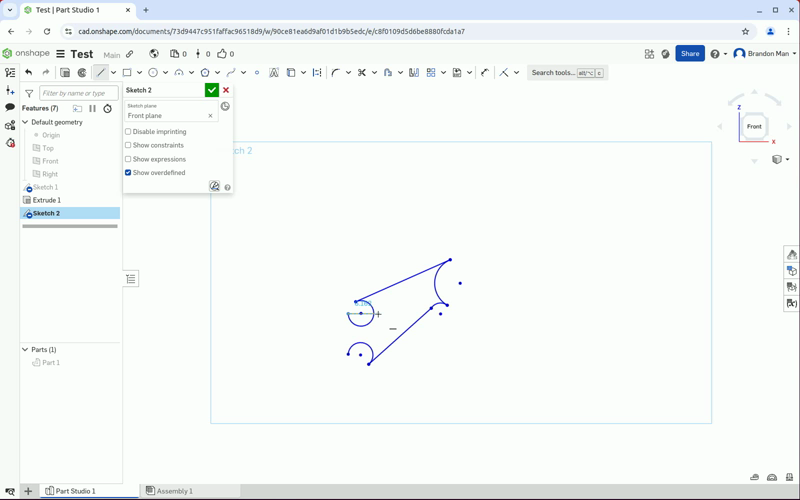
key_down(shift)
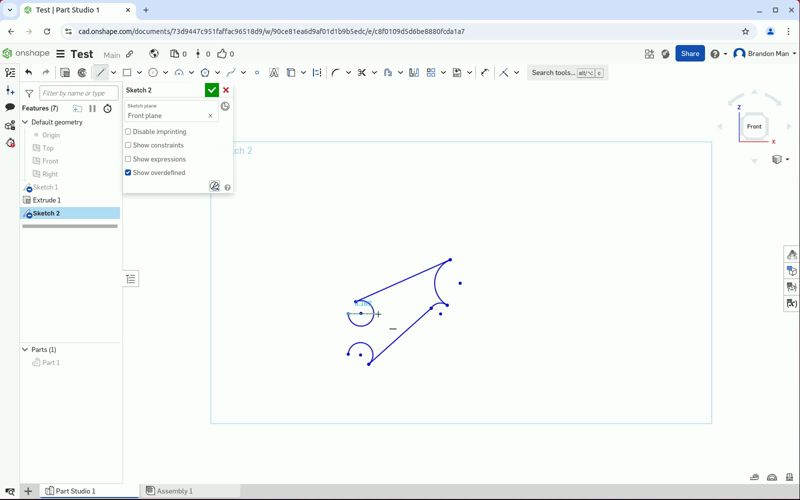
mouse_move(348, 354)
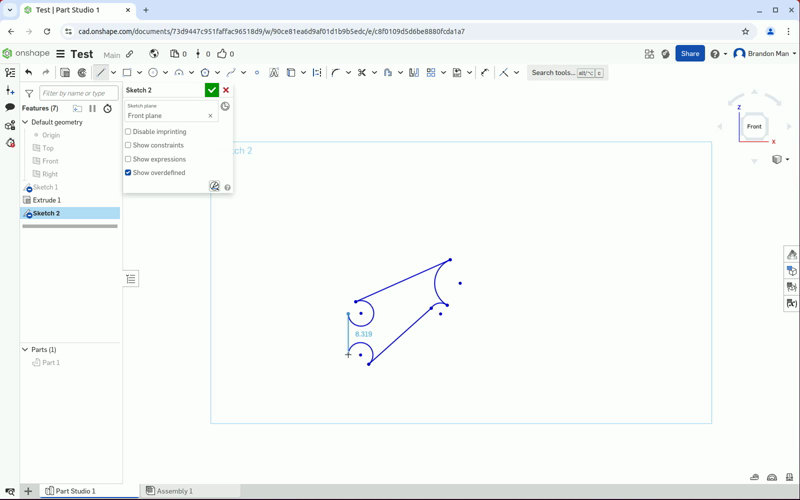
key_up(shift)
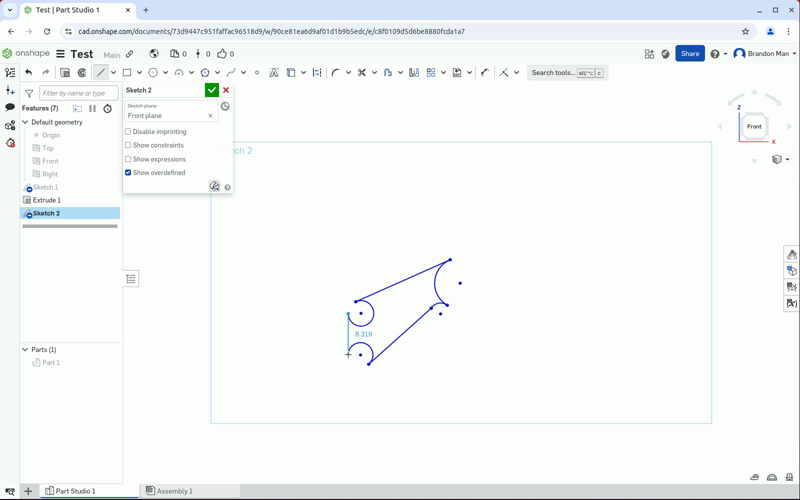
click(348, 354)
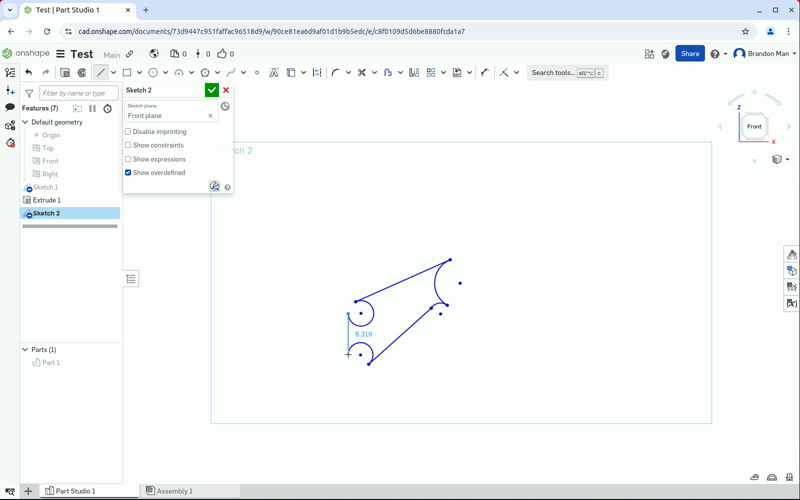
key(esc)
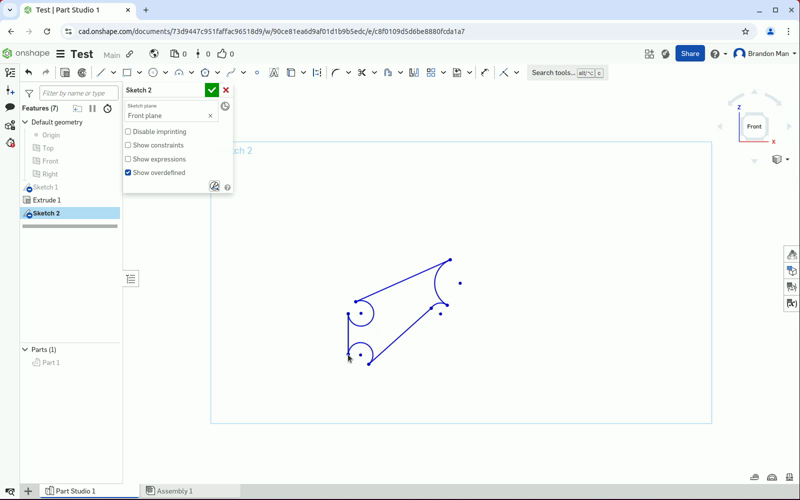
mouse_move(393, 310)
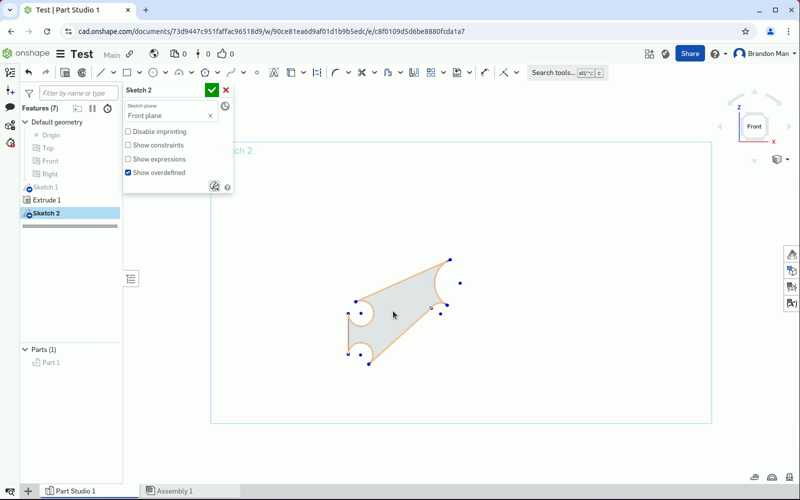
click(393, 310)
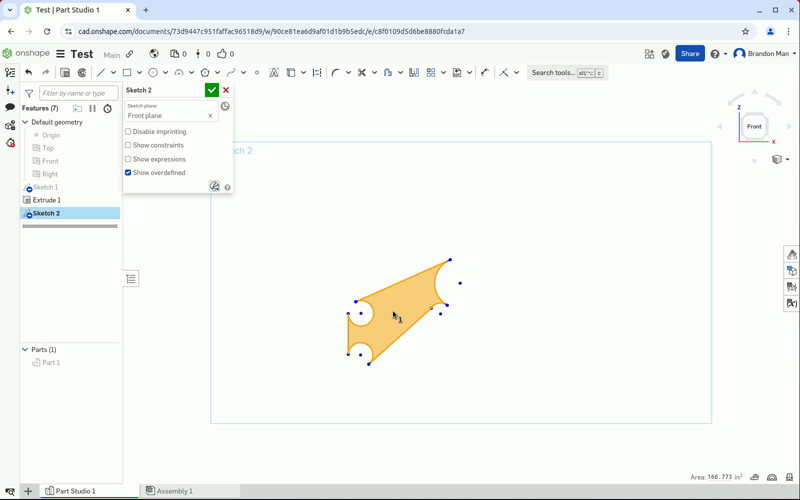
mouse_move(73, 352)
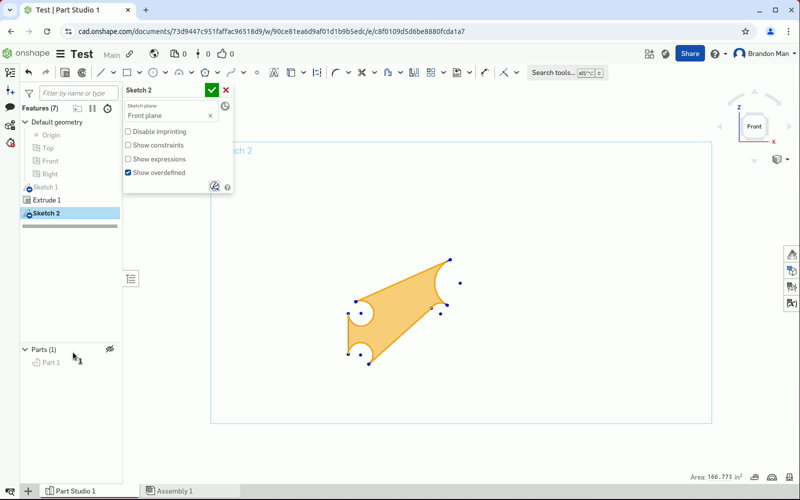
key(shift+y)
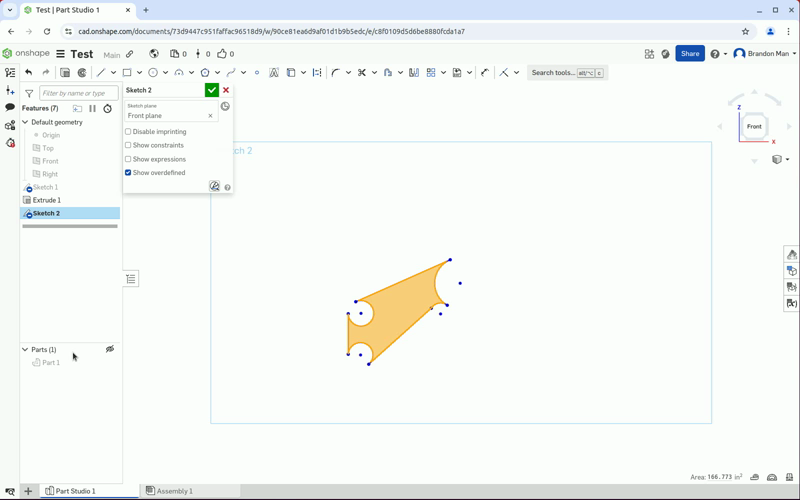
key(shift+e)
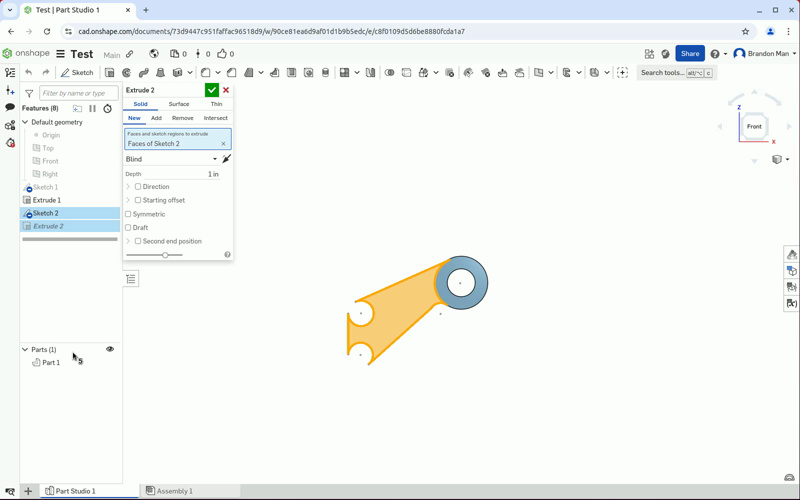
mouse_move(143, 106)
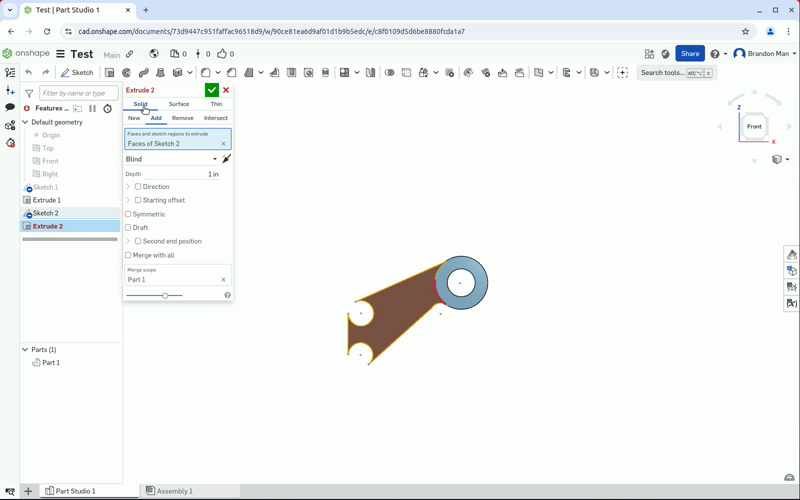
click(143, 106)
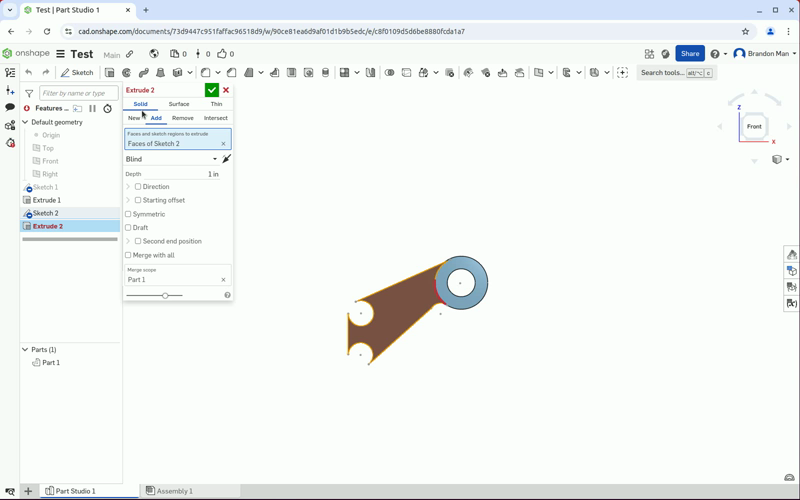
mouse_move(137, 120)
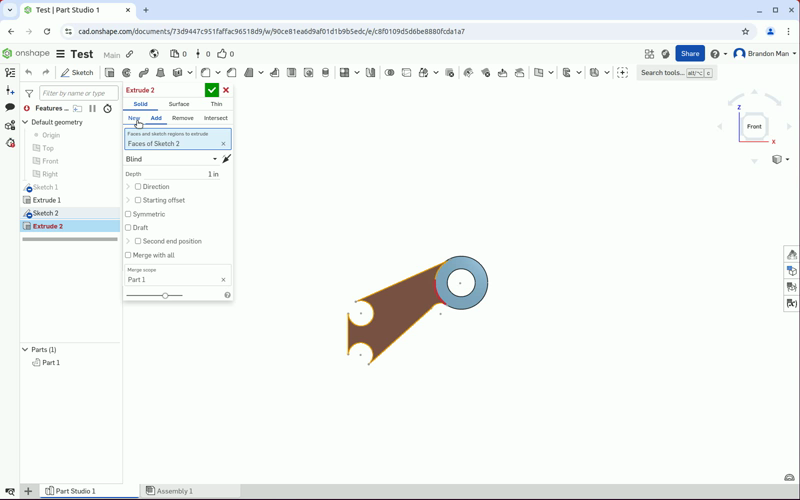
click(137, 120)
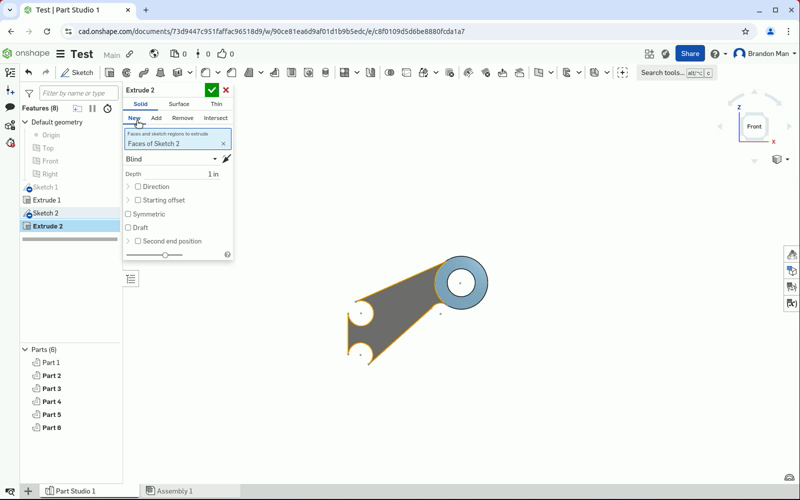
key(tab, 4)
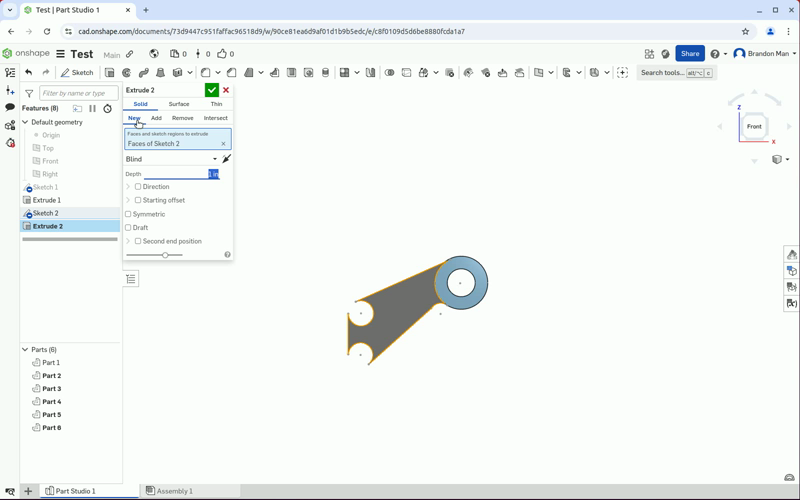
text(2.408)
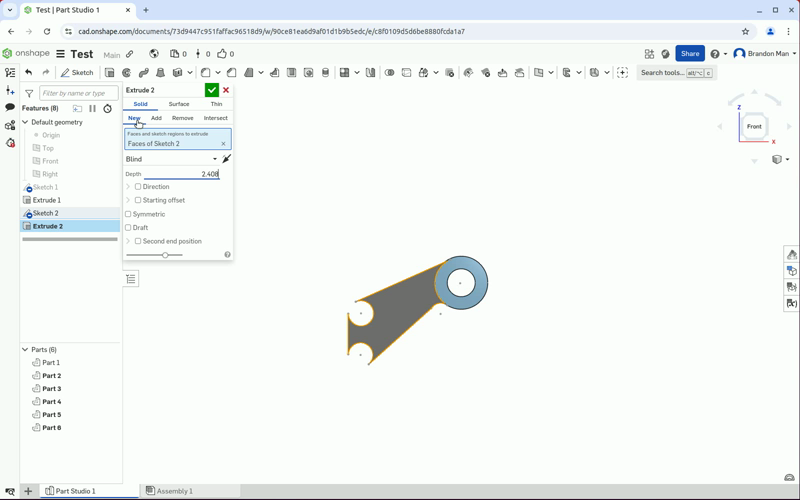
key(tab, 3)
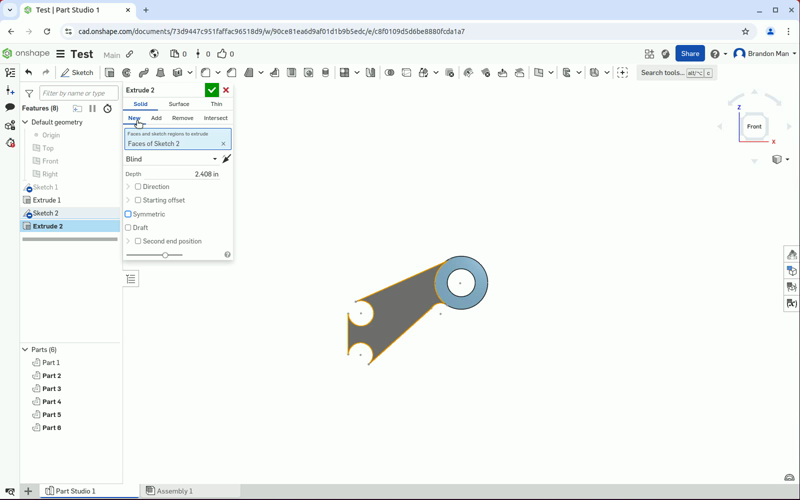
key(space)
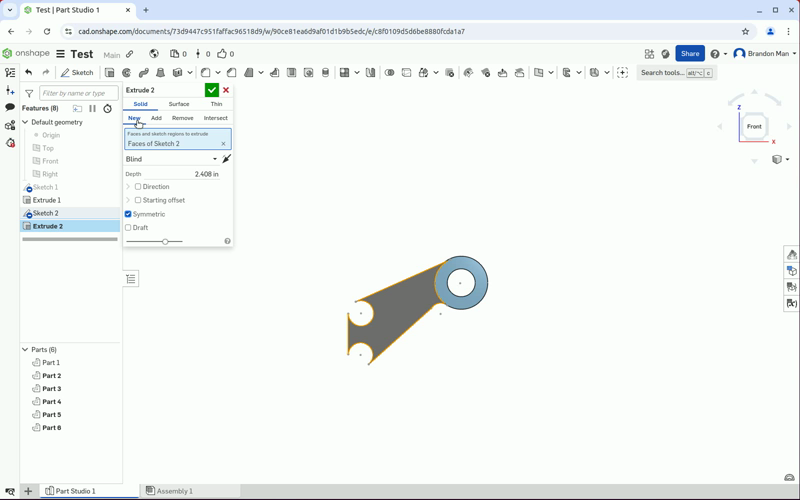
key(enter)
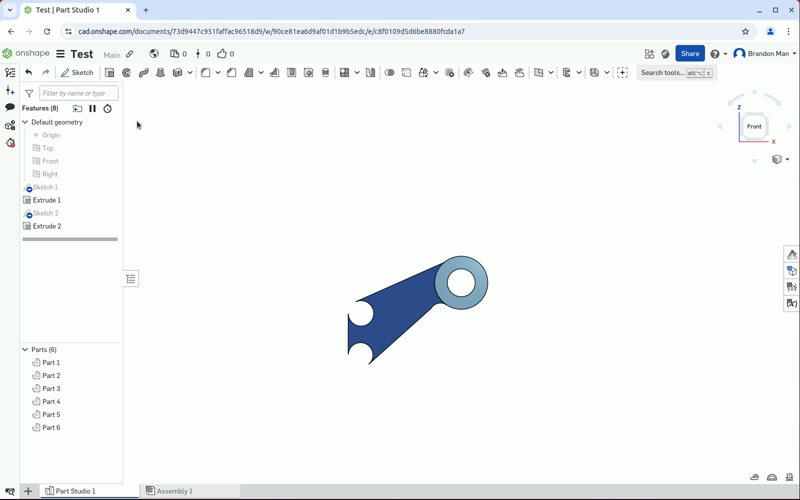
key(shift+h)
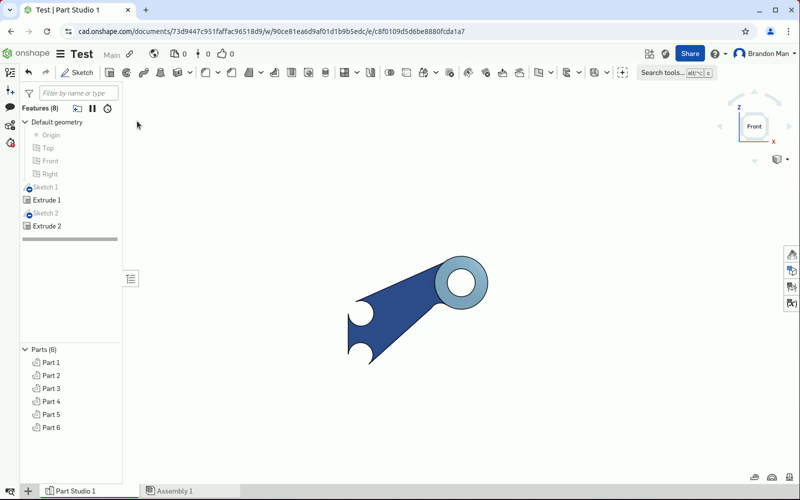
key(shift+h)
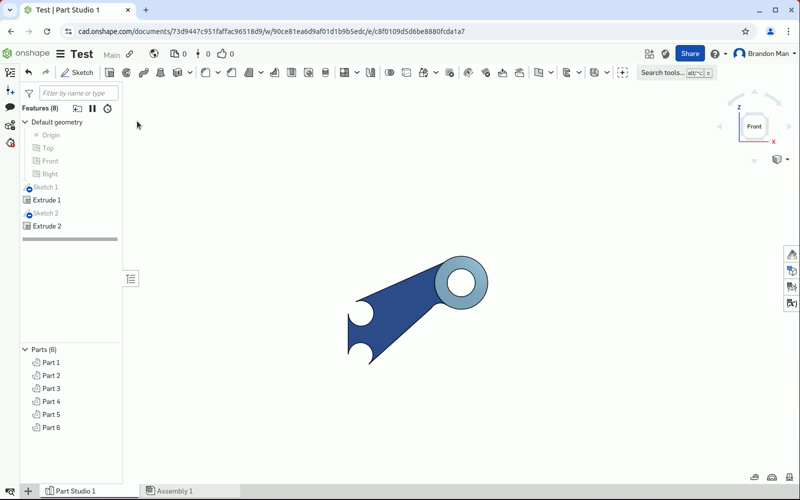
mouse_move(73, 189)
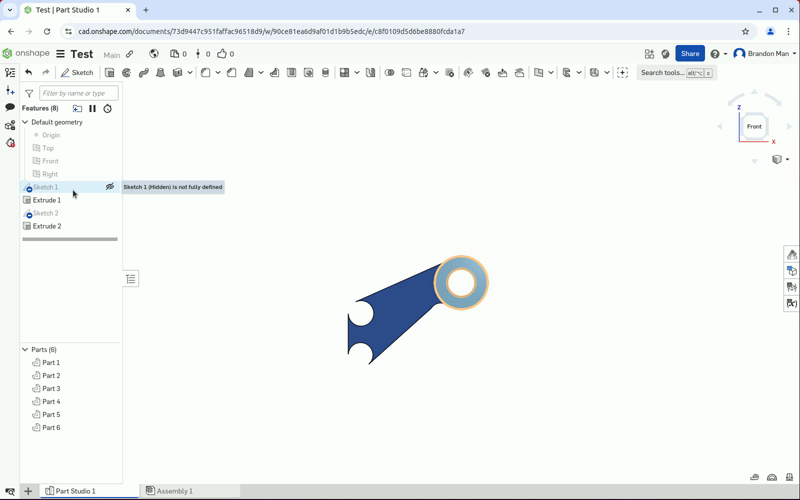
click(73, 189)
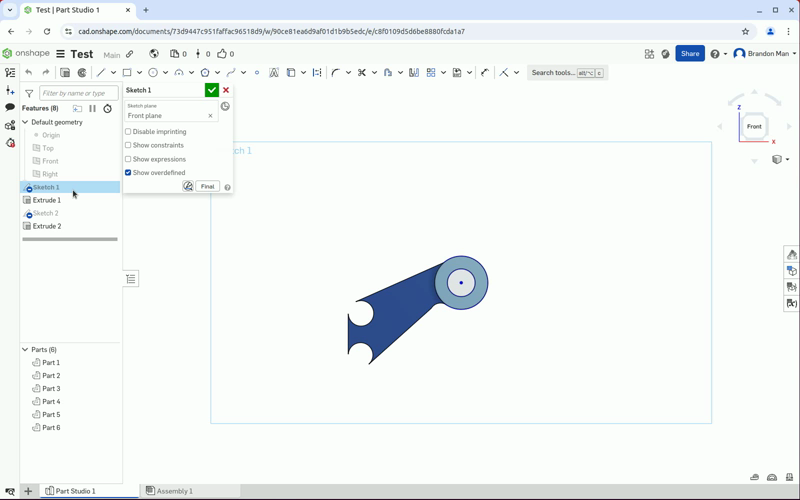
mouse_move(229, 92)
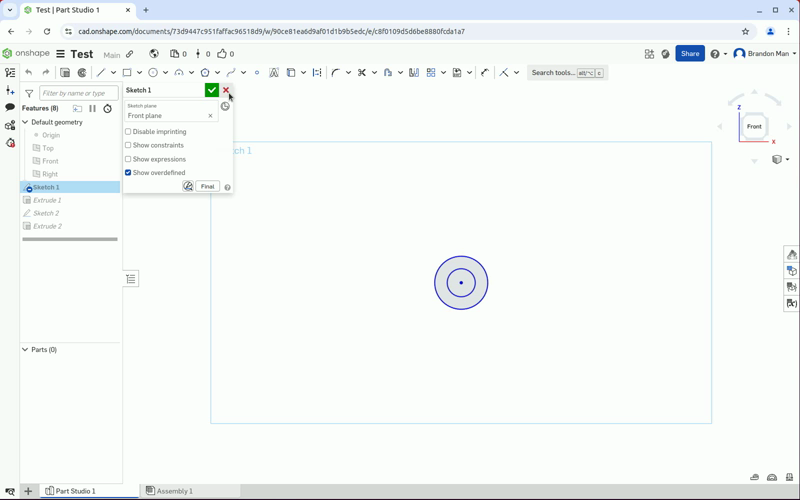
click(229, 92)
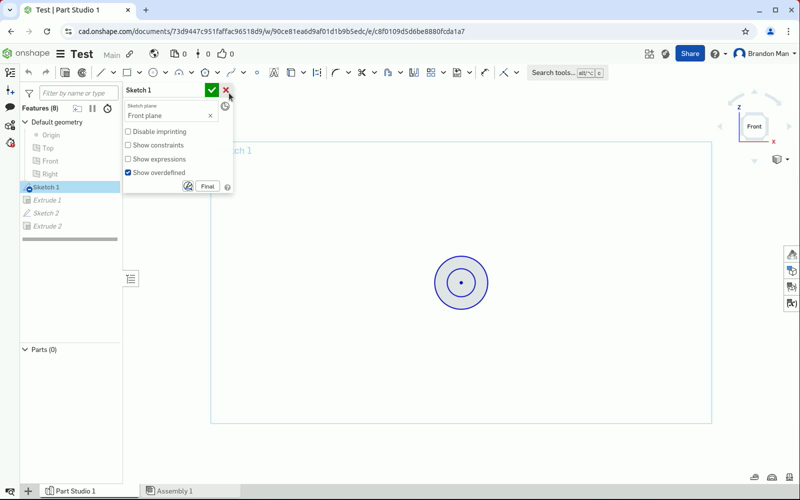
key(shift+s)
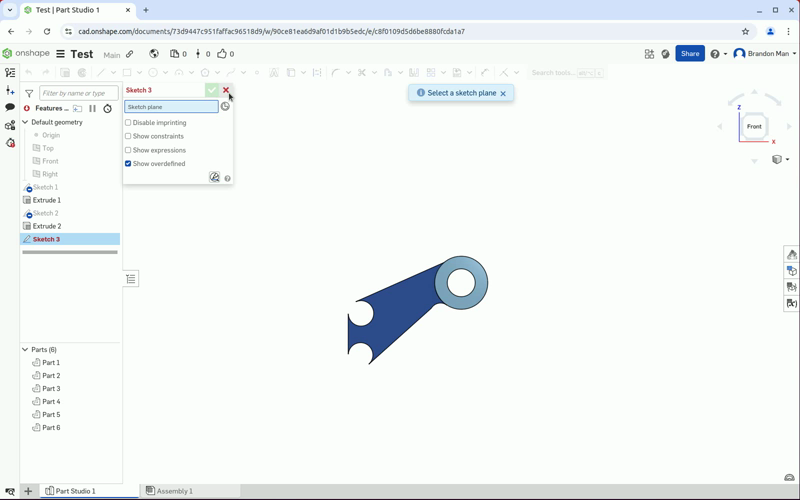
mouse_move(73, 163)
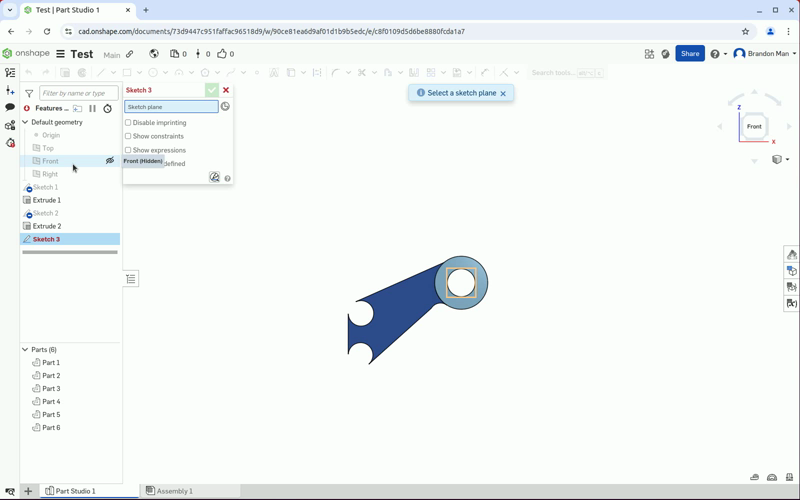
click(73, 163)
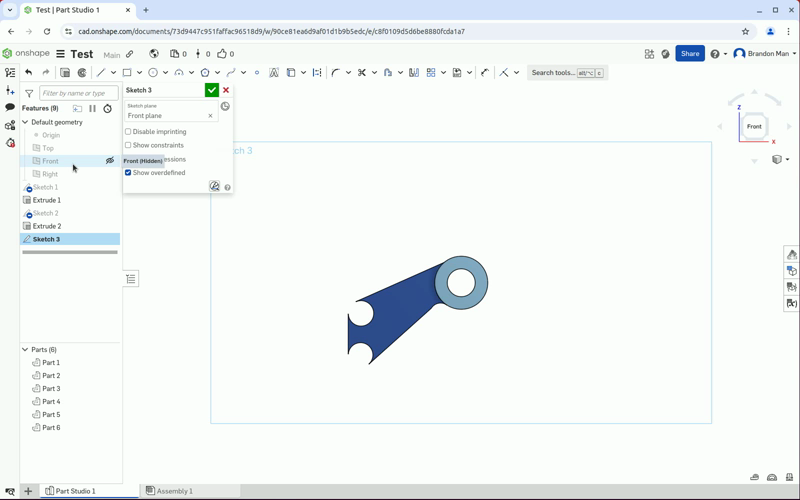
mouse_move(73, 352)
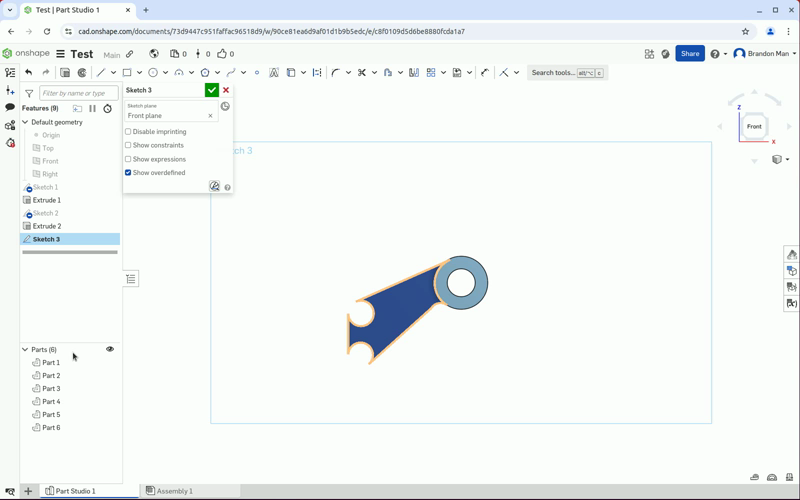
key(y)
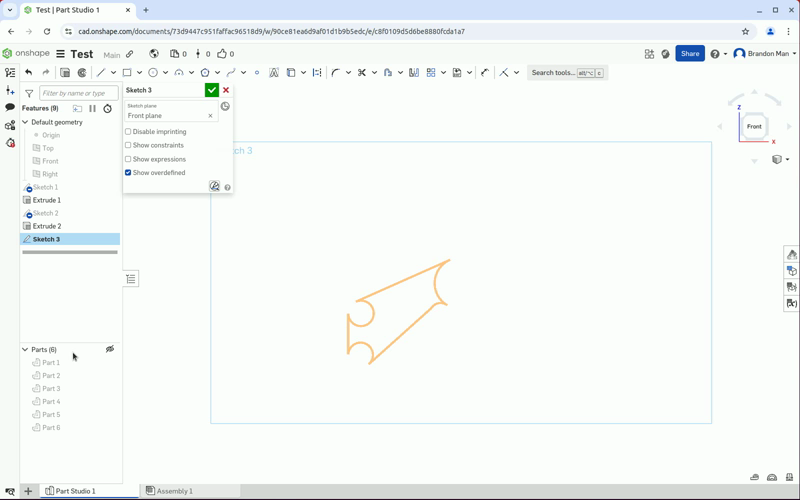
key(c)
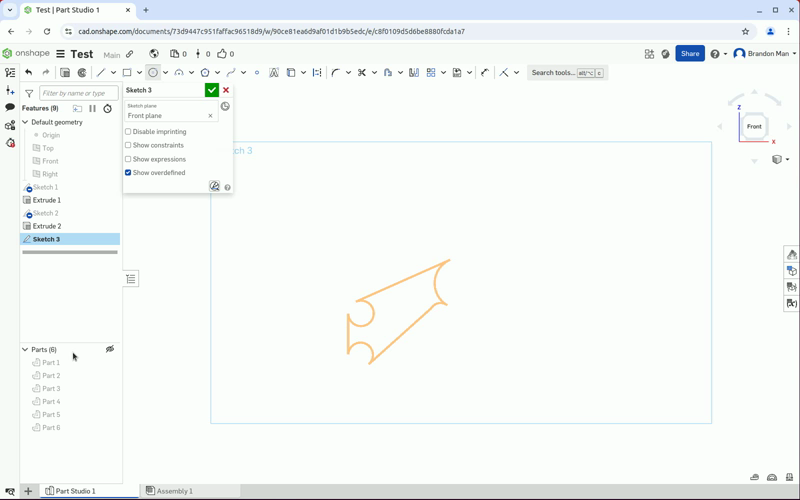
key_down(shift)
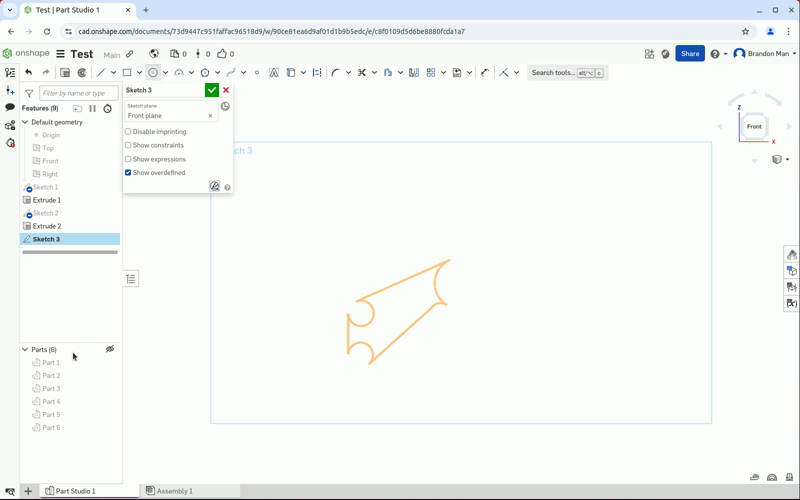
mouse_move(361, 354)
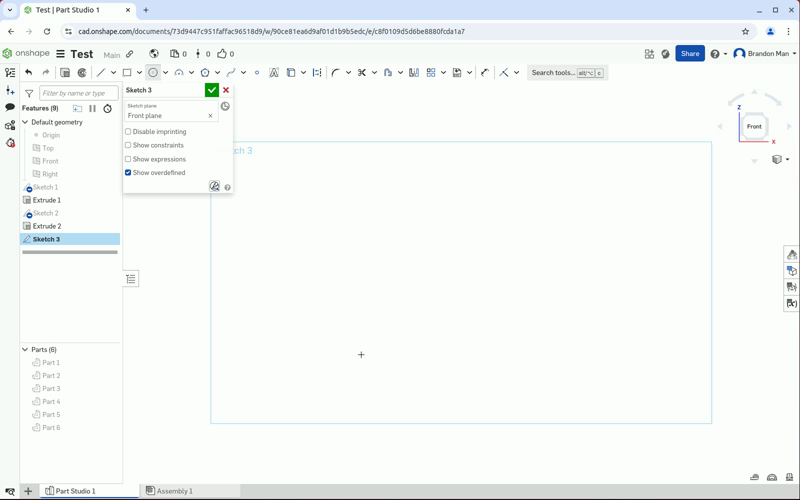
click(361, 354)
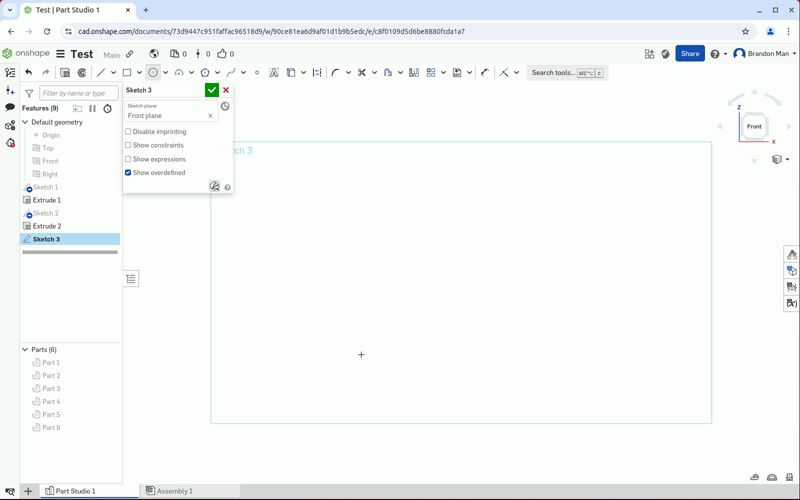
key_up(shift)
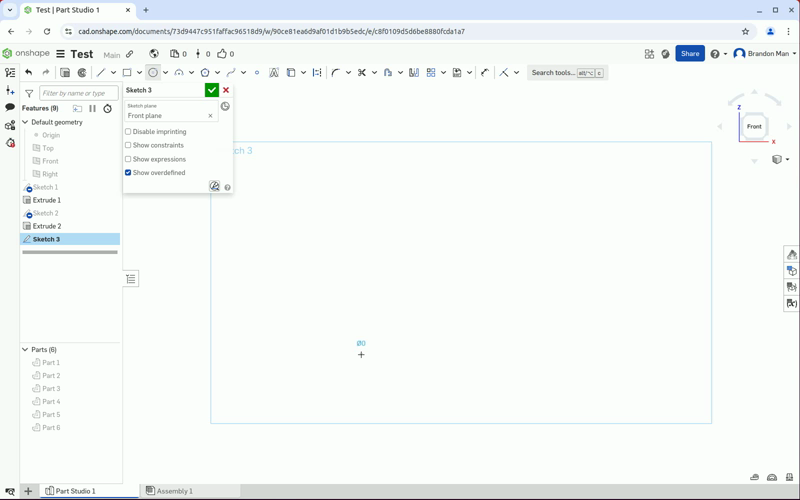
mouse_move(374, 354)
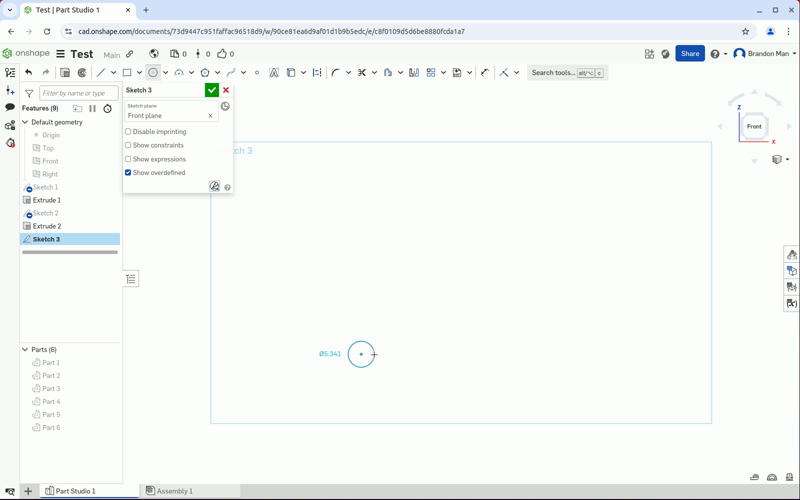
click(374, 354)
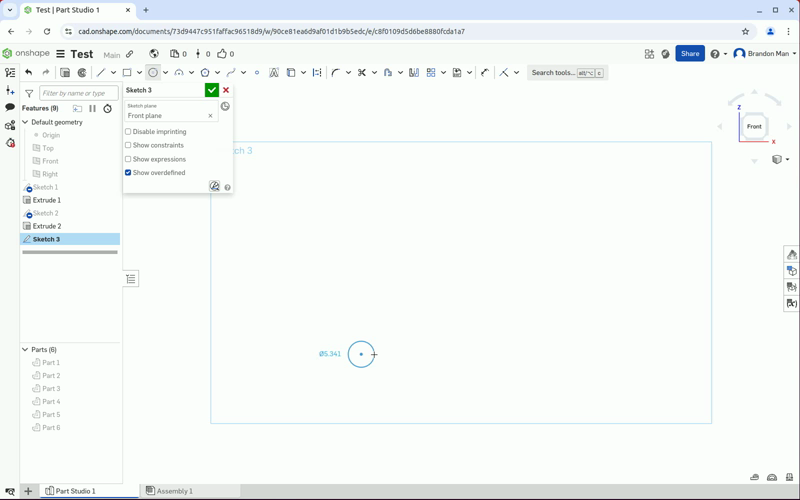
key(esc)
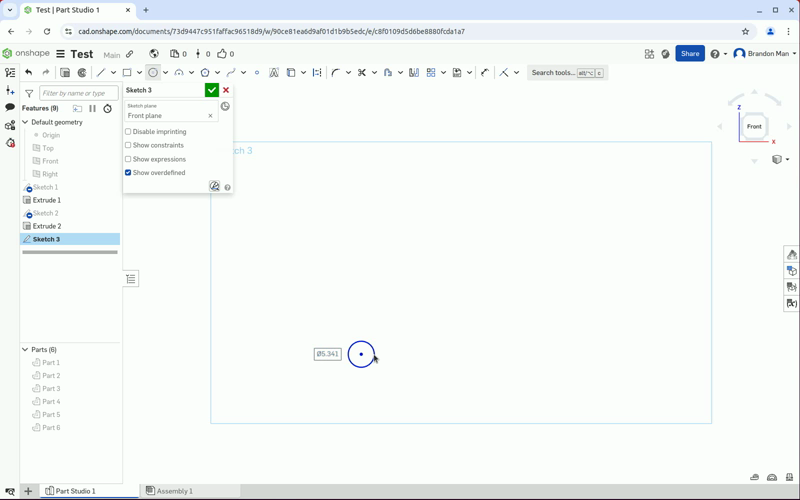
key(c)
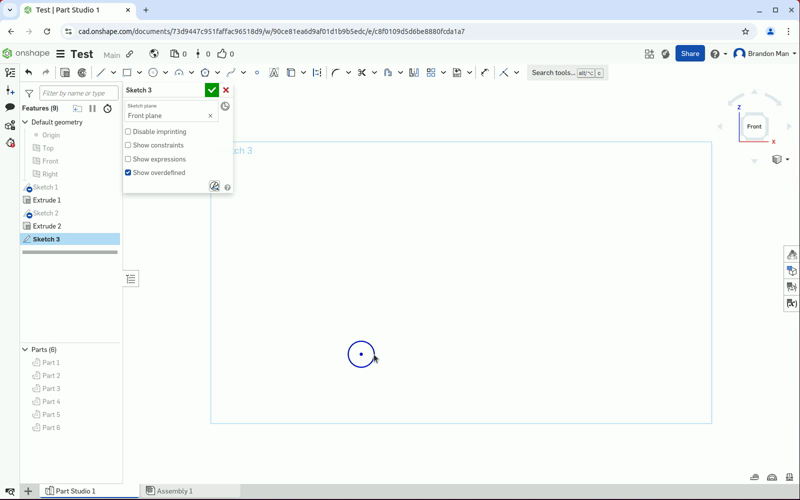
key_down(shift)
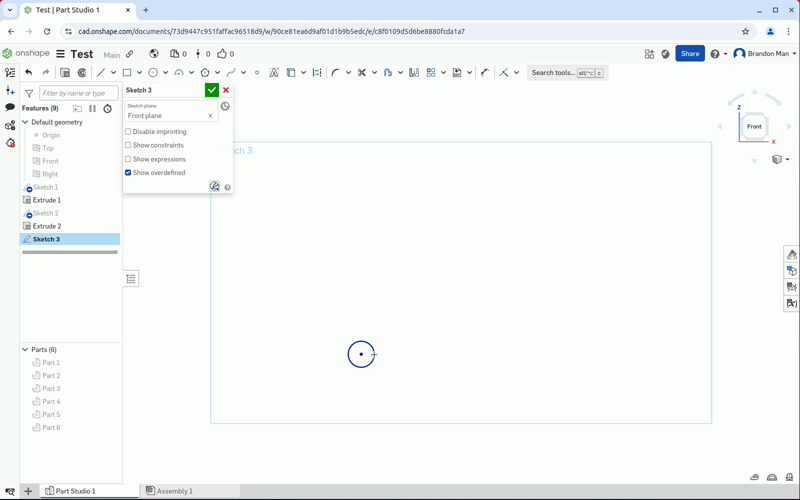
mouse_move(361, 354)
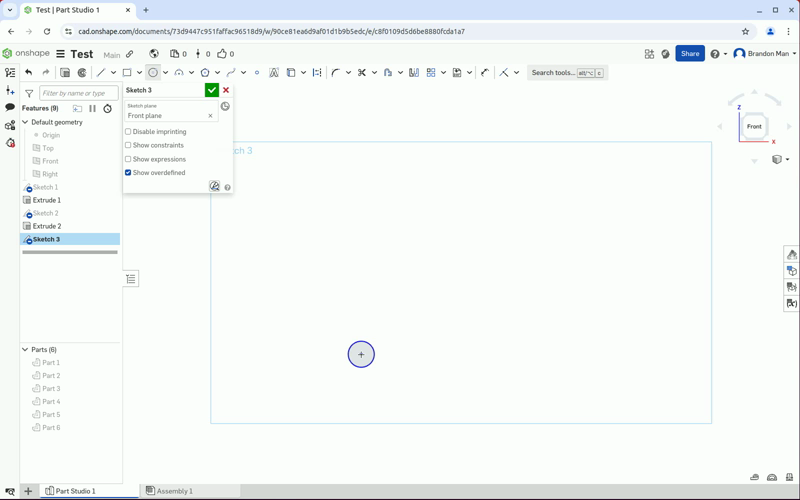
click(361, 354)
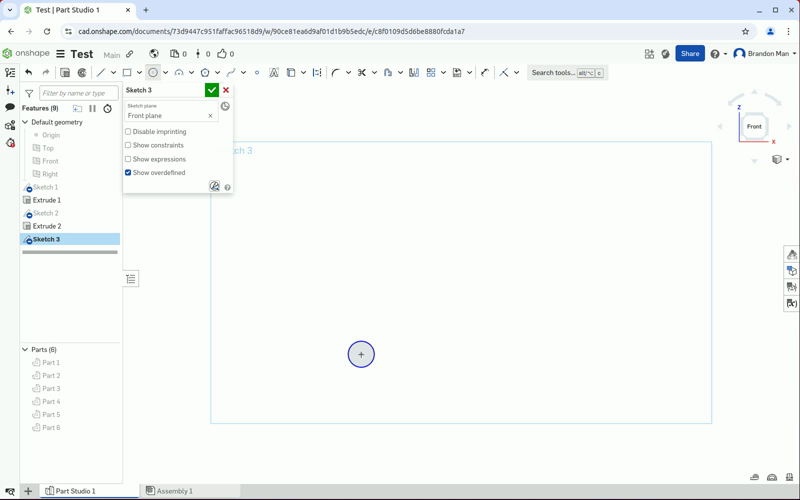
key_up(shift)
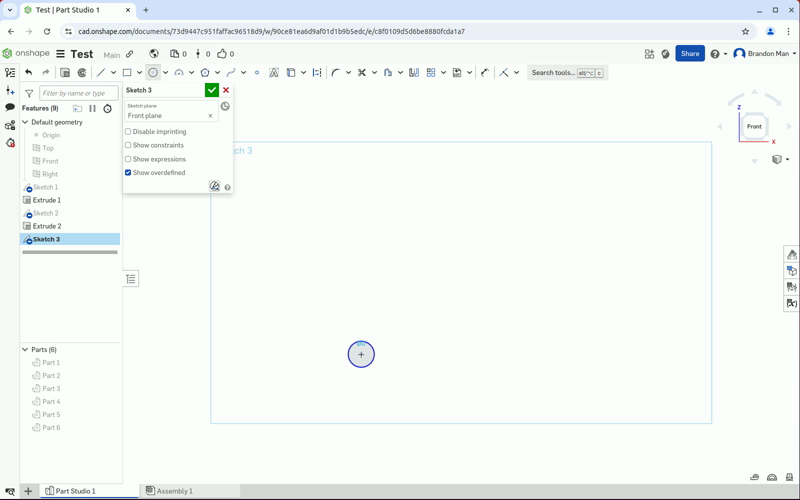
mouse_move(367, 354)
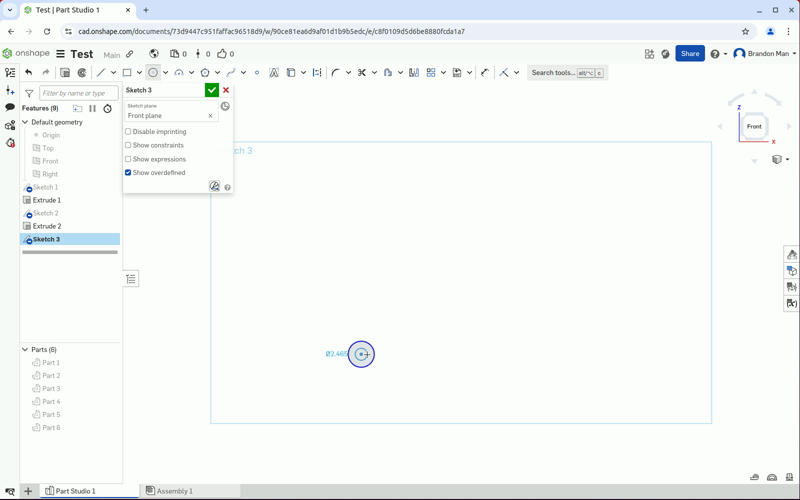
click(367, 354)
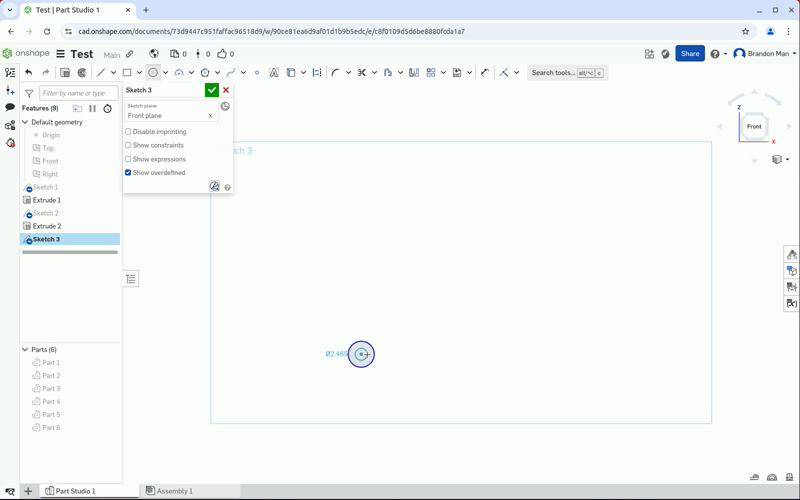
key(esc)
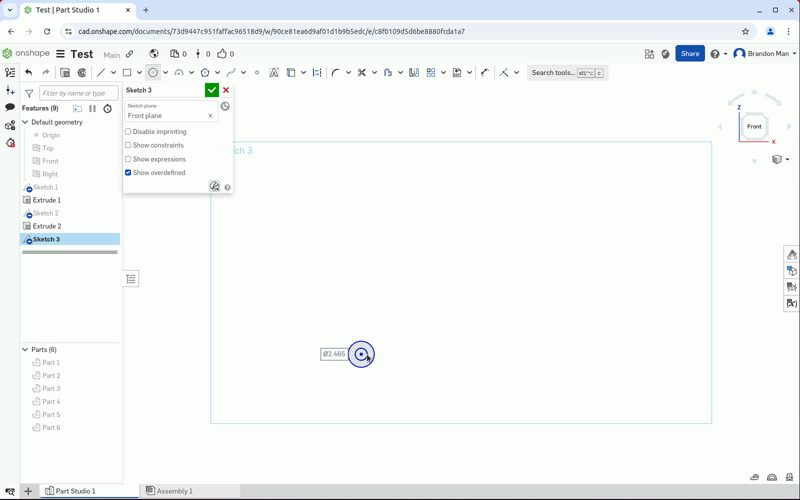
mouse_move(363, 363)
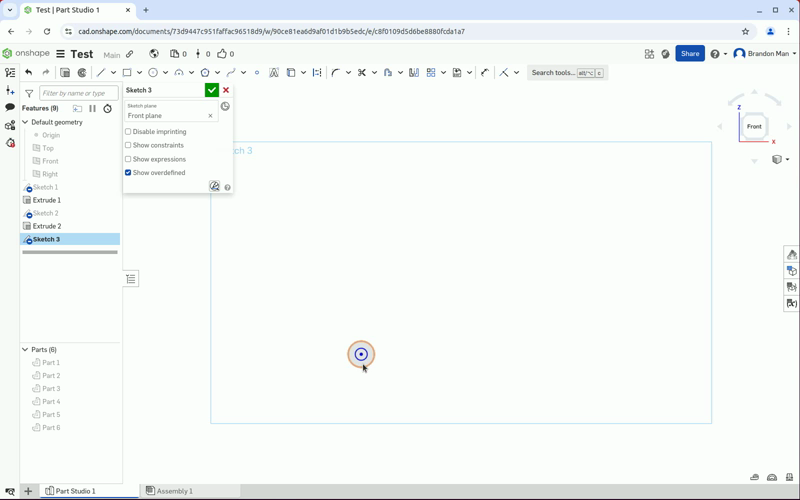
scroll(6)
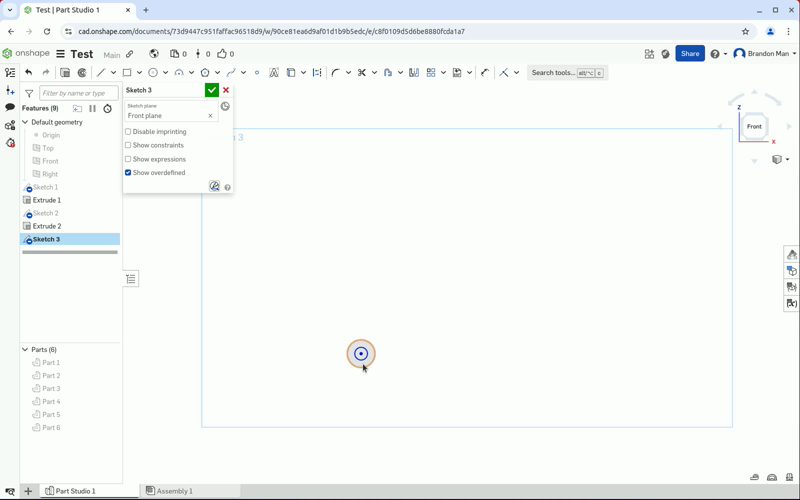
scroll(6)
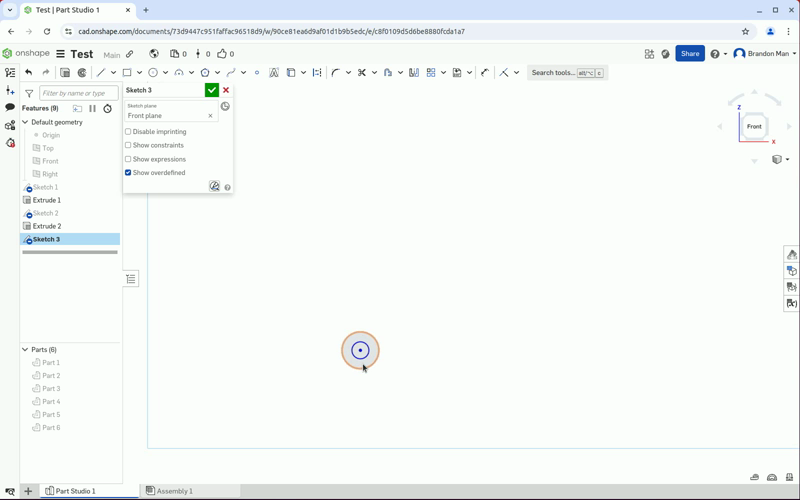
scroll(6)
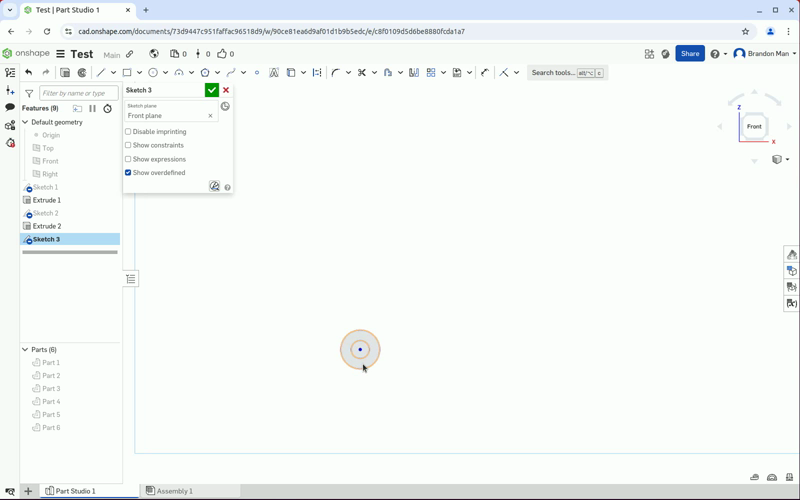
scroll(6)
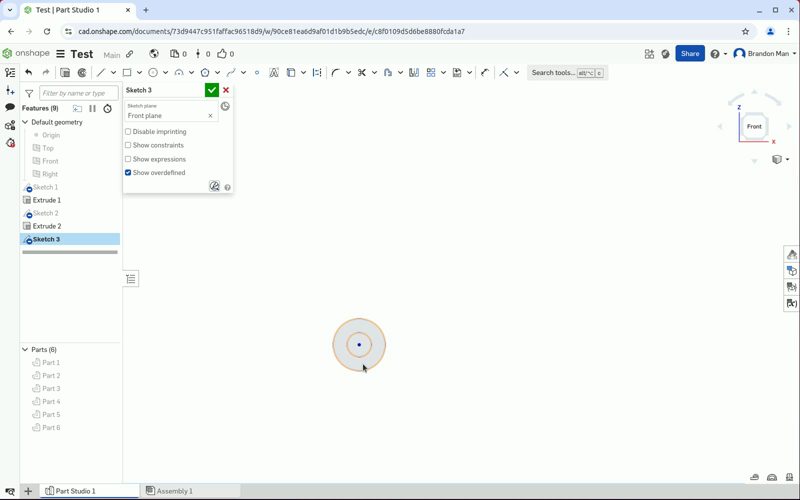
scroll(6)
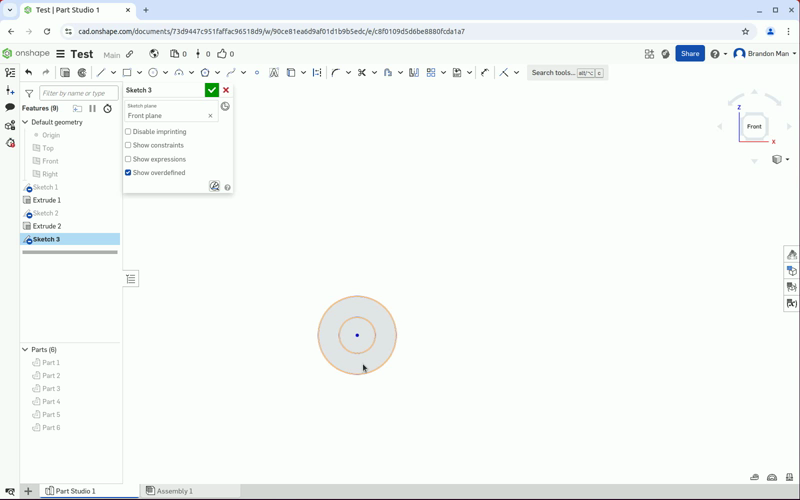
scroll(6)
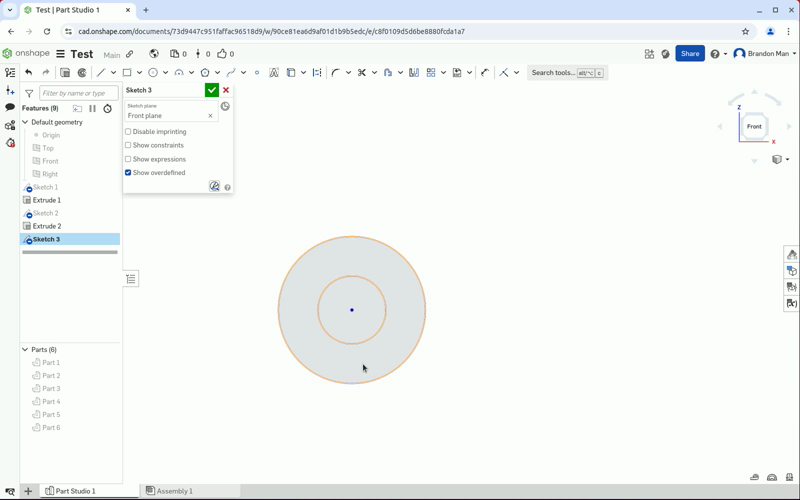
scroll(6)
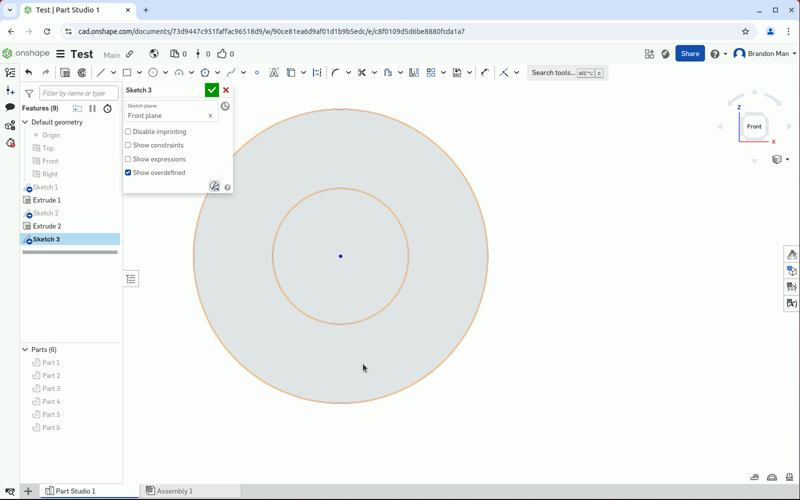
click(363, 363)
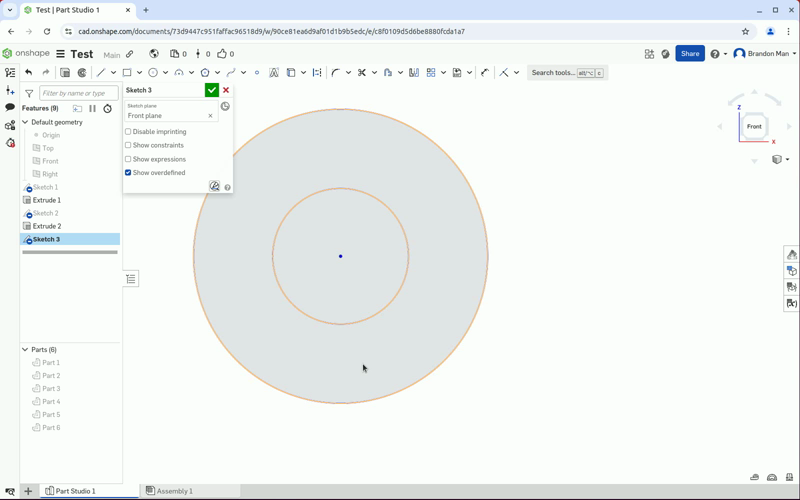
scroll(-6)
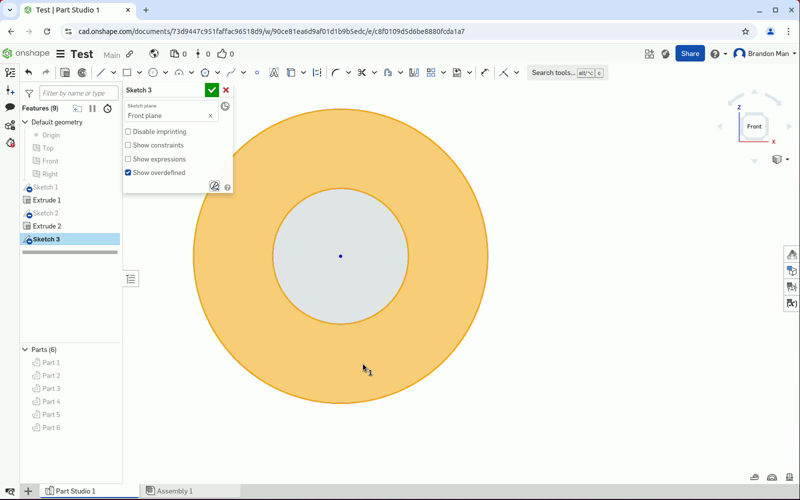
scroll(-6)
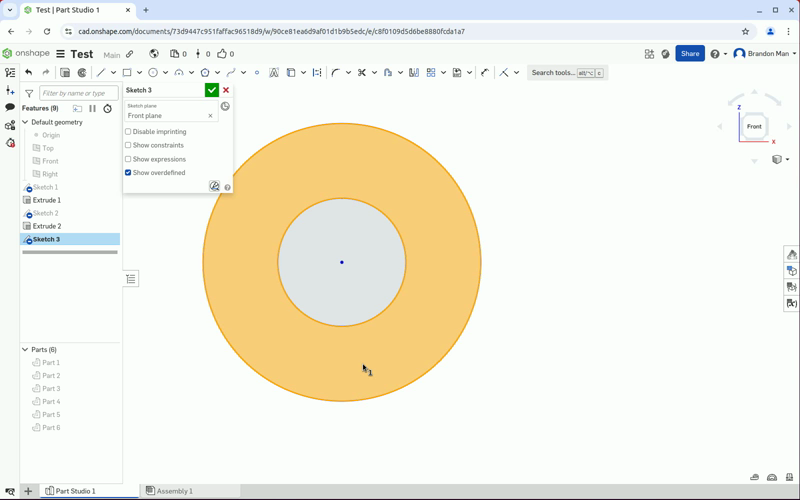
scroll(-6)
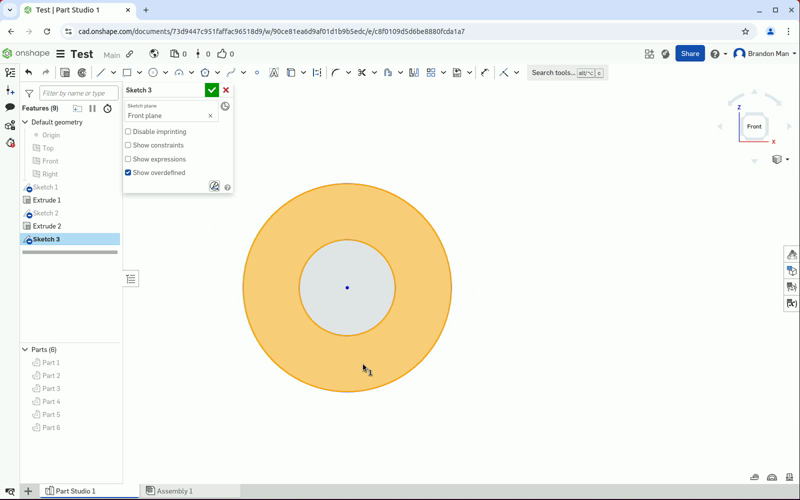
scroll(-6)
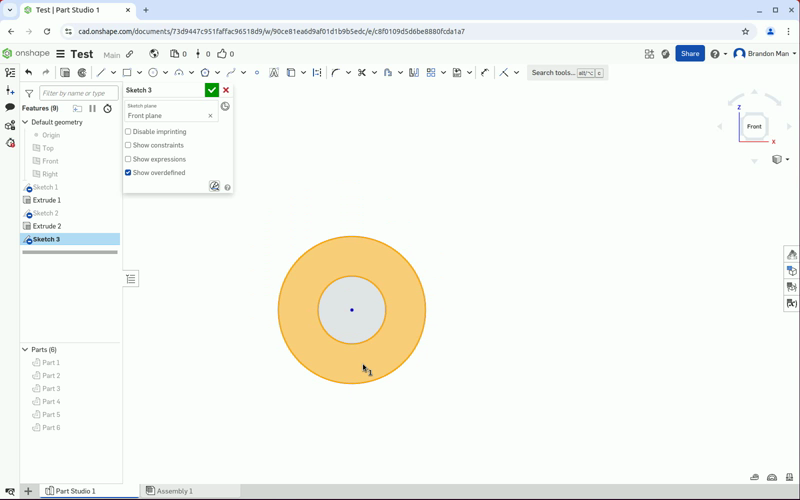
scroll(-6)
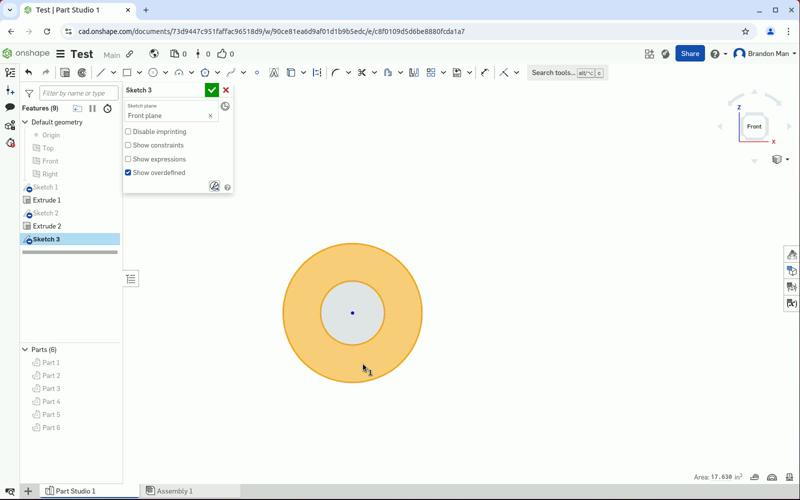
scroll(-6)
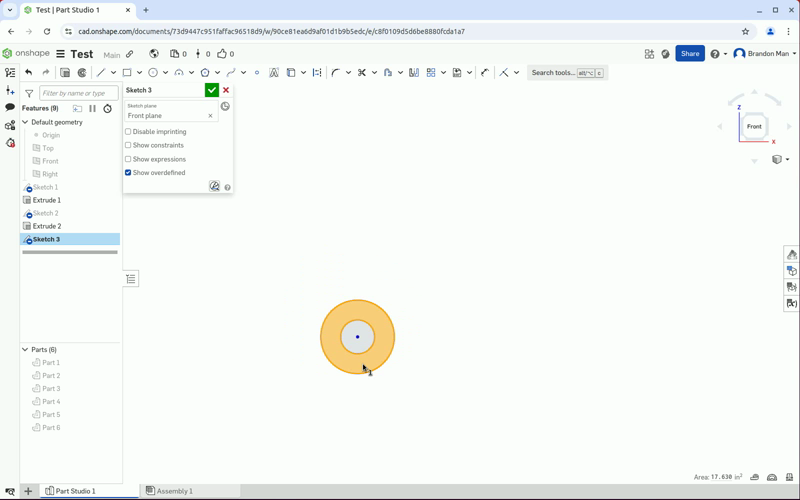
scroll(-6)
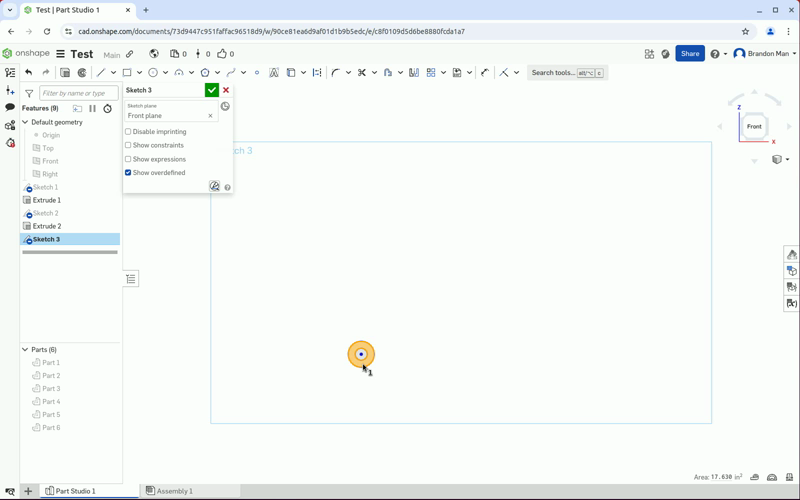
mouse_move(73, 352)
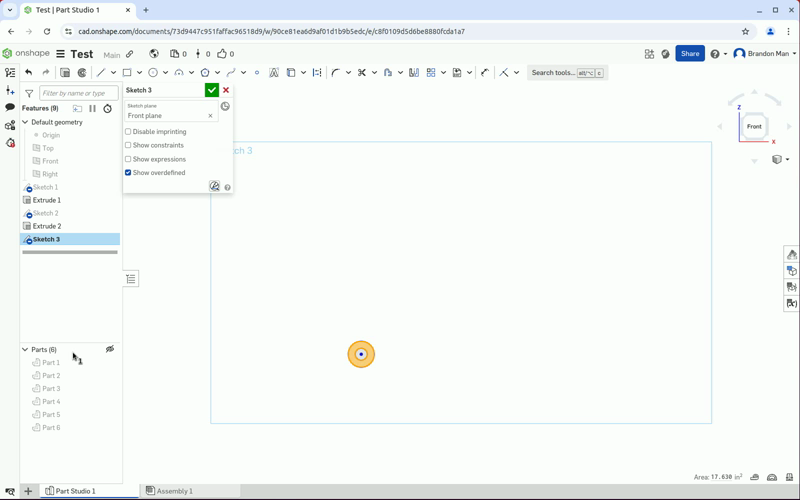
key(shift+y)
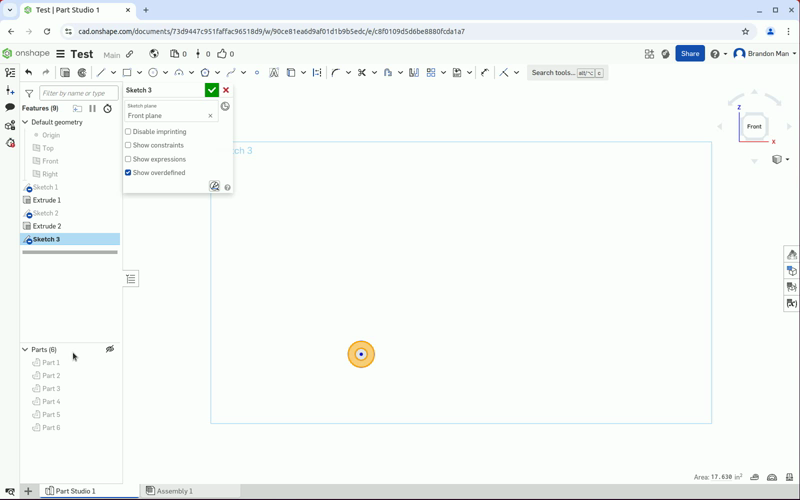
key(shift+e)
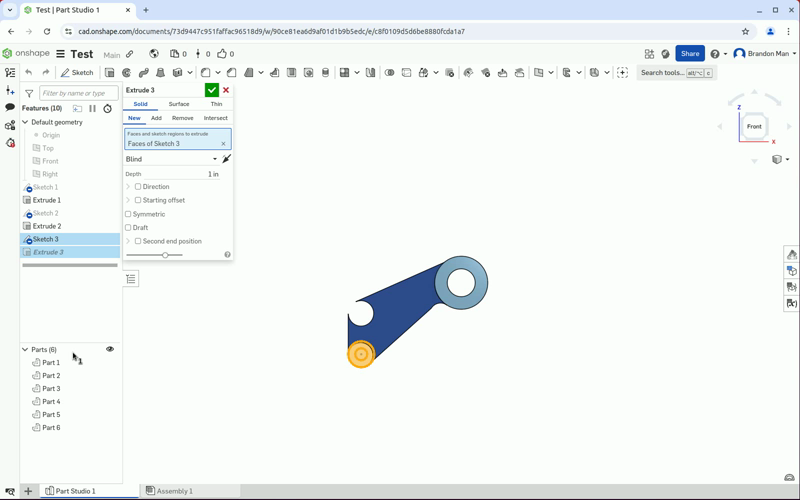
mouse_move(143, 106)
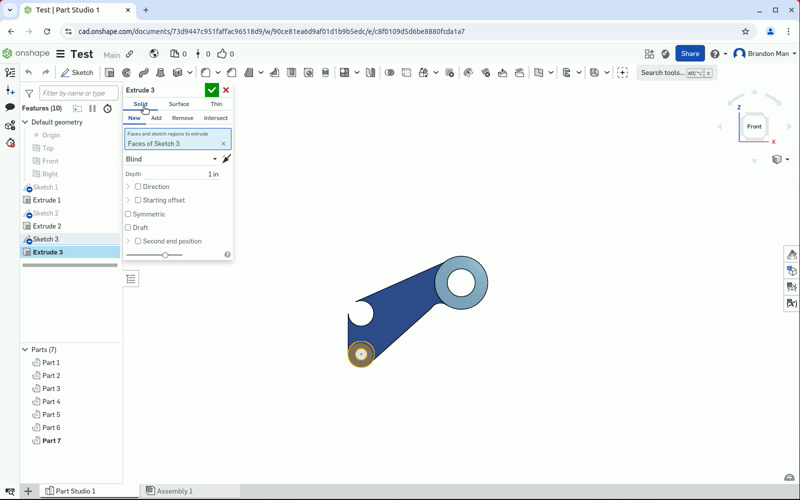
click(143, 106)
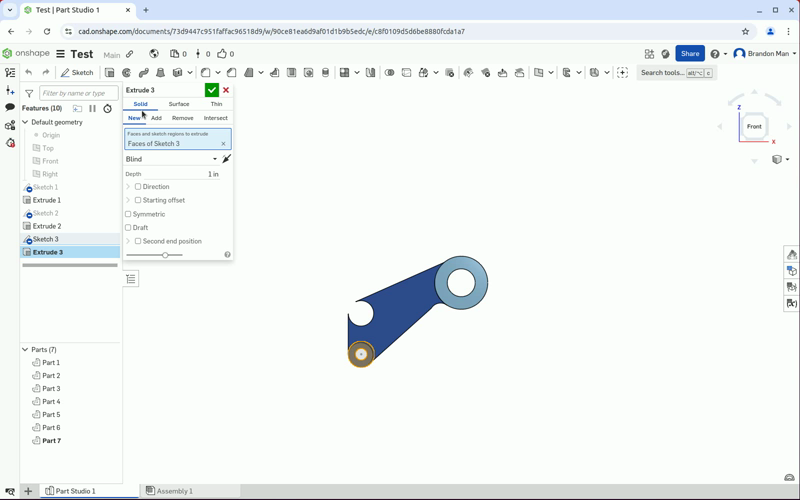
mouse_move(137, 120)
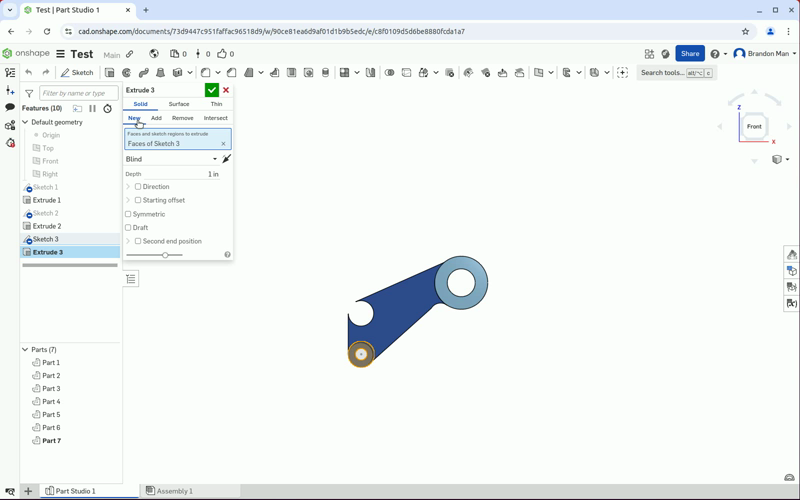
click(137, 120)
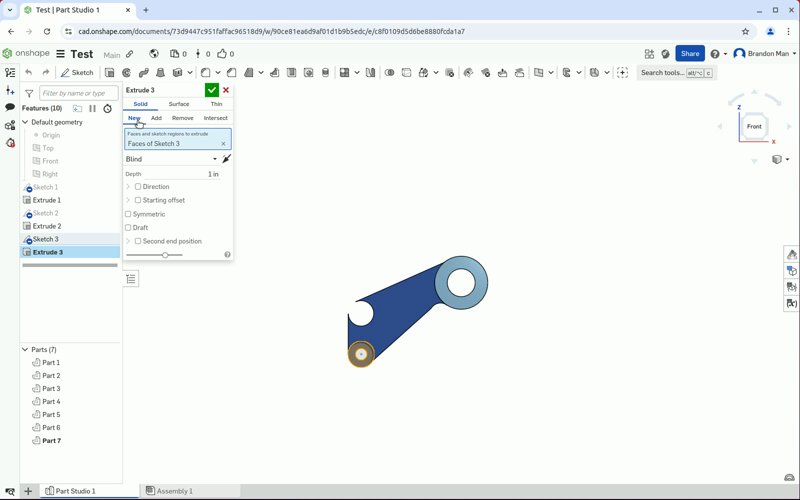
key(tab, 4)
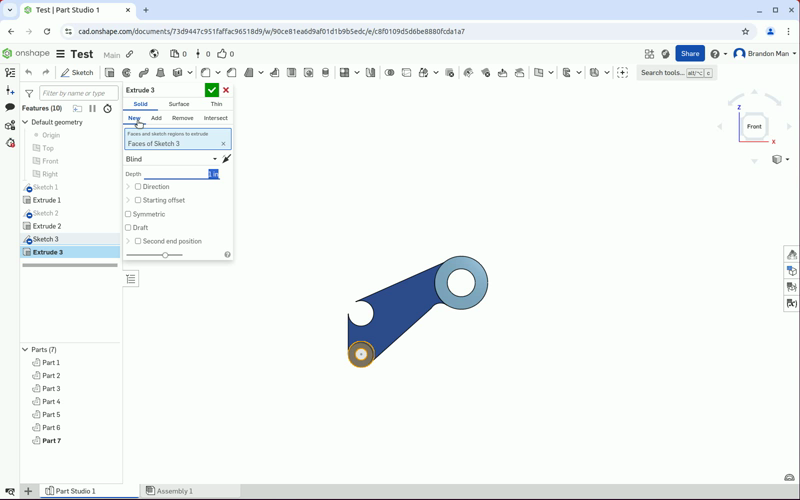
text(5.296)
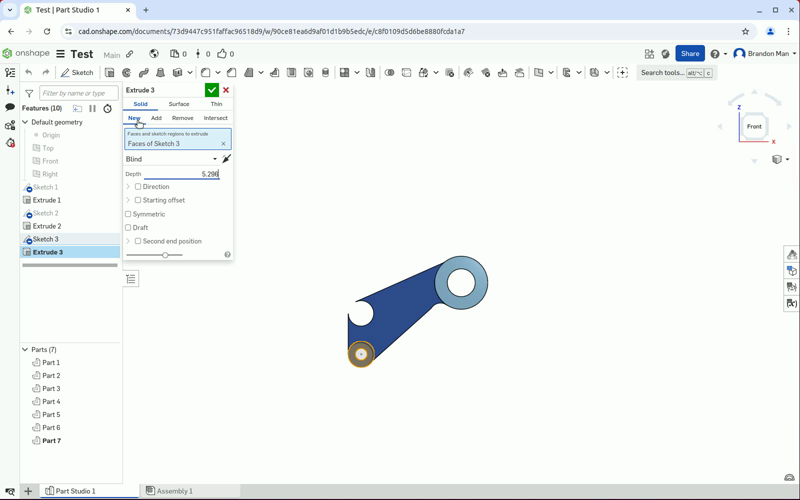
key(tab, 3)
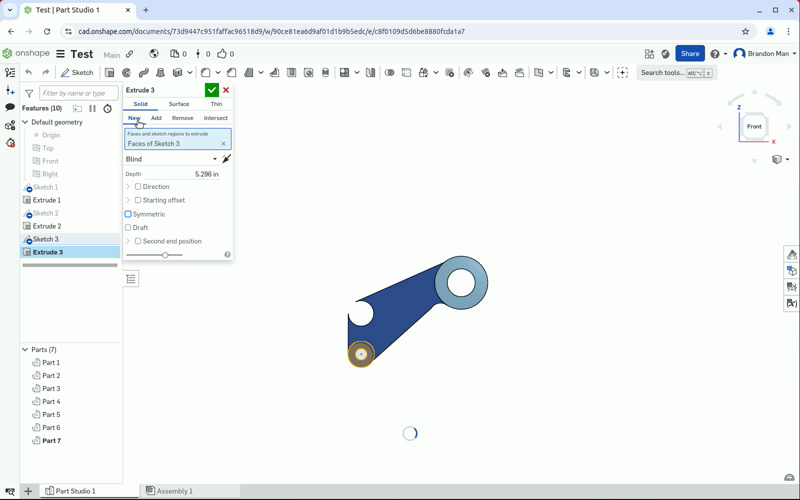
key(space)
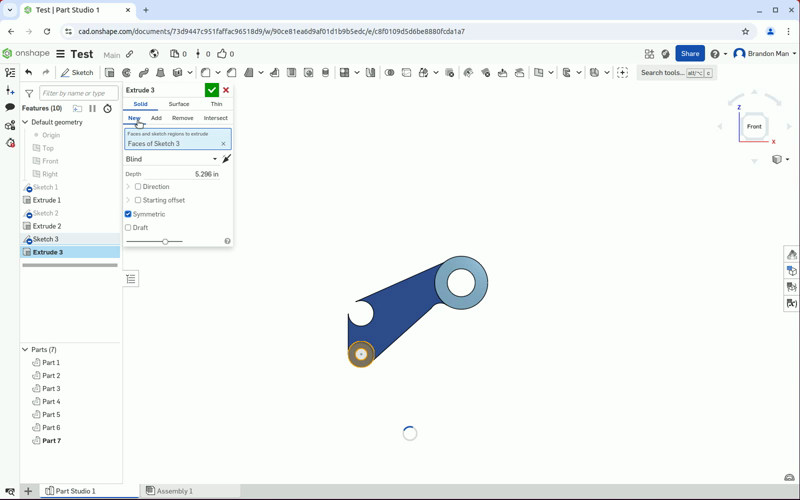
key(enter)
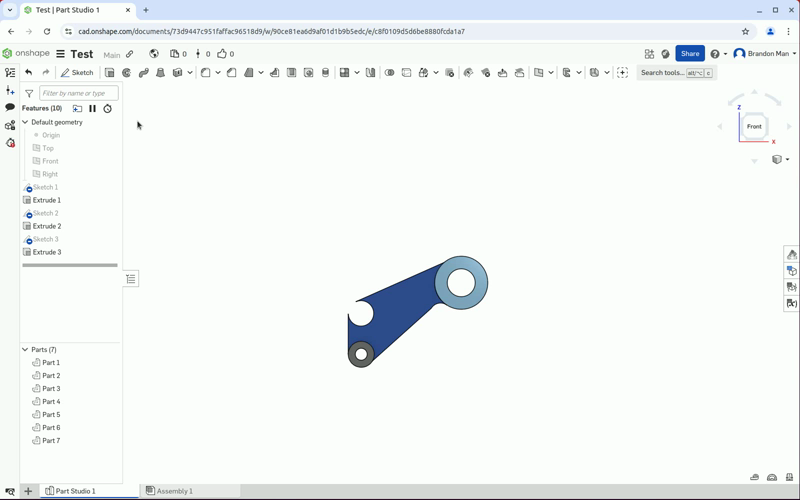
key(shift+h)
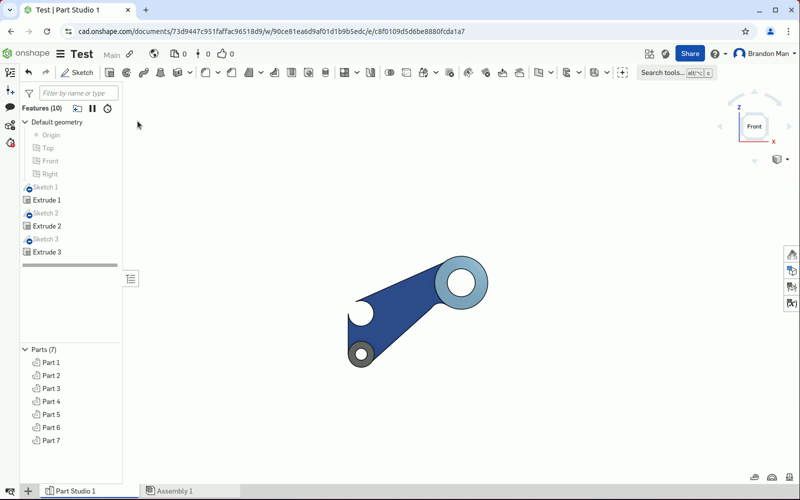
key(shift+h)
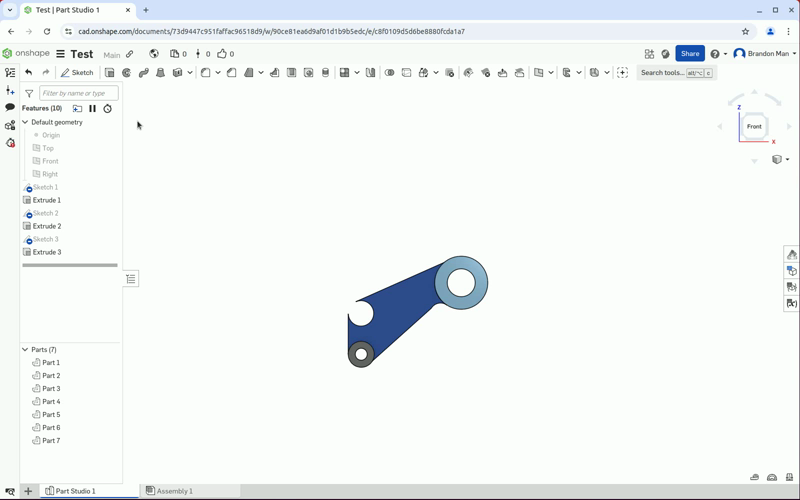
mouse_move(73, 189)
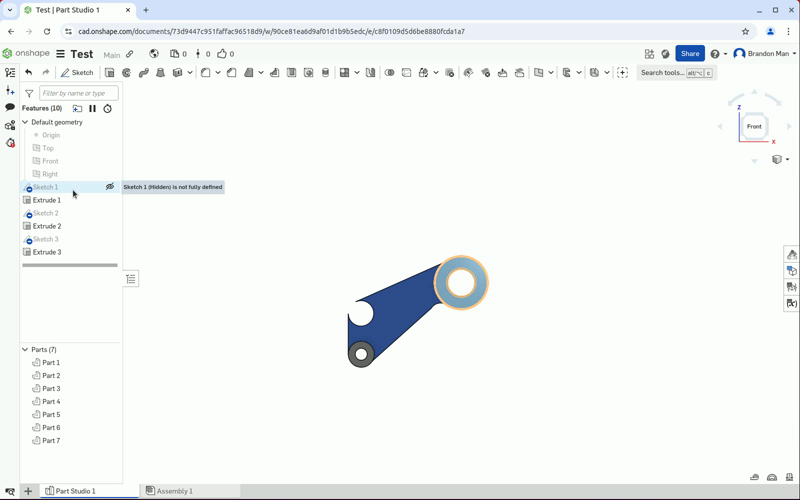
click(73, 189)
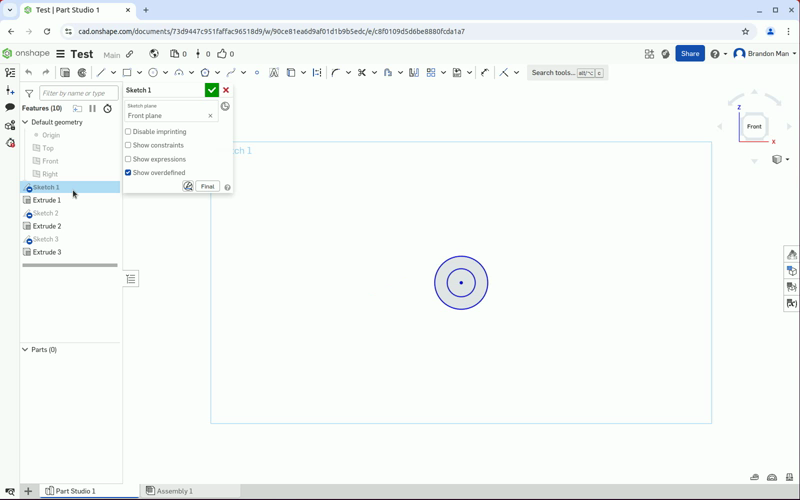
mouse_move(229, 92)
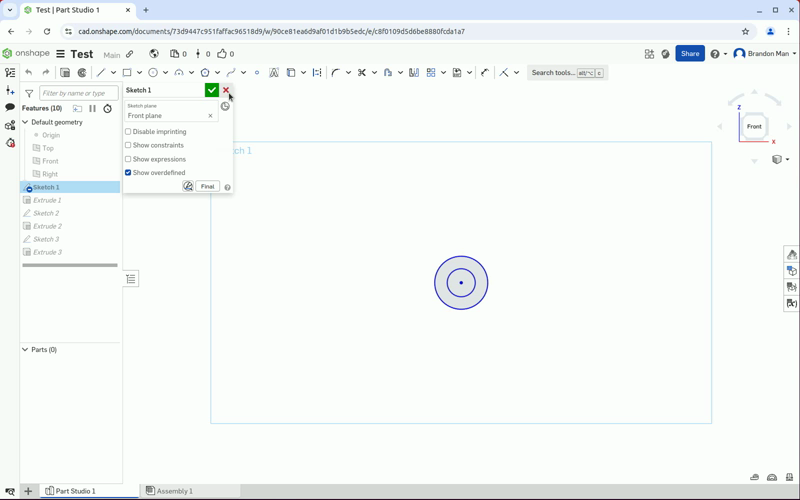
click(229, 92)
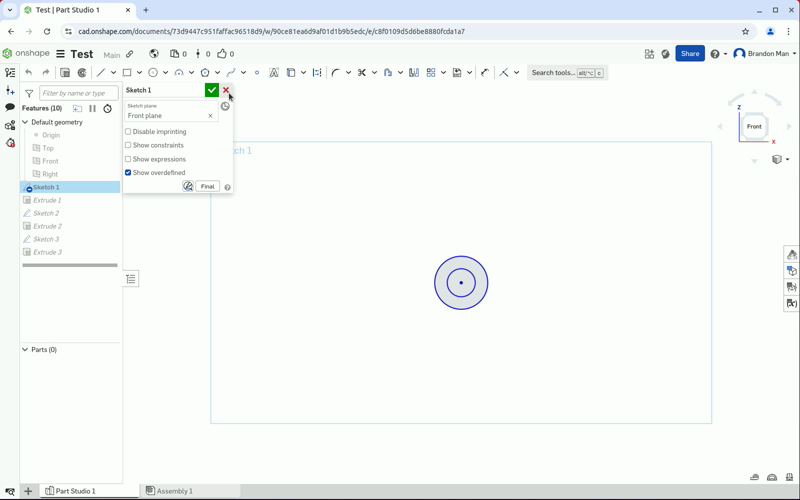
key(shift+s)
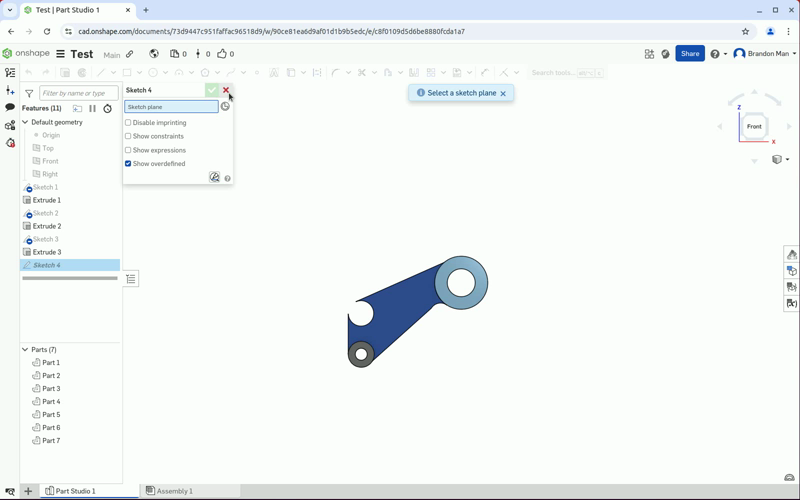
mouse_move(73, 163)
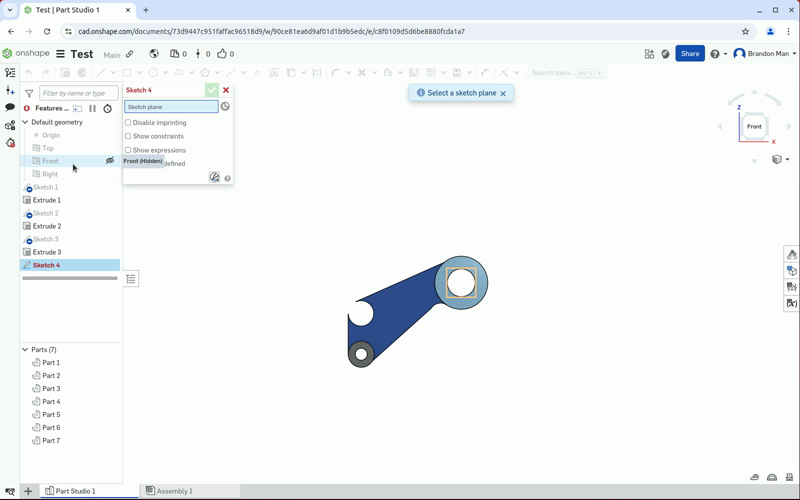
click(73, 163)
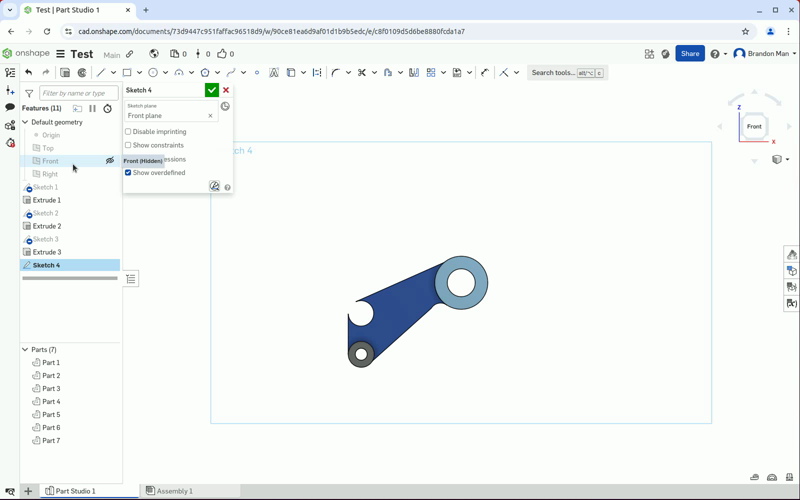
mouse_move(73, 352)
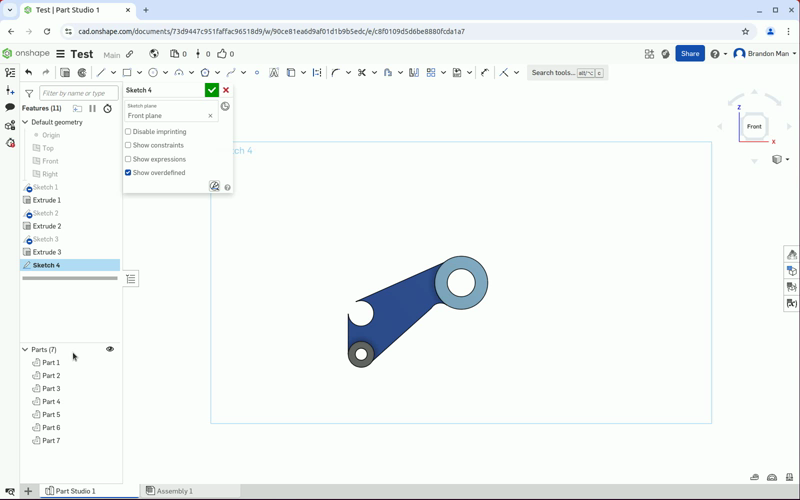
key(y)
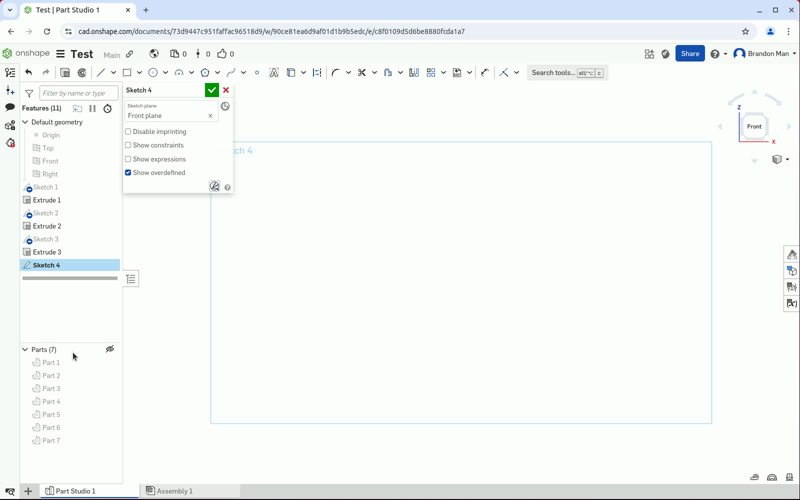
key(c)
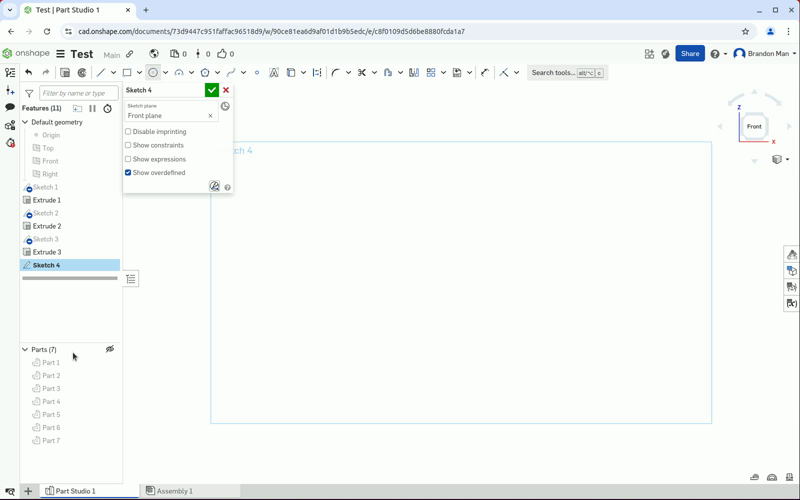
key_down(shift)
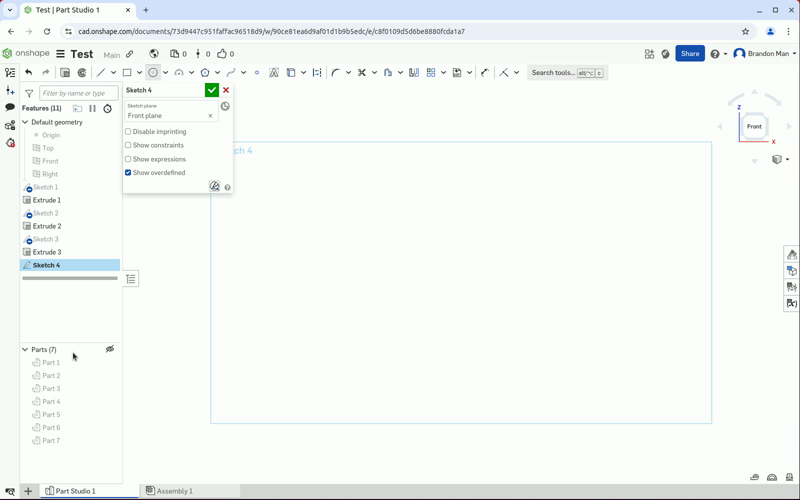
mouse_move(361, 313)
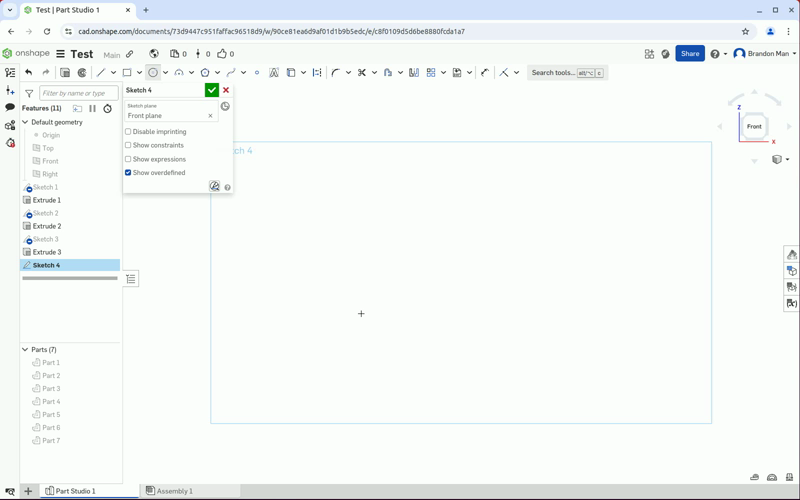
click(361, 313)
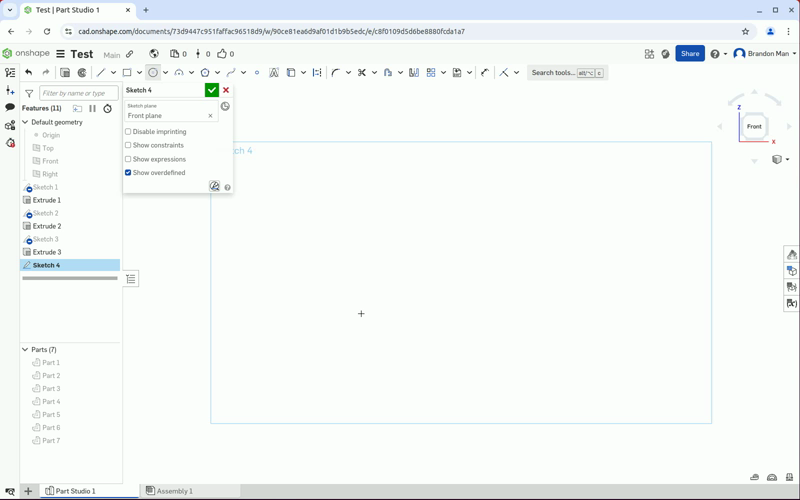
key_up(shift)
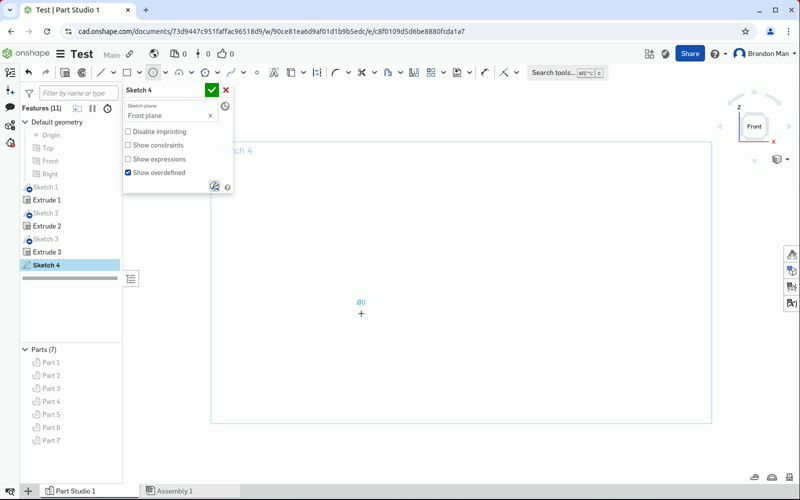
mouse_move(374, 313)
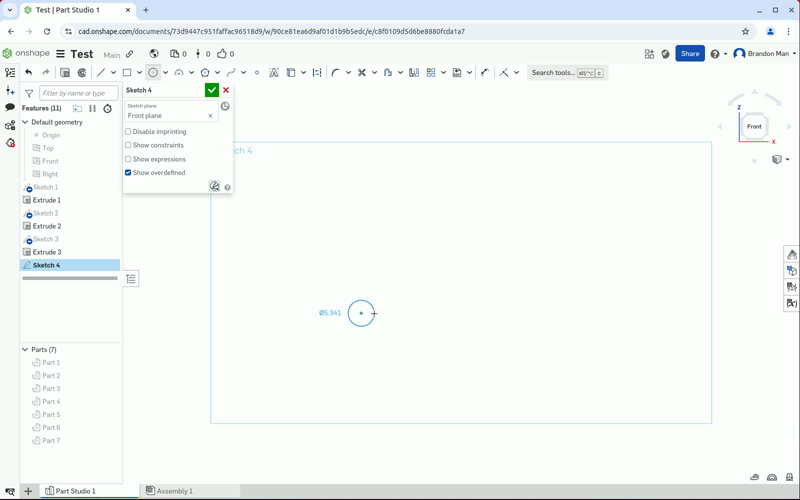
click(374, 313)
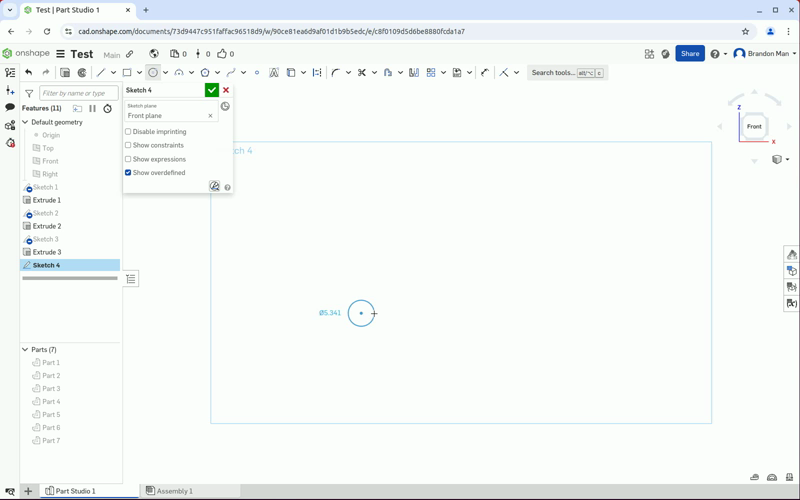
key(esc)
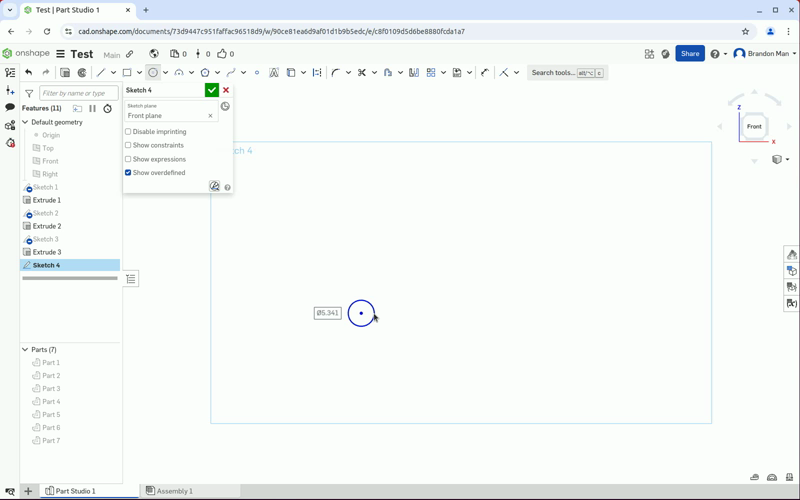
key(c)
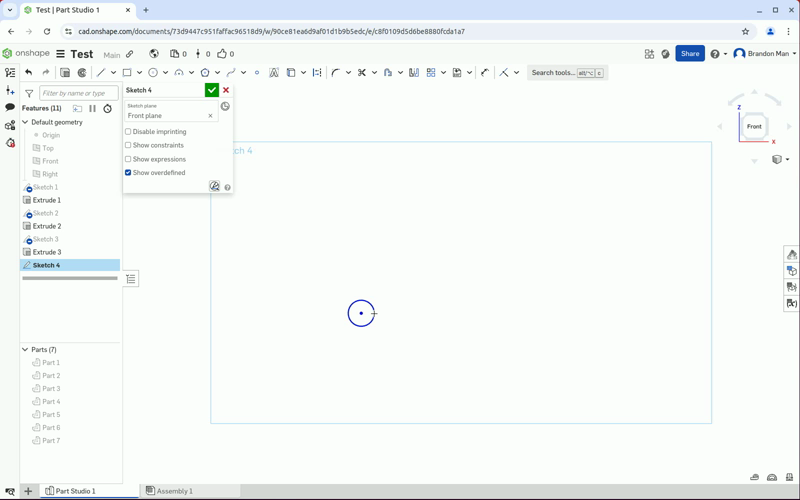
key_down(shift)
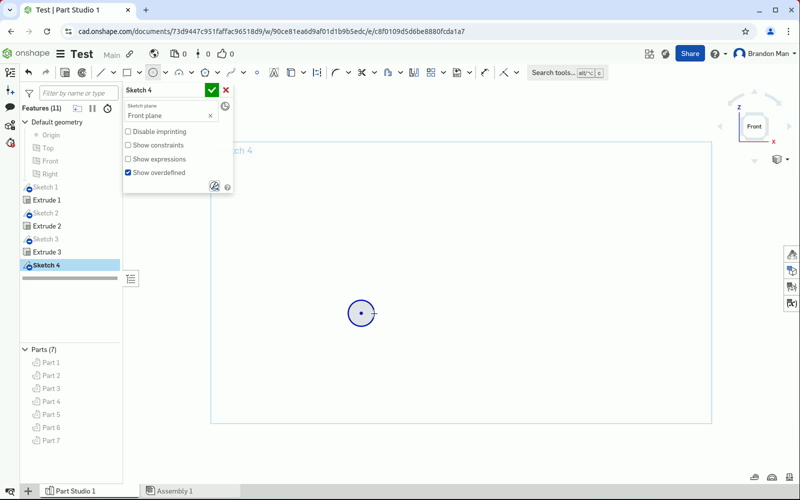
mouse_move(361, 313)
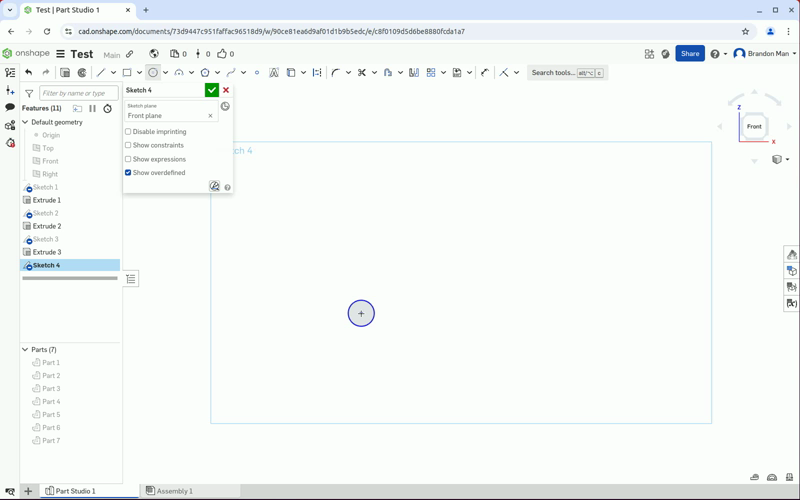
click(361, 313)
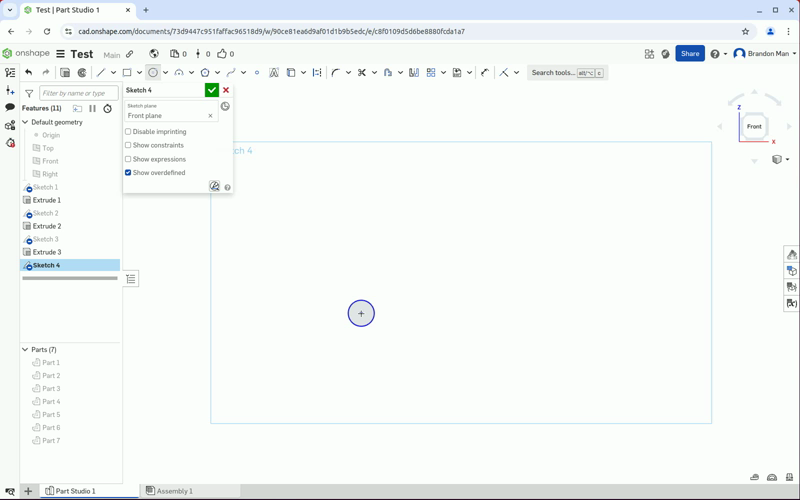
key_up(shift)
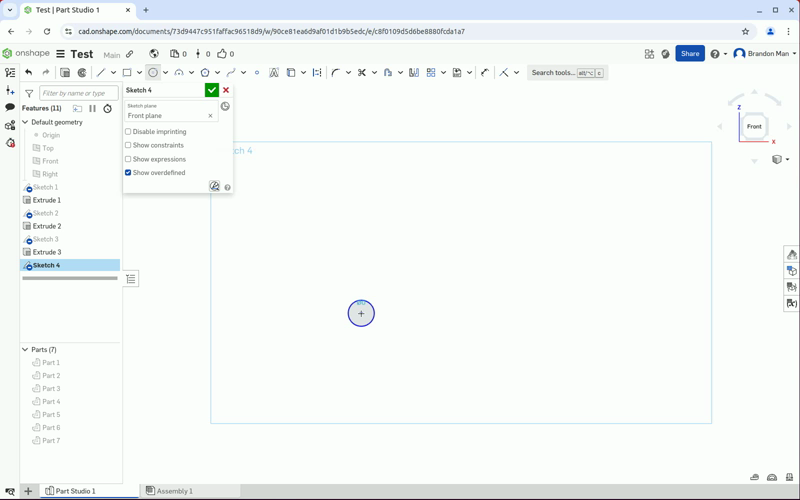
mouse_move(367, 313)
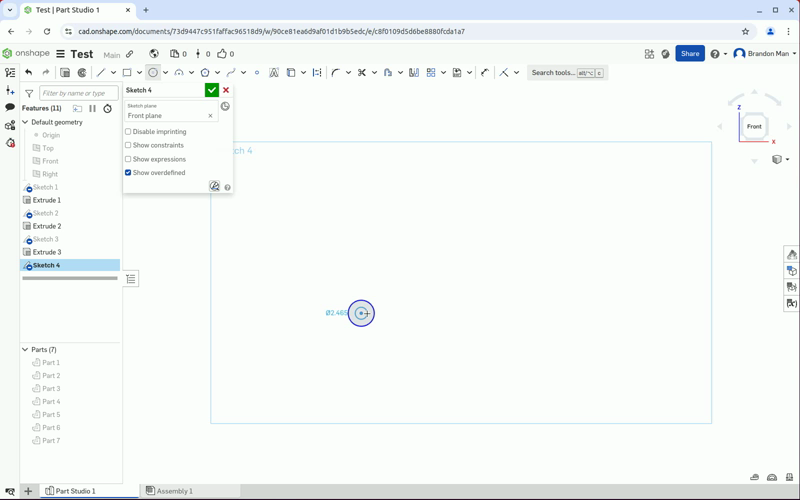
click(367, 313)
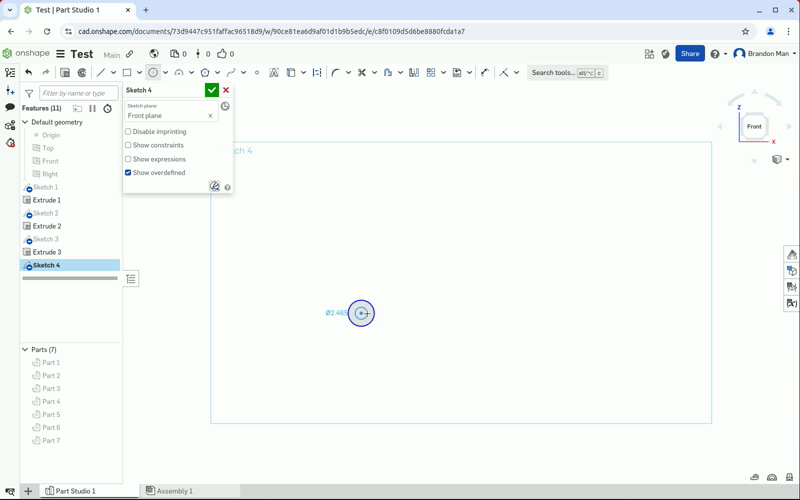
key(esc)
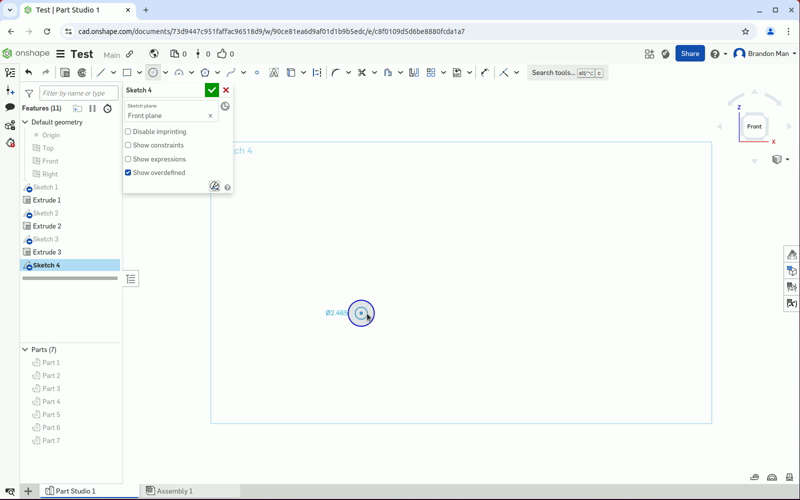
mouse_move(366, 305)
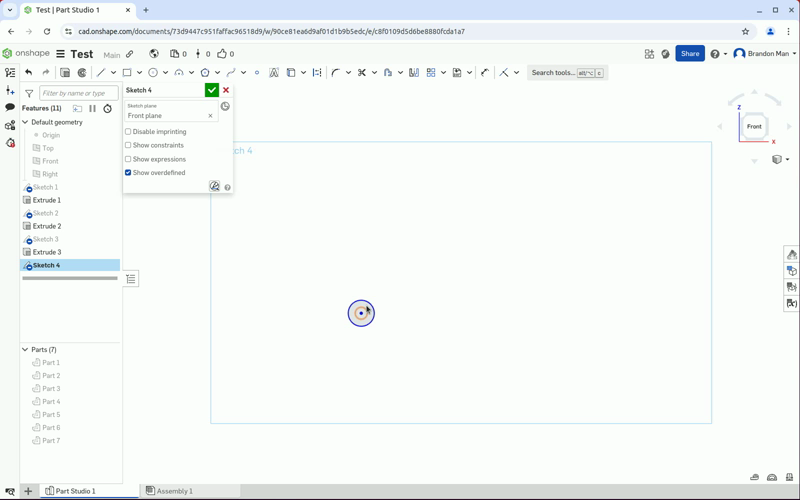
scroll(6)
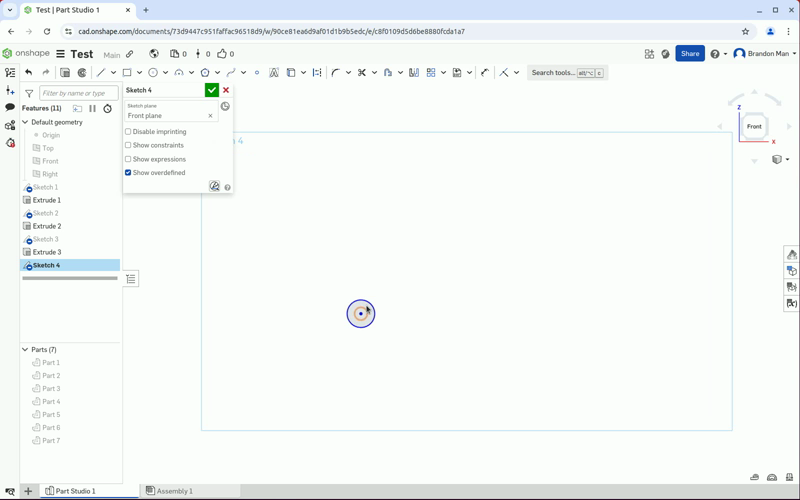
scroll(6)
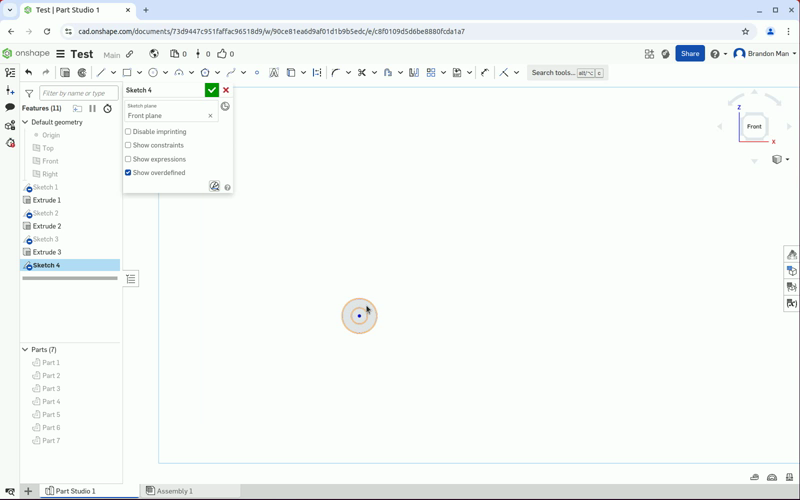
scroll(6)
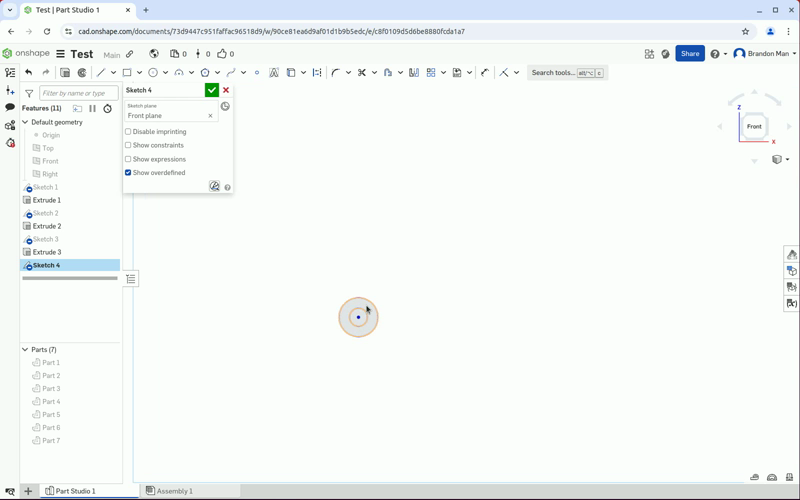
scroll(6)
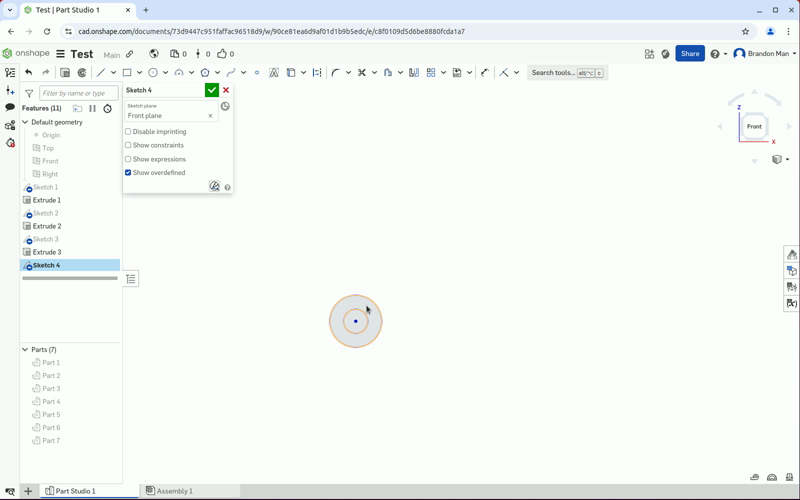
scroll(6)
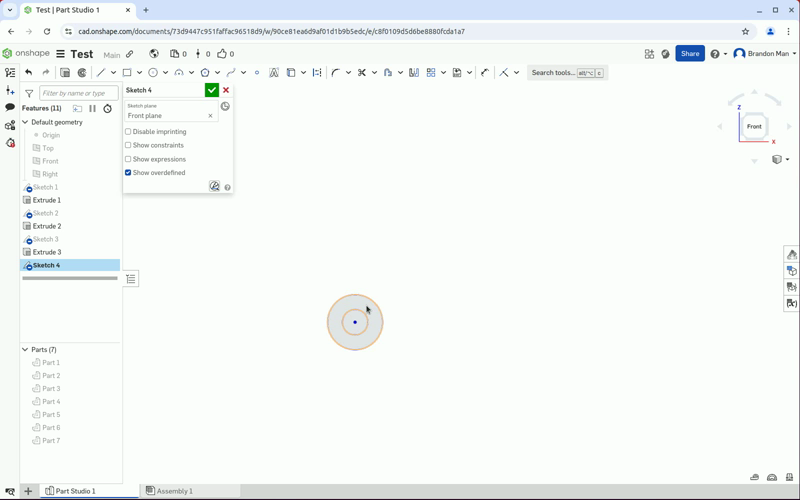
scroll(6)
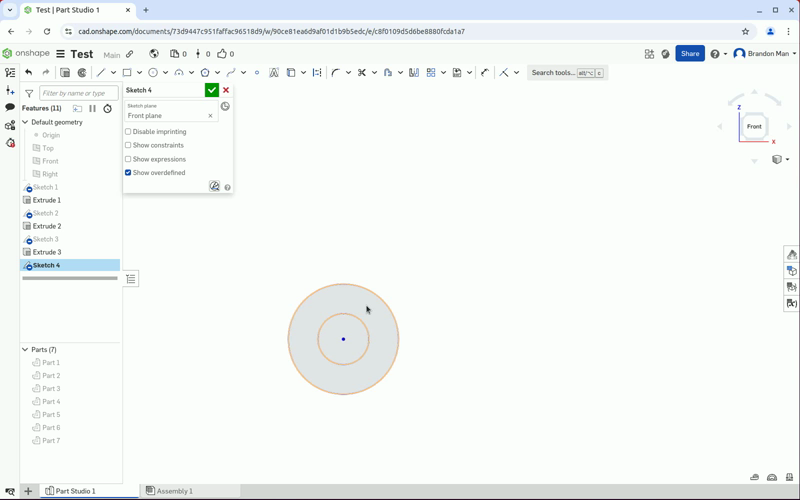
scroll(6)
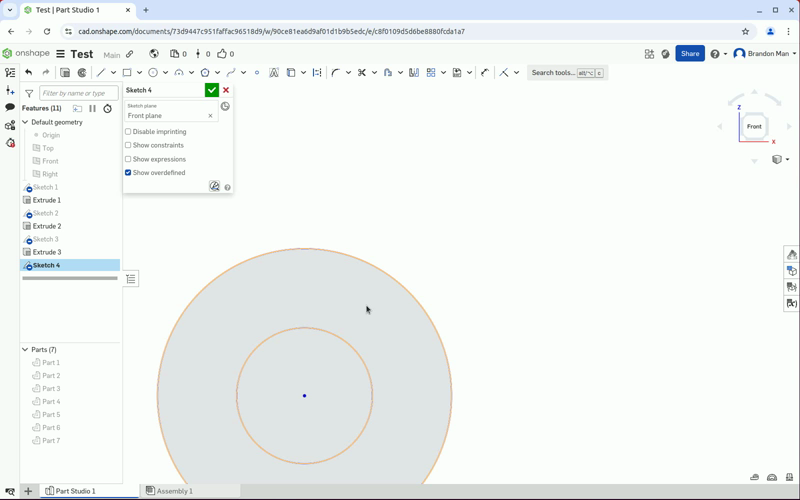
click(366, 305)
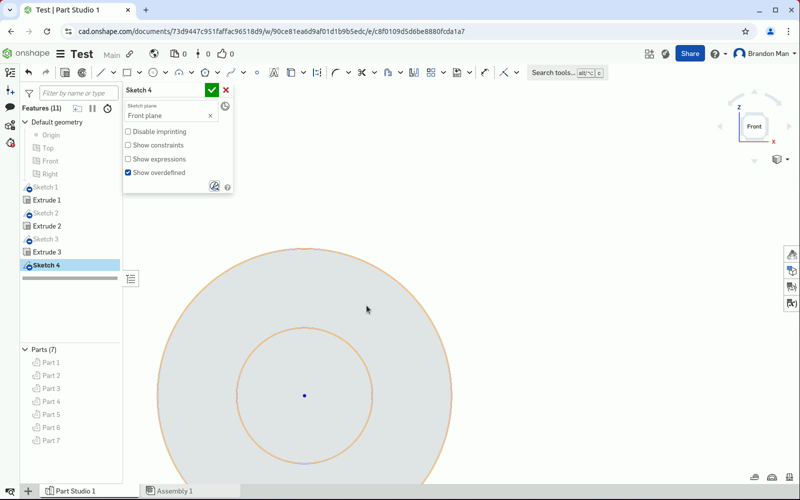
scroll(-6)
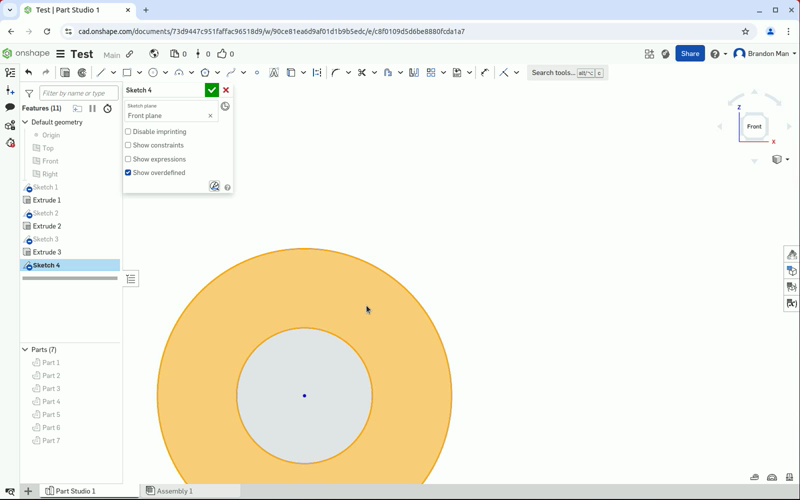
scroll(-6)
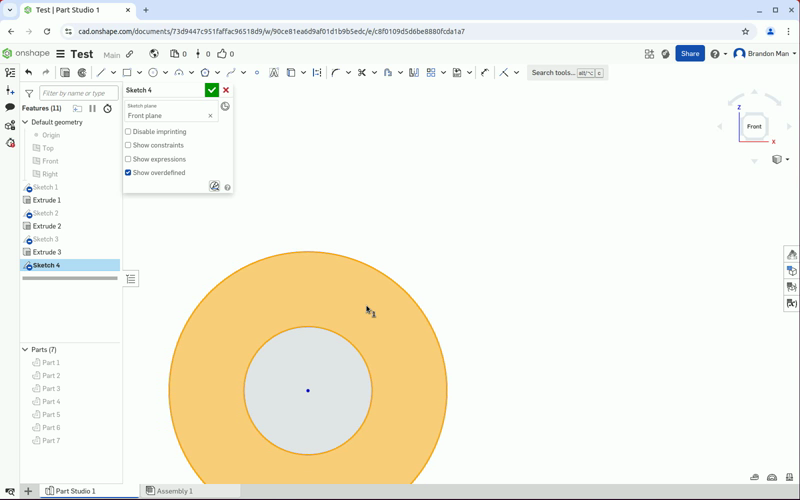
scroll(-6)
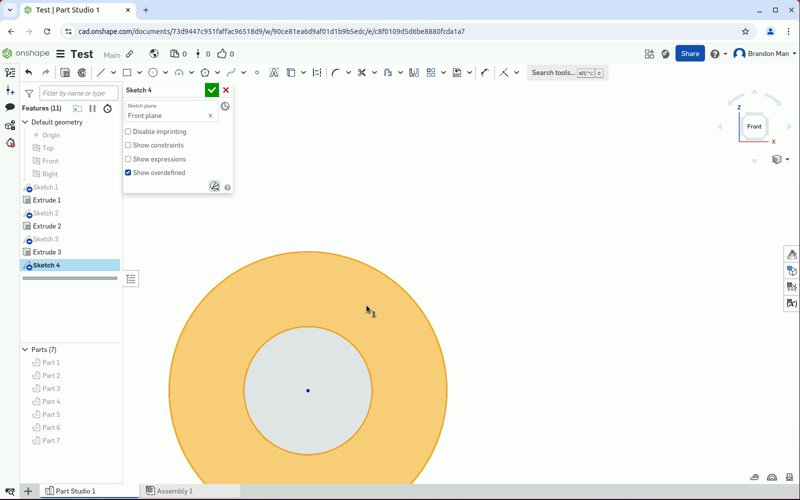
scroll(-6)
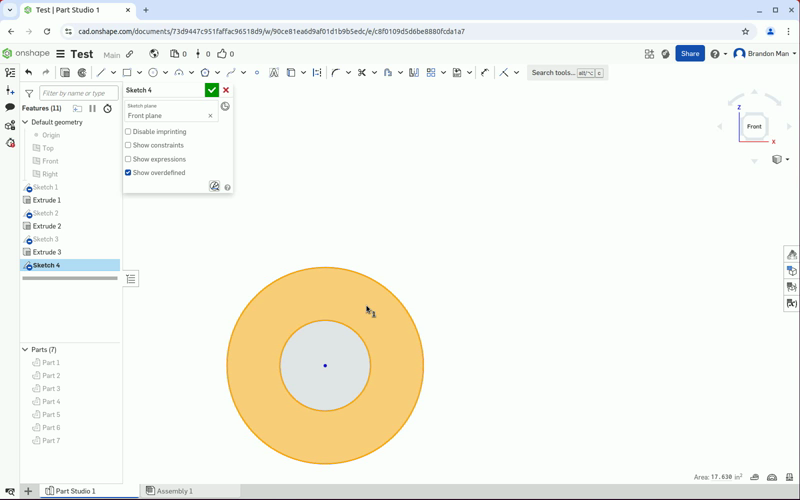
scroll(-6)
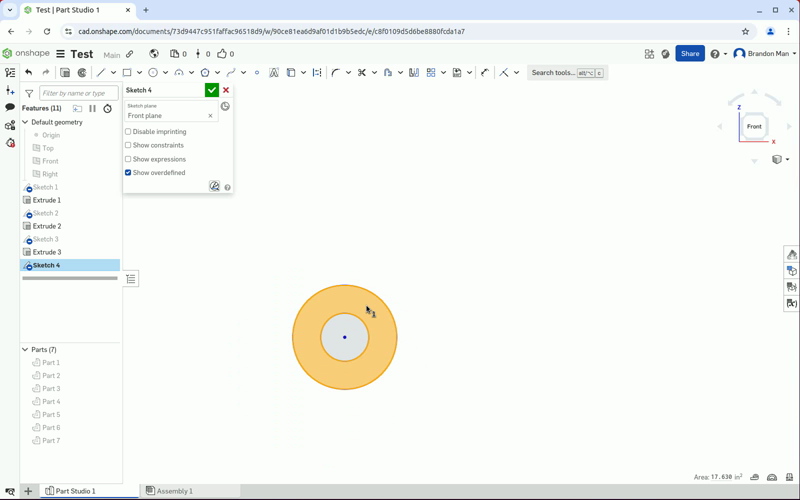
scroll(-6)
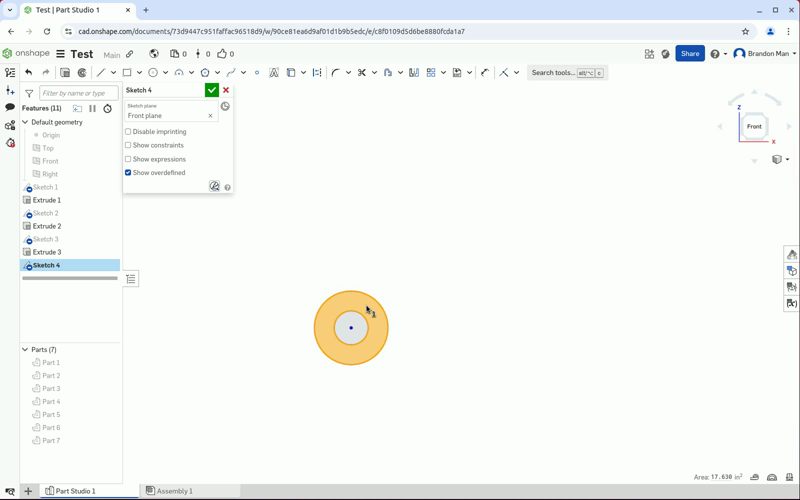
scroll(-6)
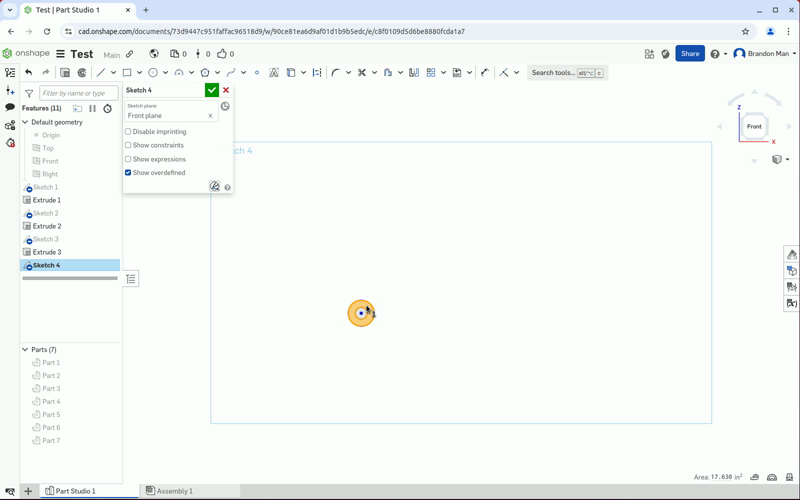
mouse_move(73, 352)
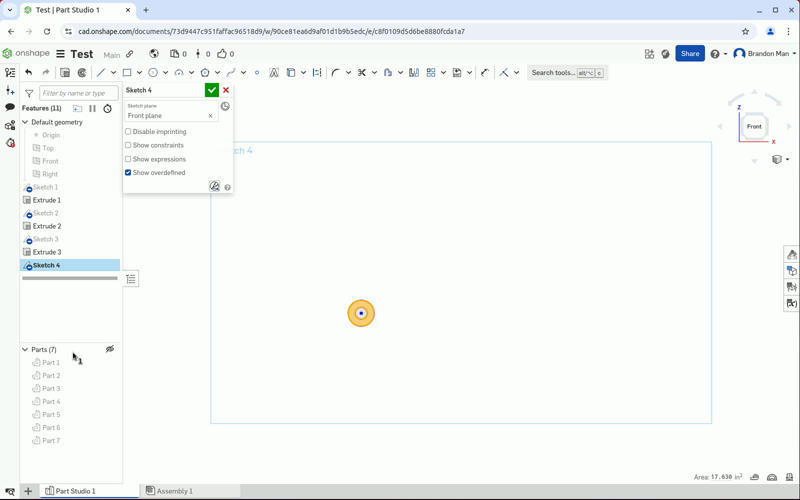
key(shift+y)
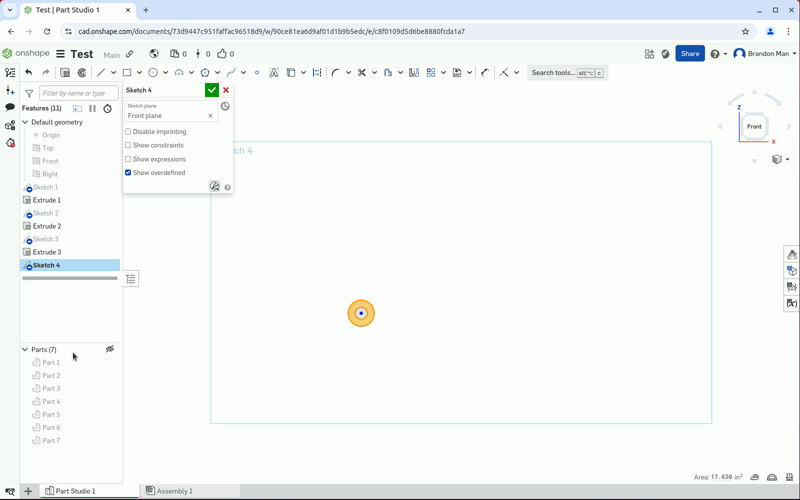
key(shift+e)
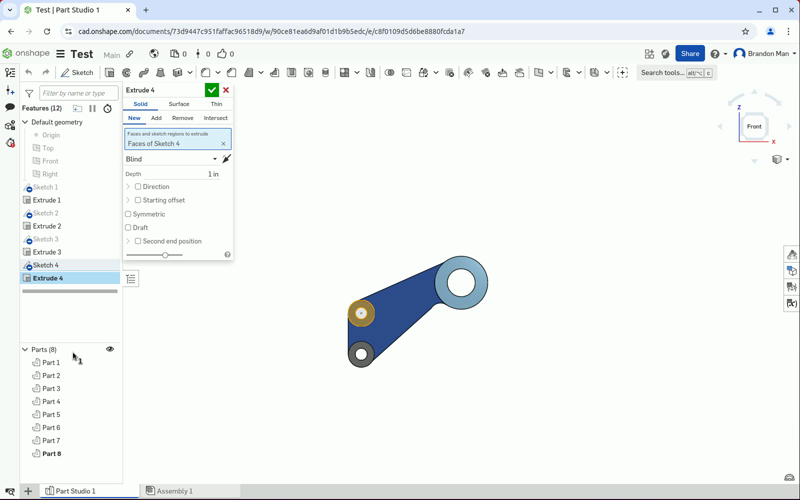
mouse_move(143, 106)
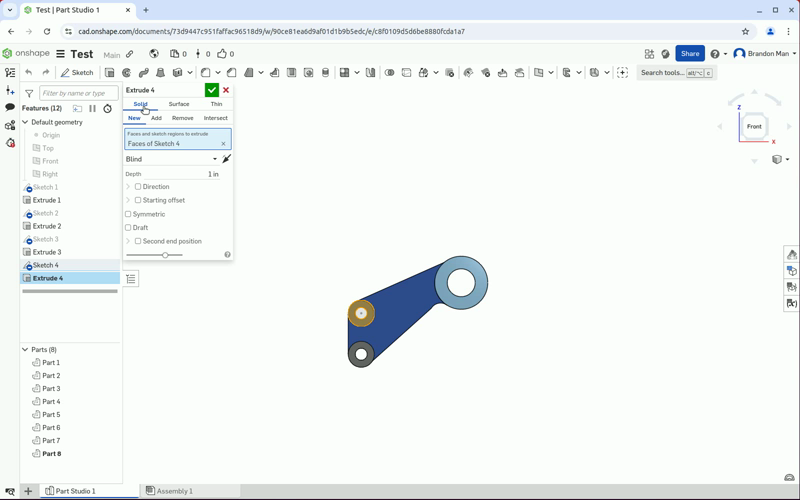
click(143, 106)
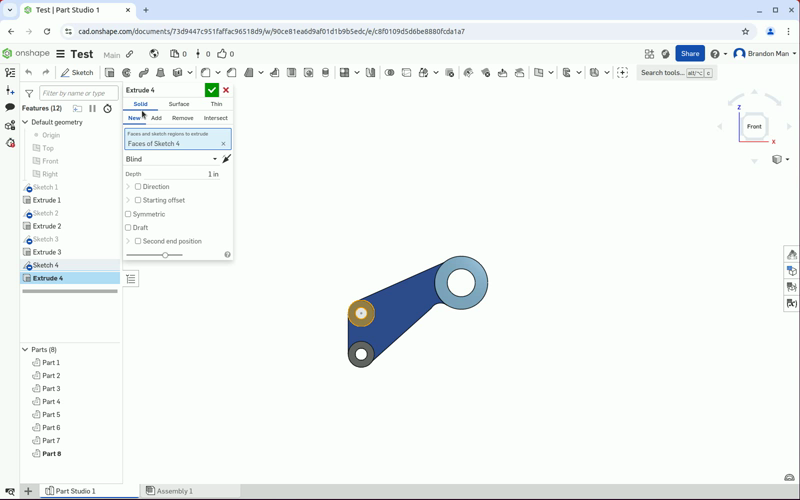
mouse_move(137, 120)
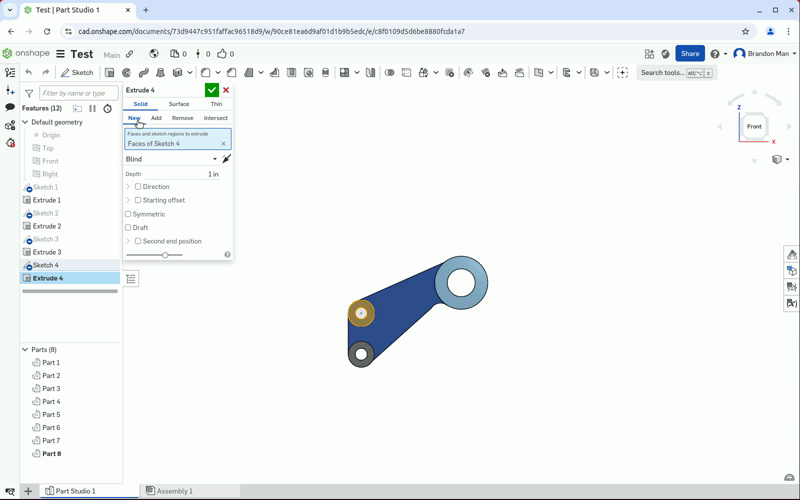
click(137, 120)
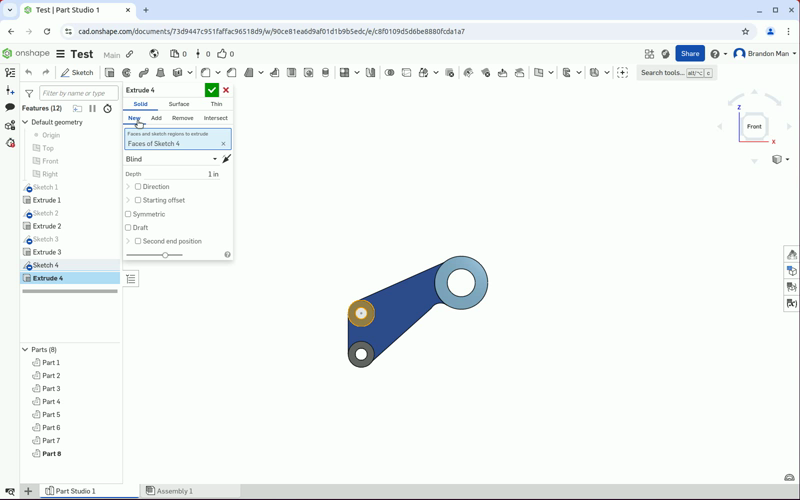
key(tab, 4)
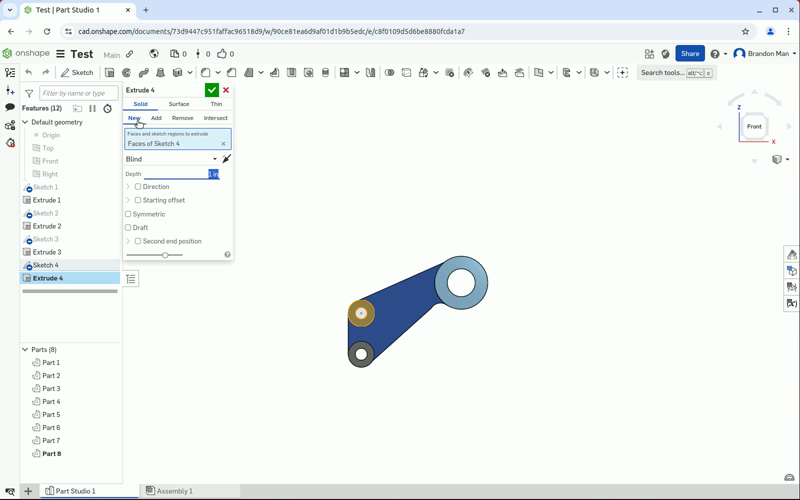
text(5.296)
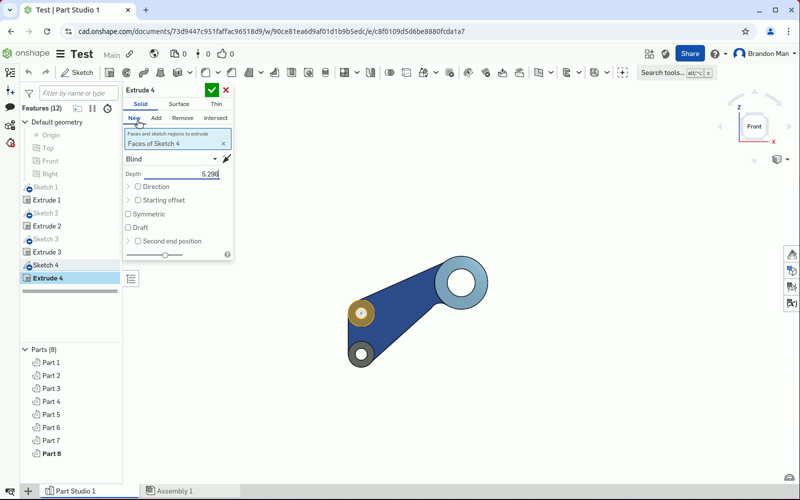
key(tab, 3)
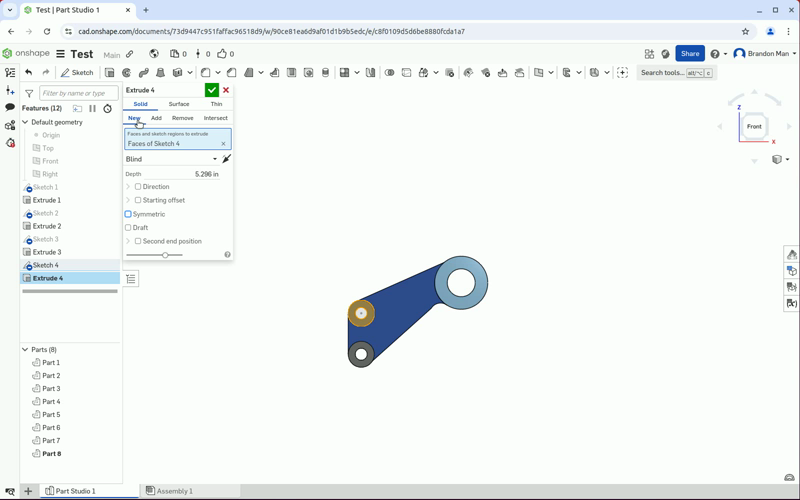
key(space)
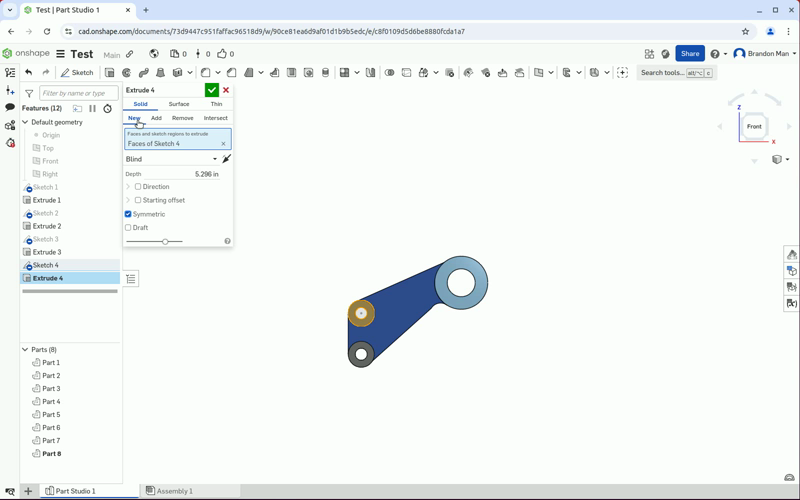
key(enter)
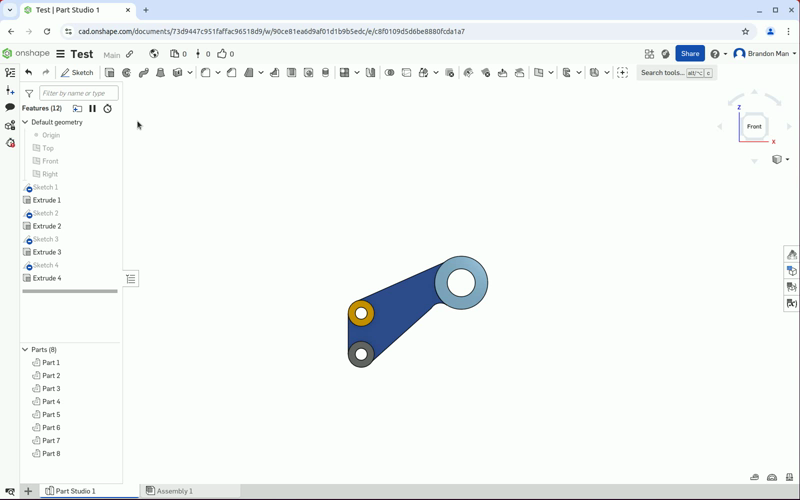
key(shift+h)
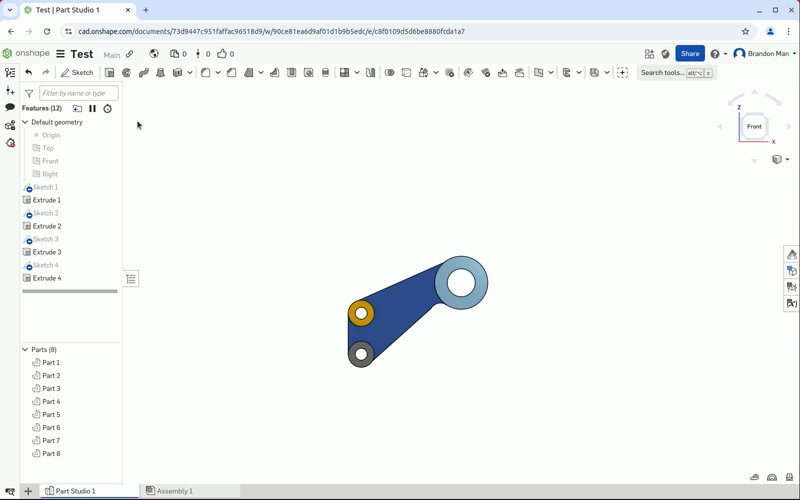
key(shift+h)
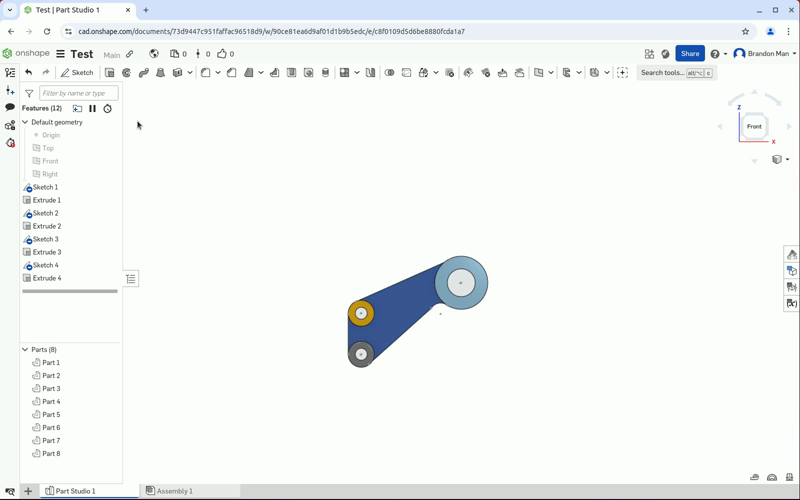
key(shift+7)
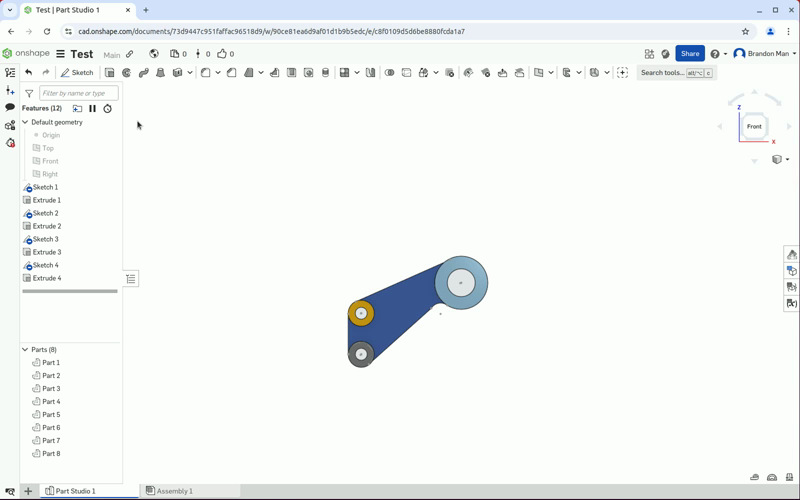
key(left, 2)
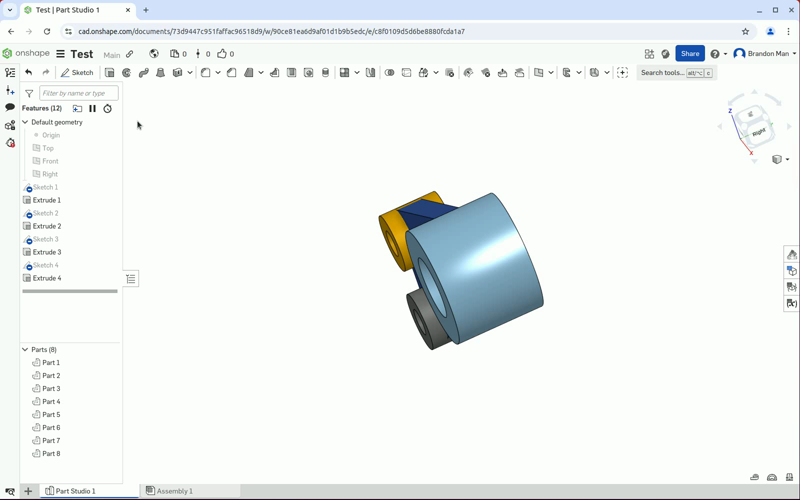
key(down, 2)
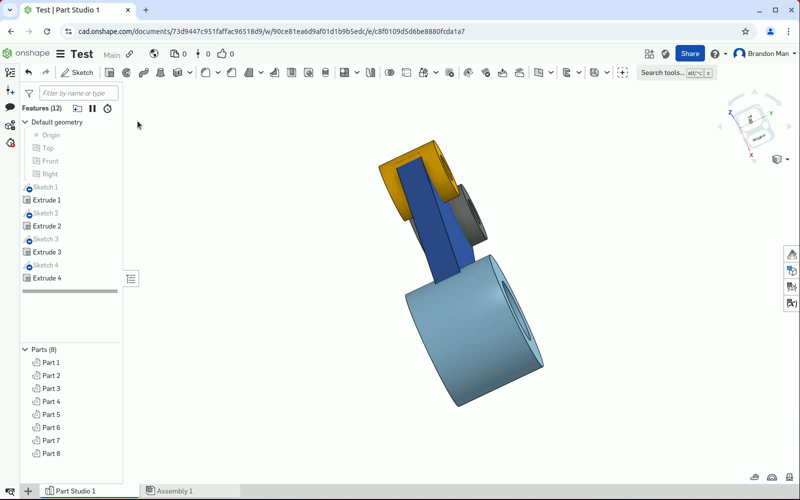
key(up, 2)
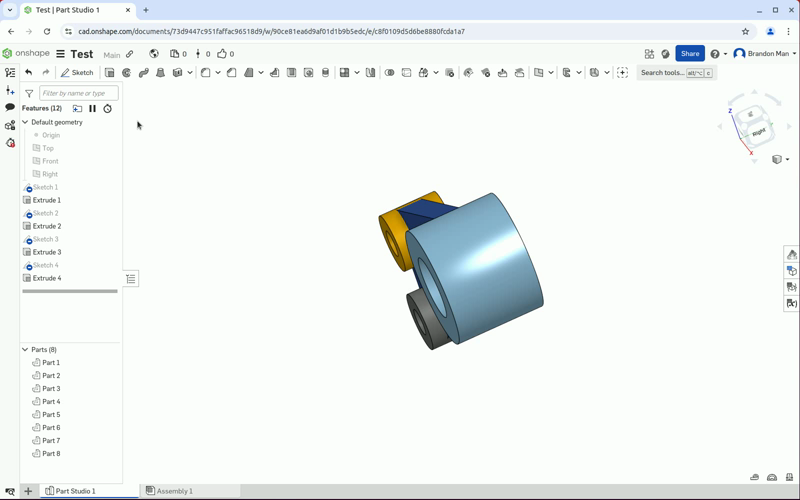
key(right, 2)
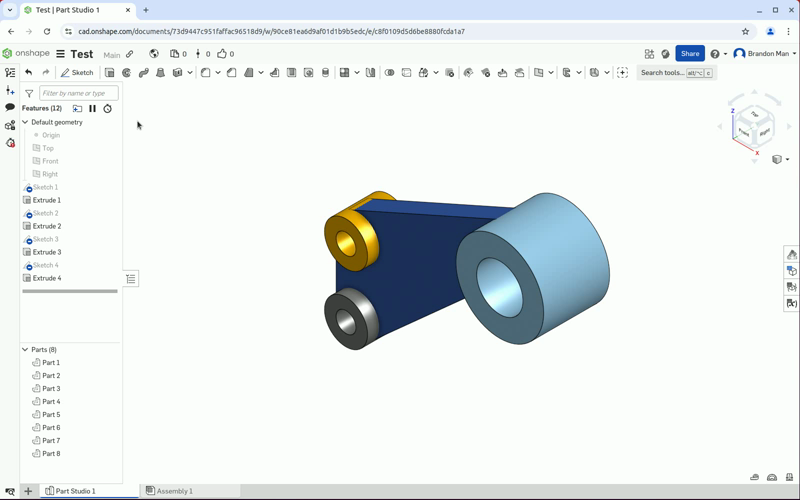
mouse_move(73, 189)
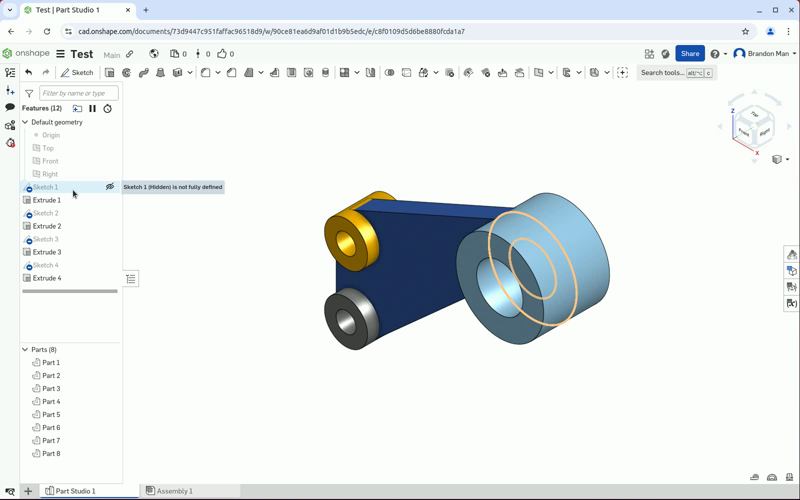
click(73, 189)